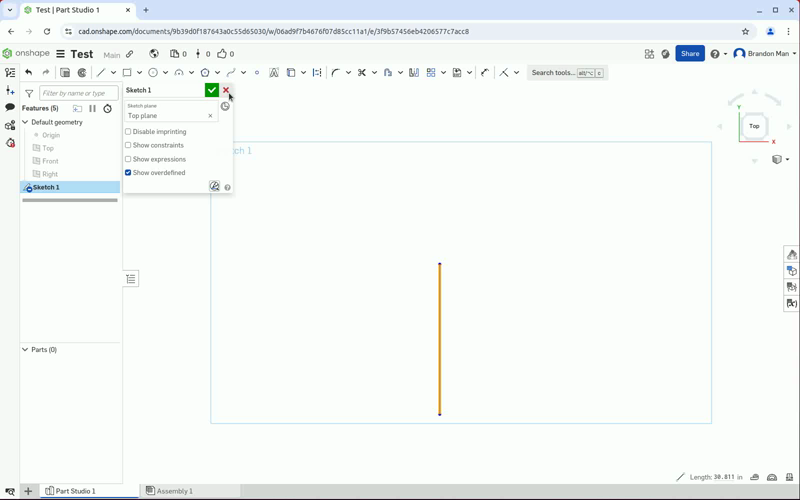
key(shift+h)
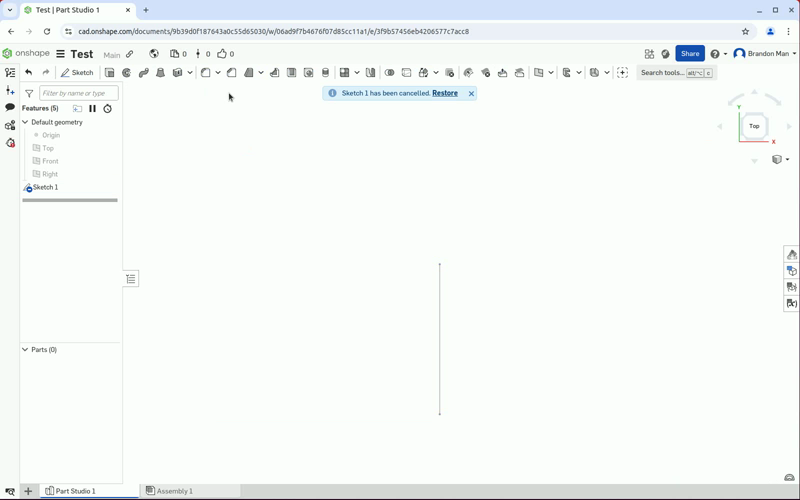
key(shift+s)
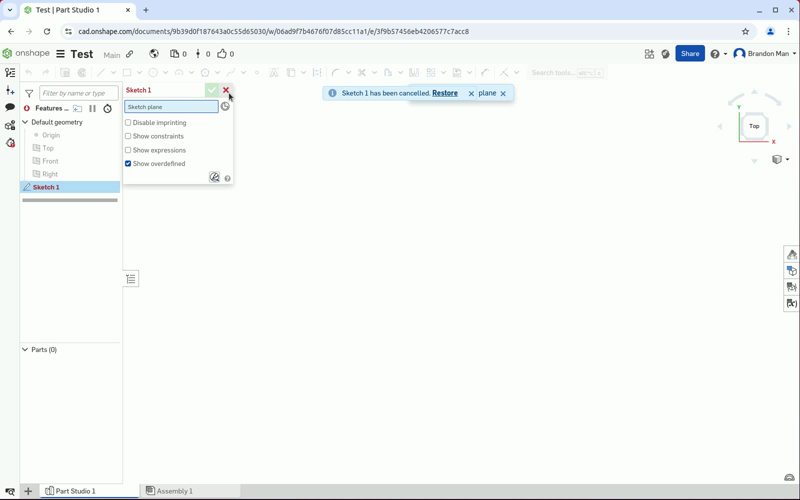
mouse_move(73, 150)
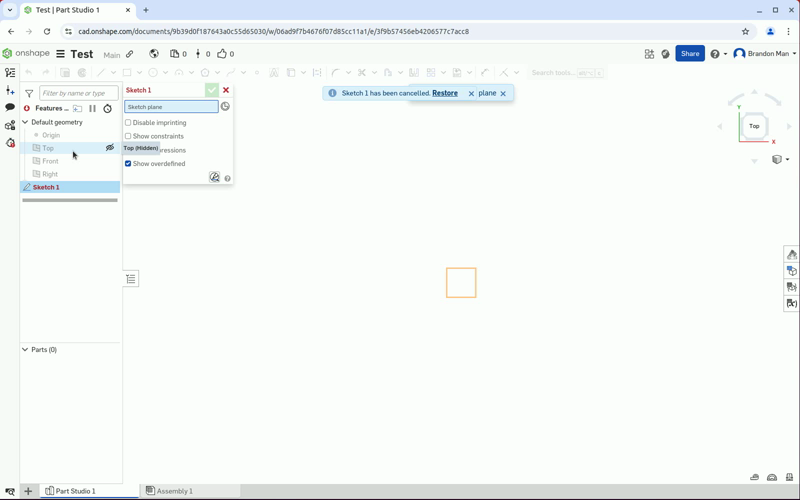
click(73, 150)
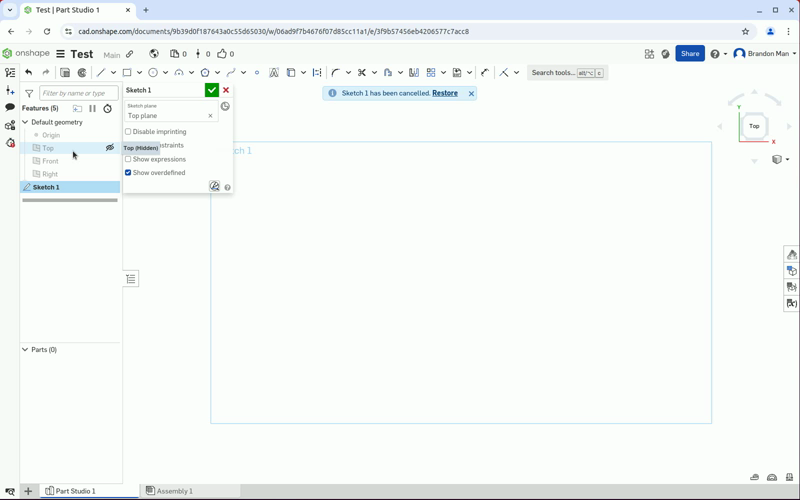
mouse_move(73, 352)
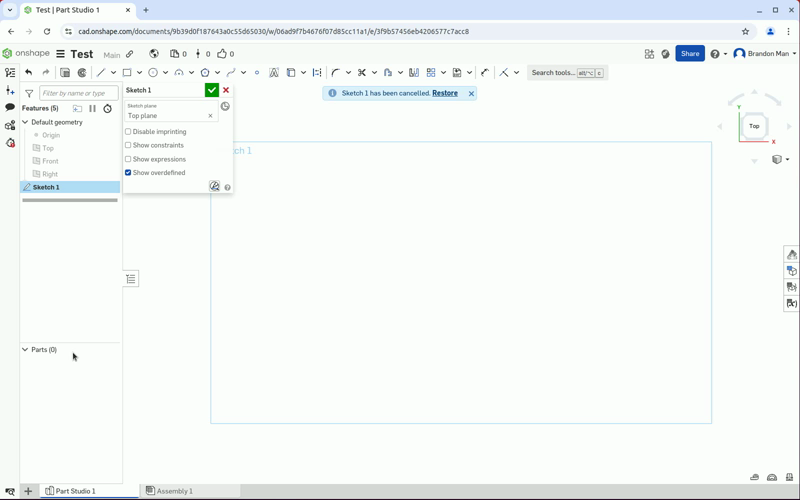
key(y)
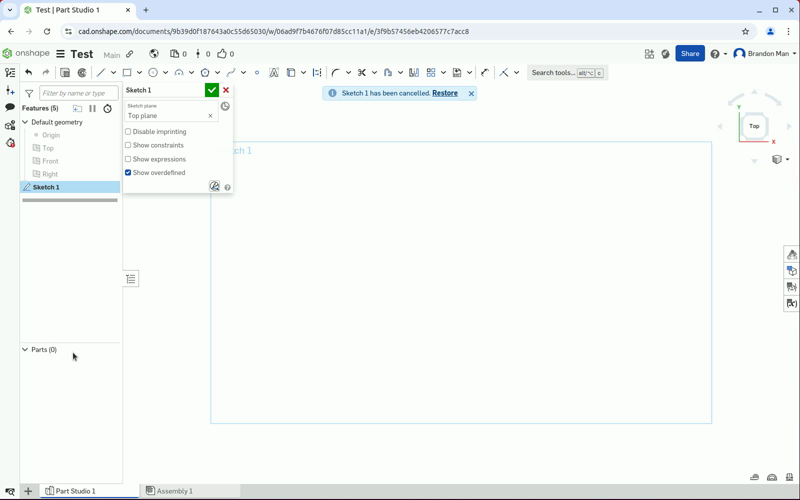
key(c)
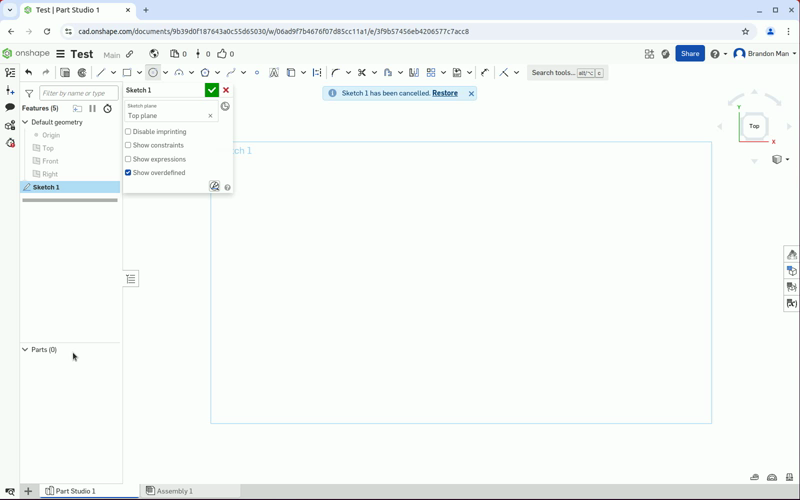
key_down(shift)
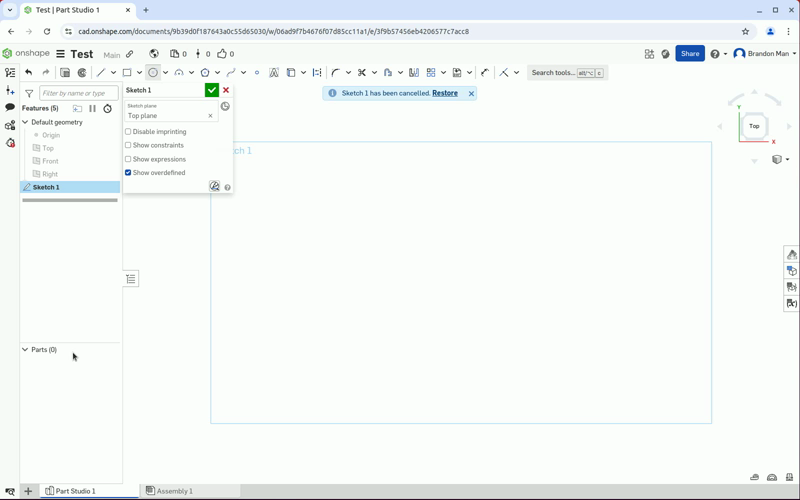
mouse_move(461, 282)
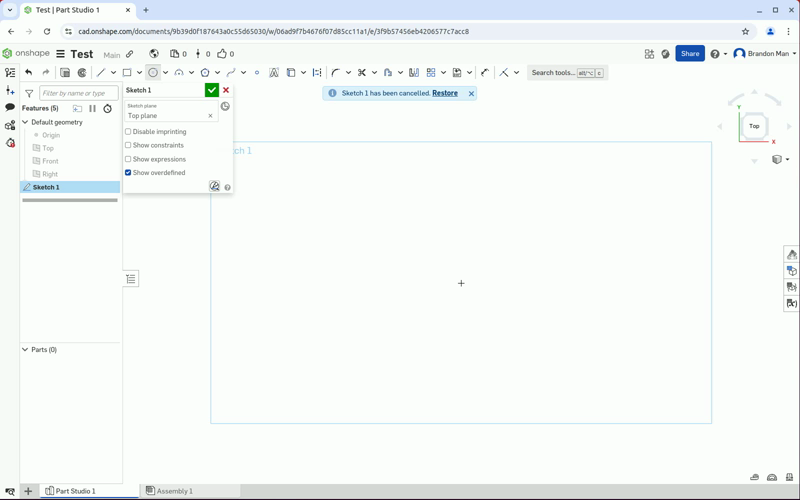
click(461, 282)
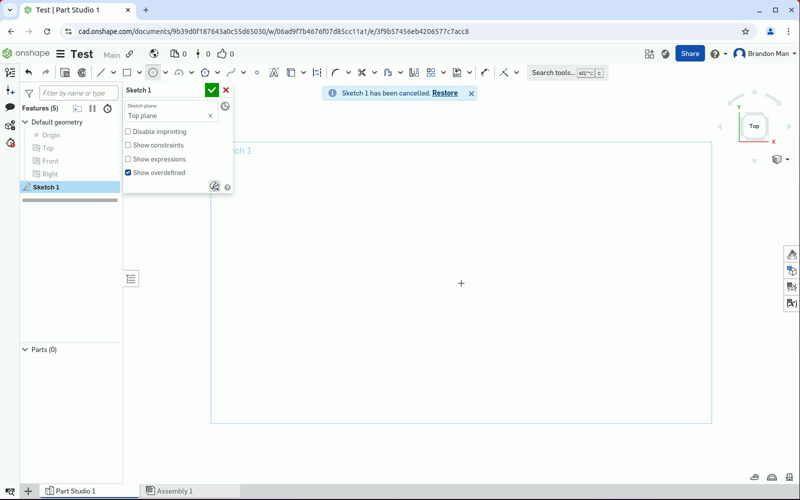
key_up(shift)
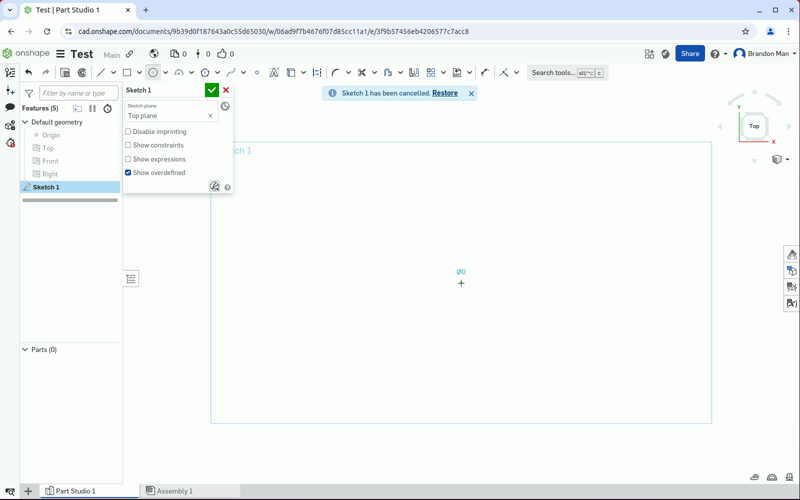
mouse_move(574, 282)
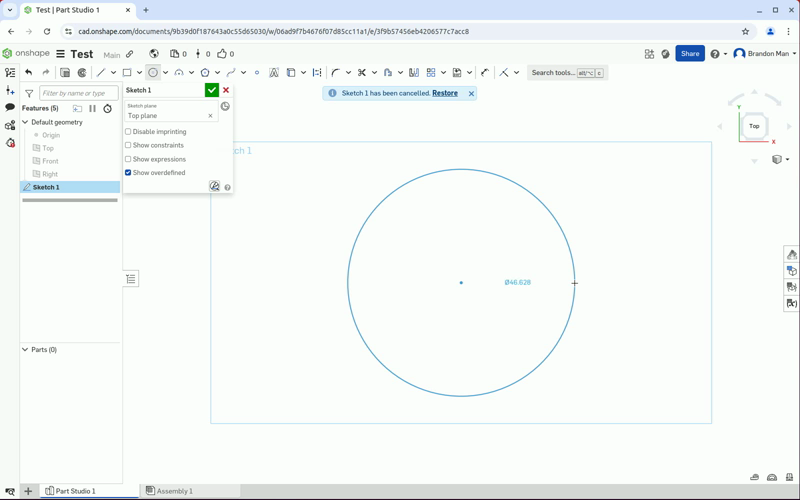
click(574, 282)
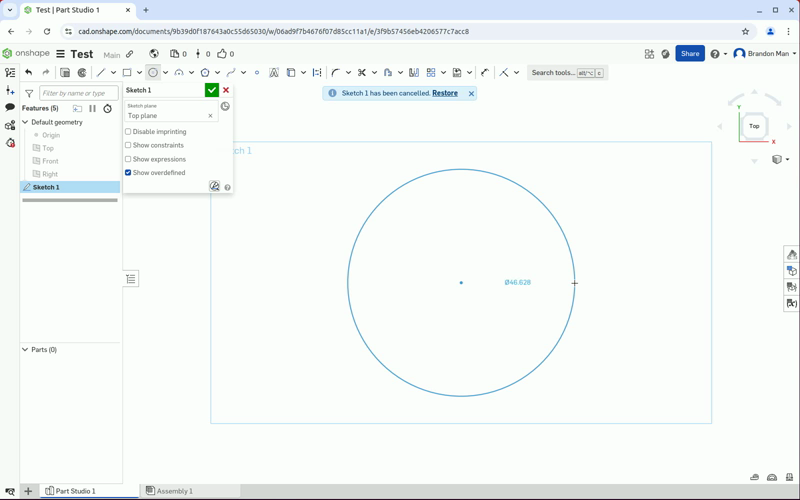
key(esc)
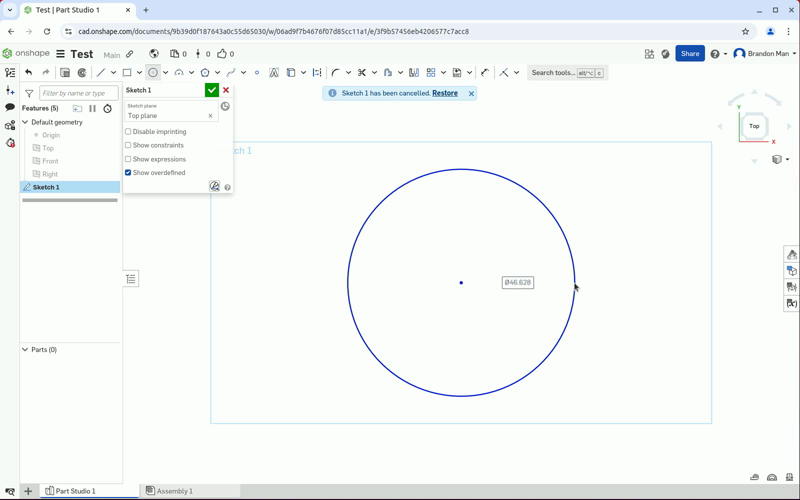
key(c)
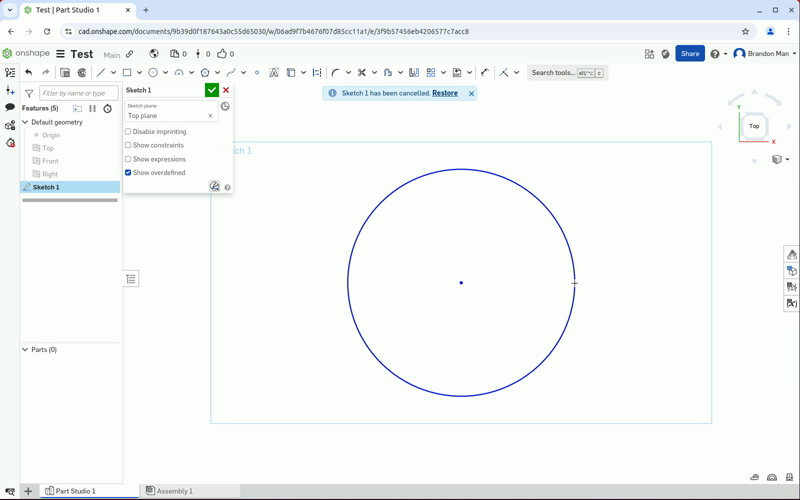
key_down(shift)
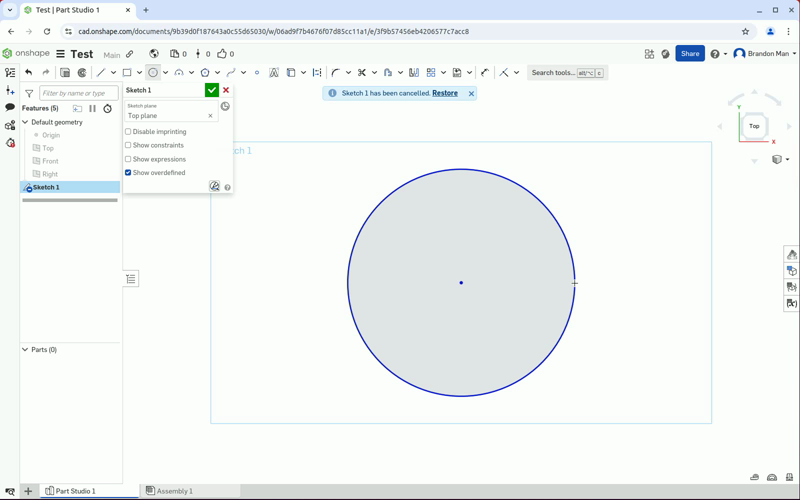
mouse_move(461, 282)
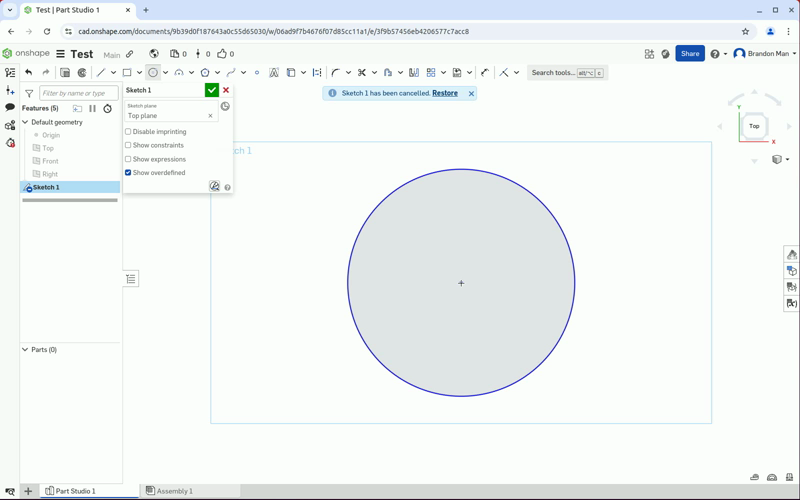
click(461, 282)
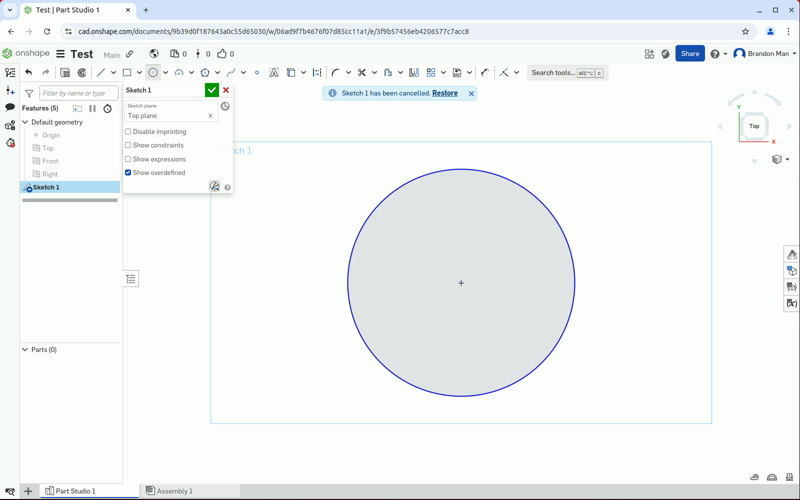
key_up(shift)
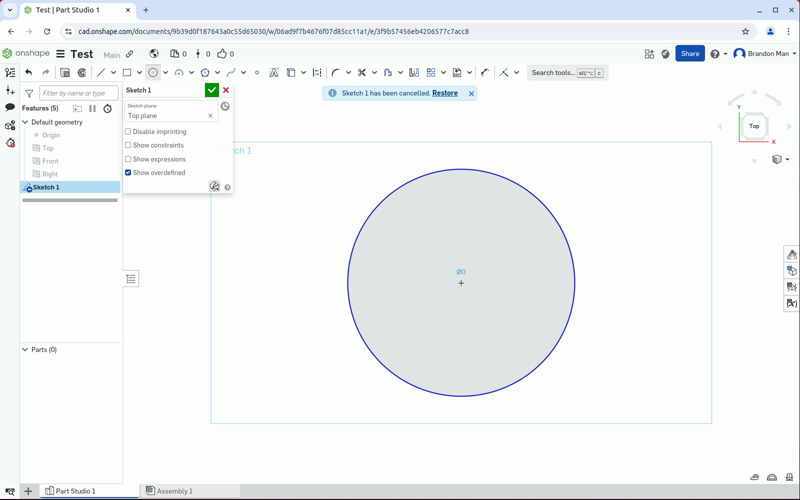
mouse_move(562, 282)
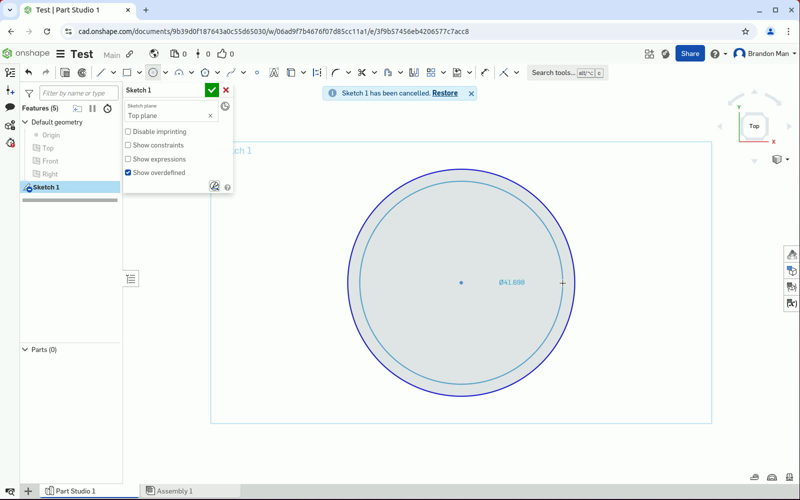
click(562, 282)
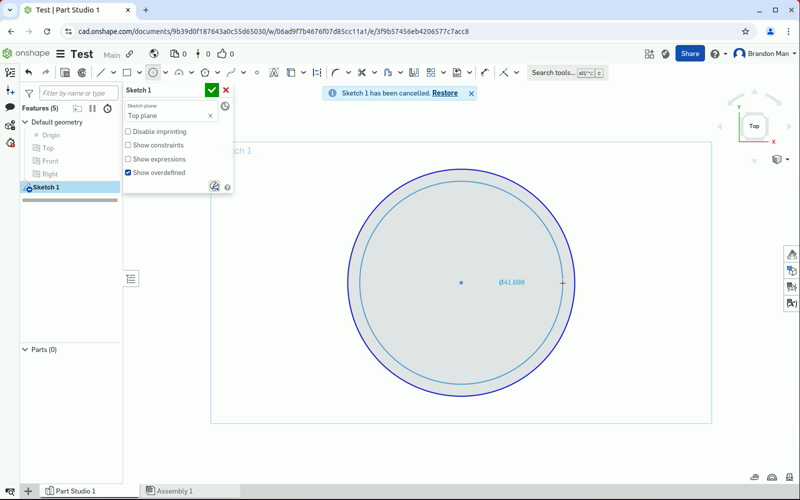
key(esc)
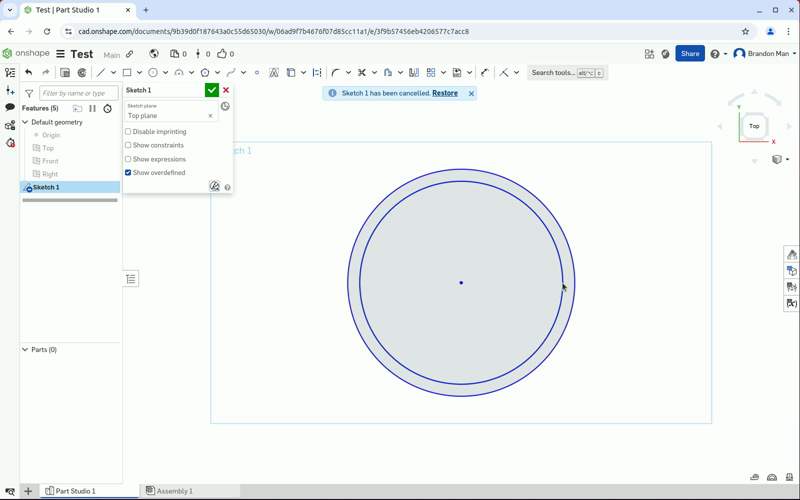
mouse_move(405, 375)
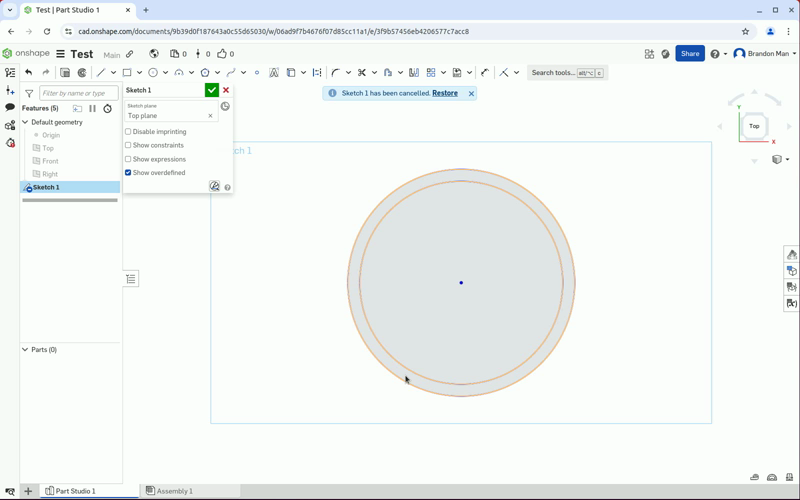
click(405, 375)
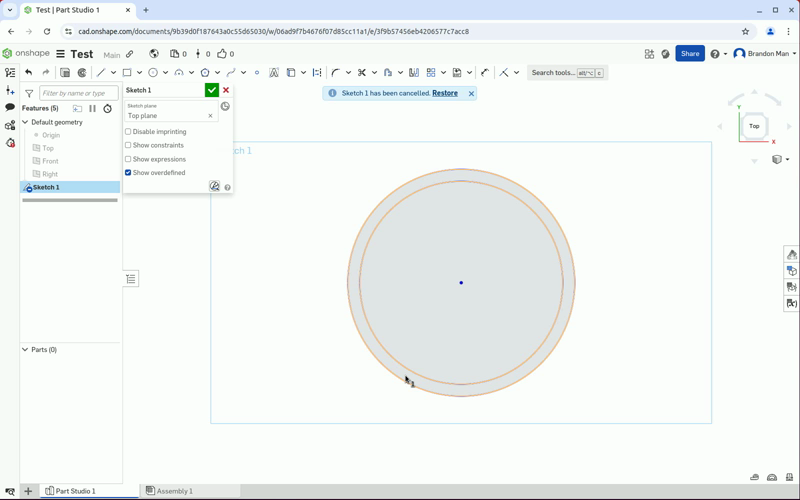
mouse_move(73, 352)
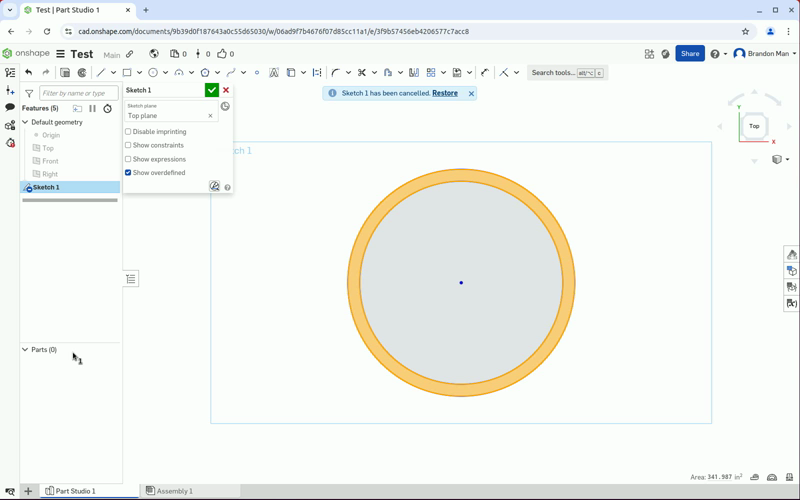
key(shift+y)
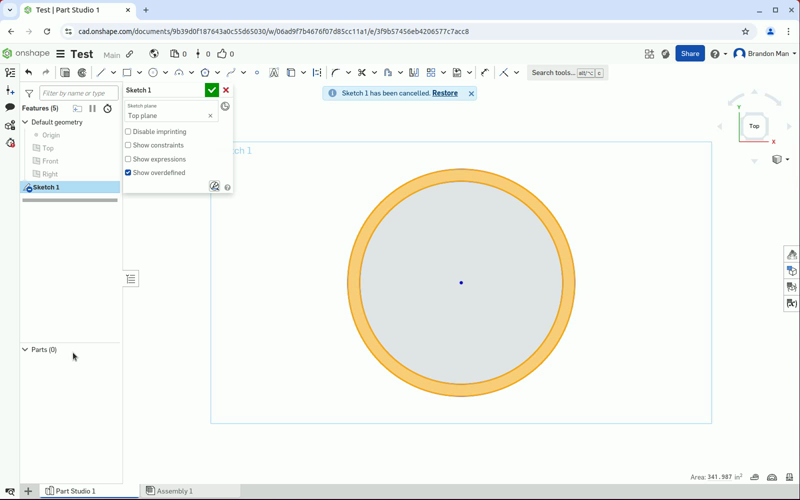
key(shift+e)
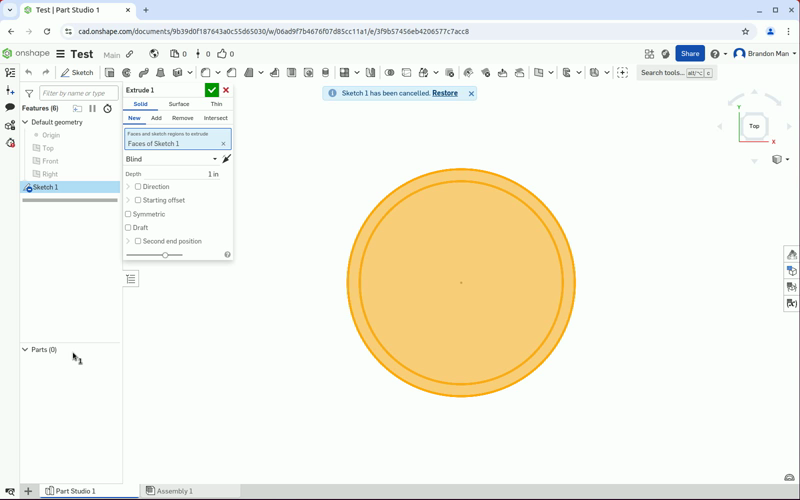
mouse_move(143, 106)
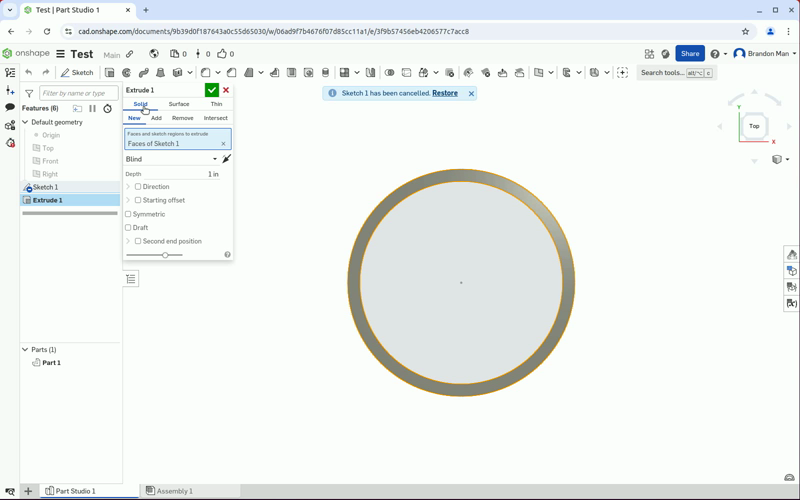
click(143, 106)
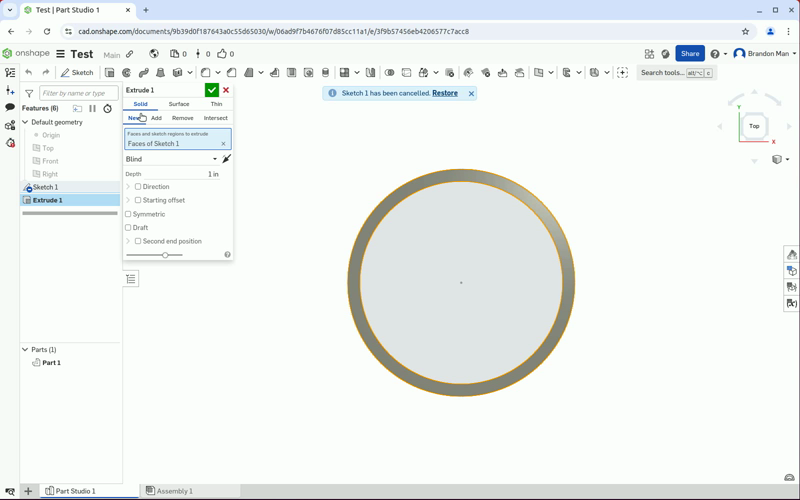
mouse_move(137, 120)
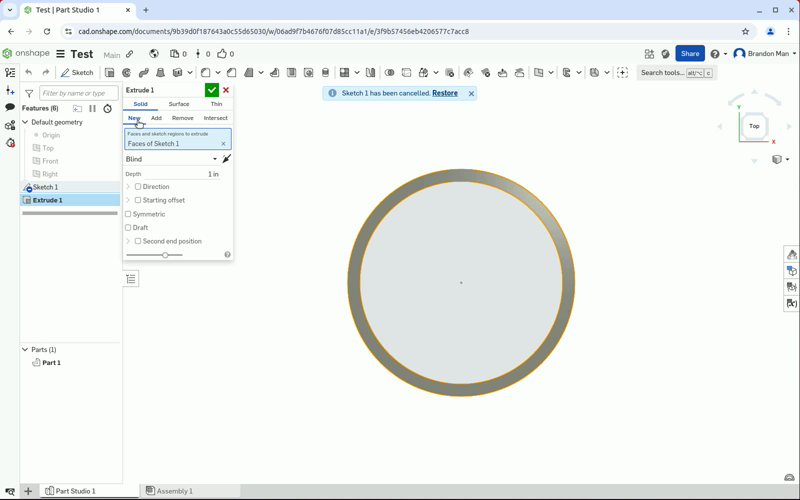
click(137, 120)
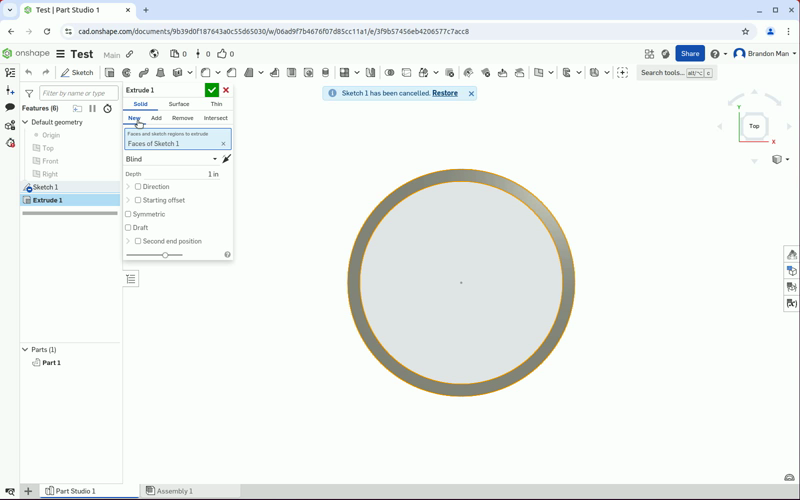
key(tab, 4)
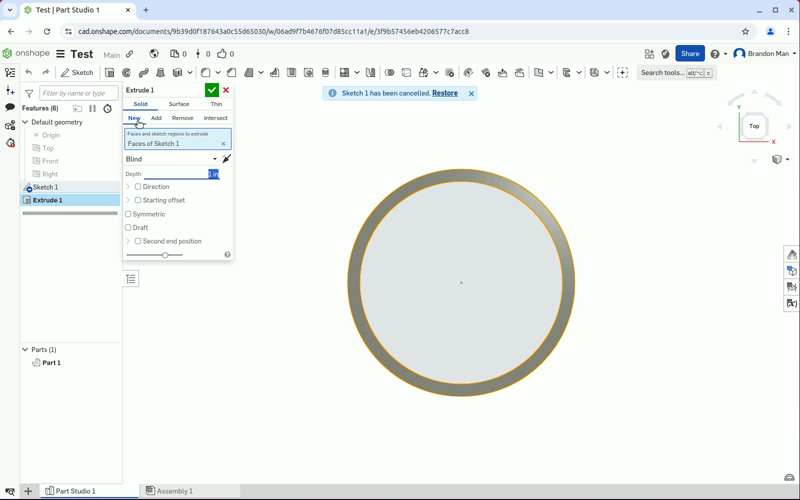
text(8.425)
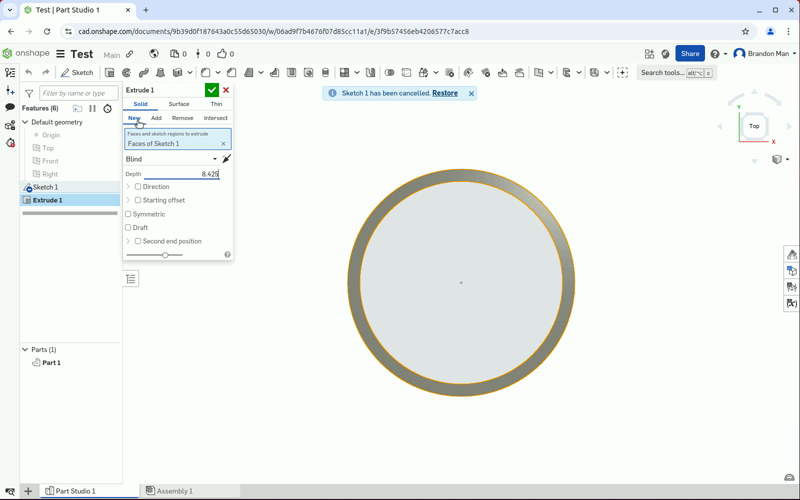
key(enter)
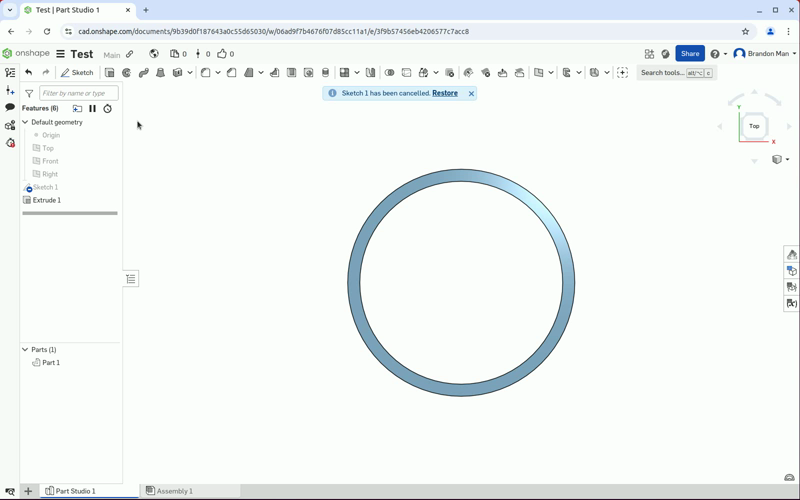
key(shift+h)
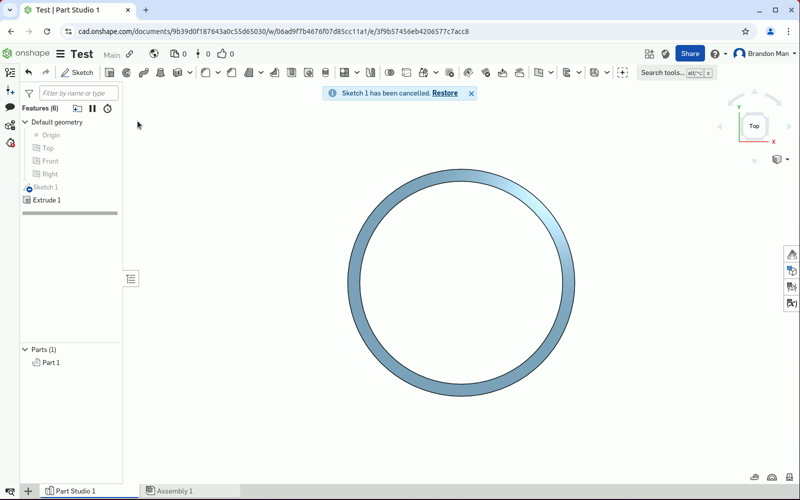
key(shift+h)
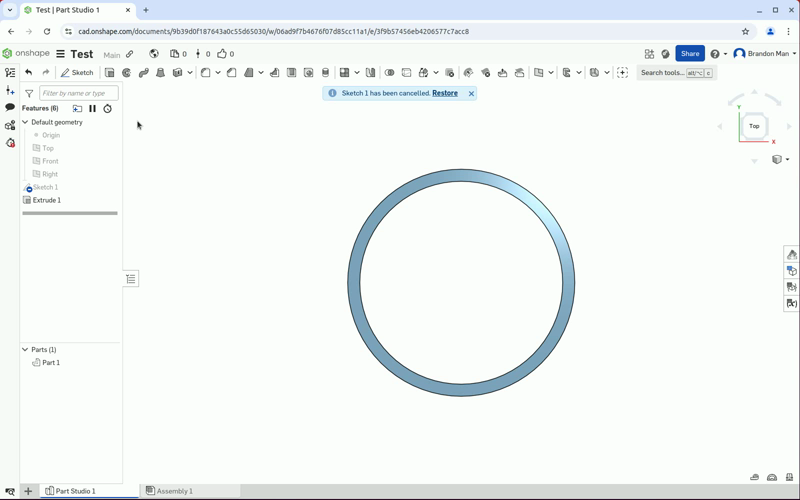
mouse_move(73, 189)
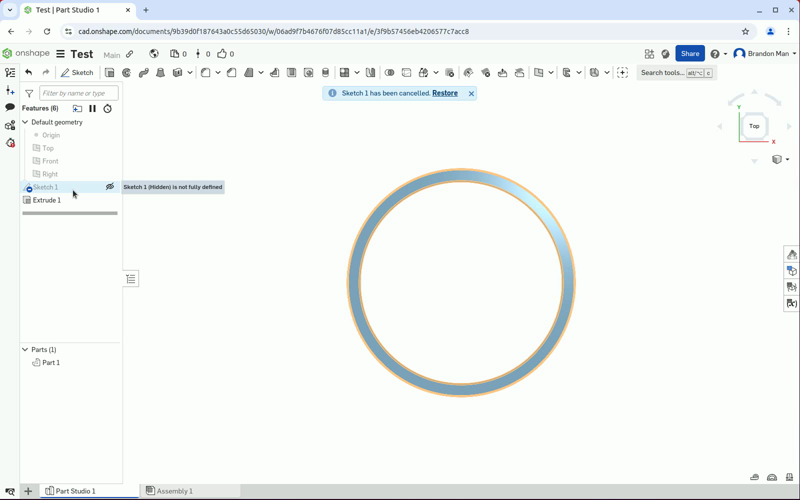
click(73, 189)
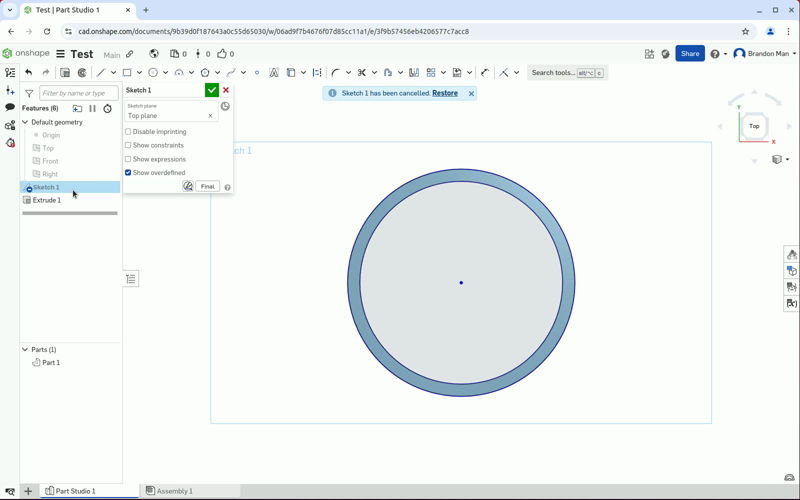
mouse_move(229, 92)
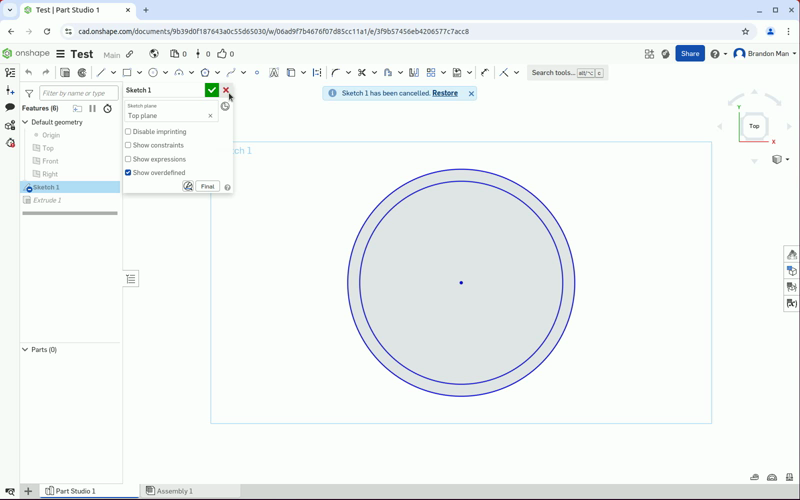
click(229, 92)
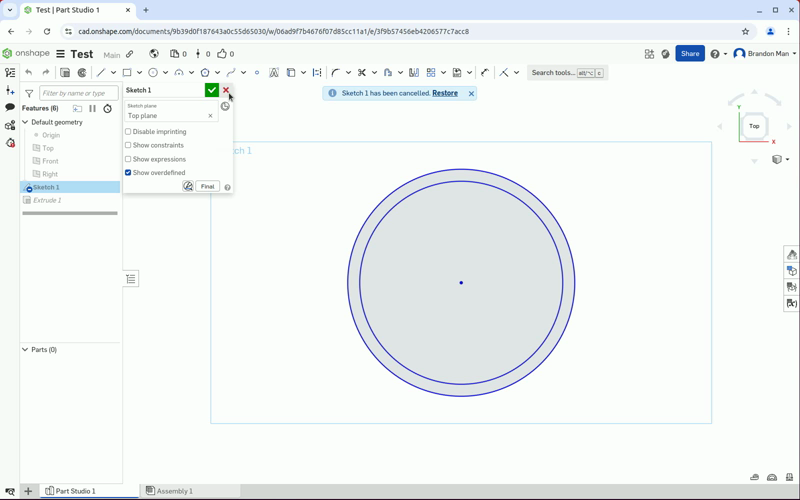
key(shift+s)
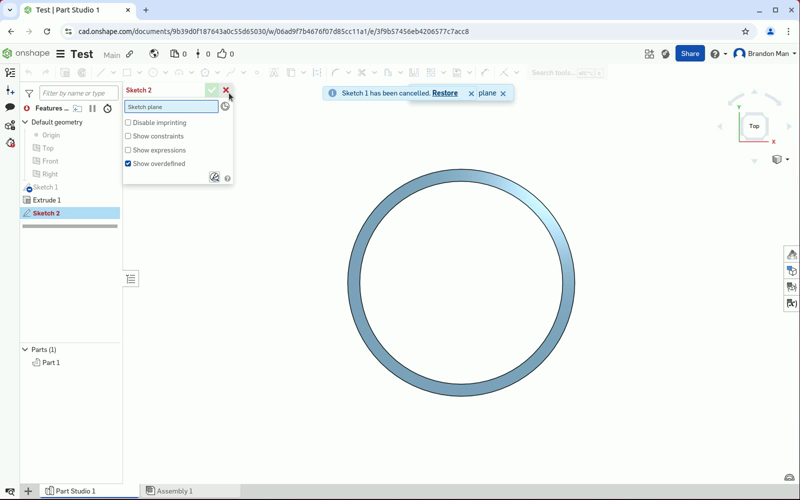
mouse_move(73, 150)
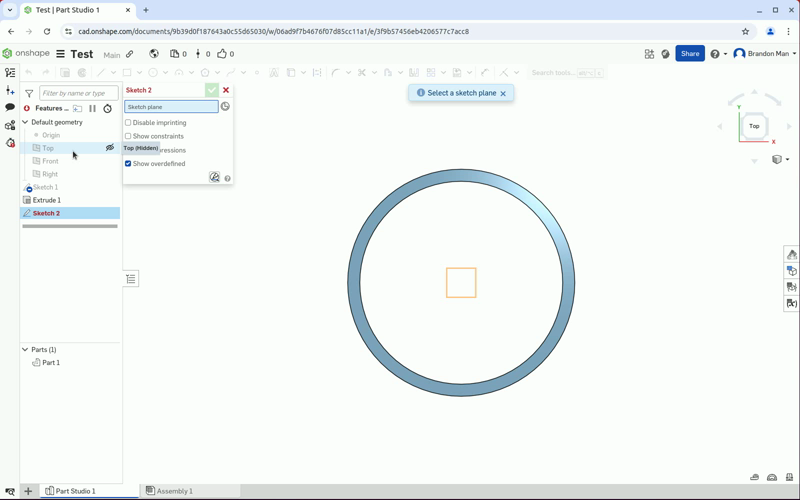
click(73, 150)
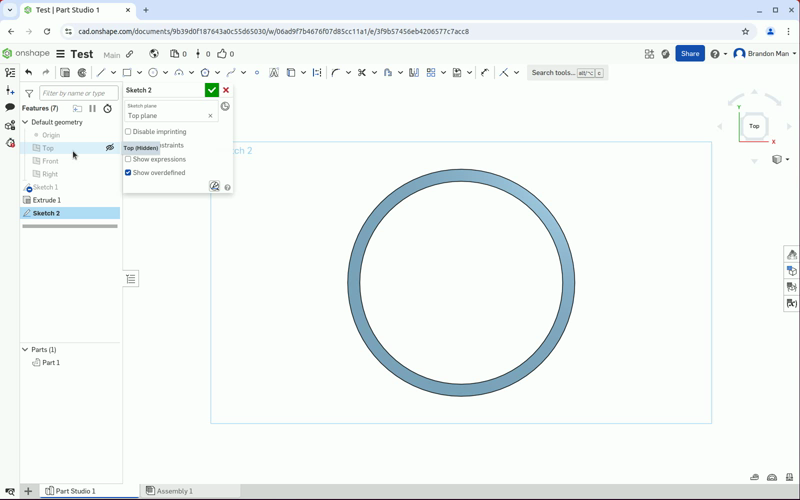
mouse_move(73, 352)
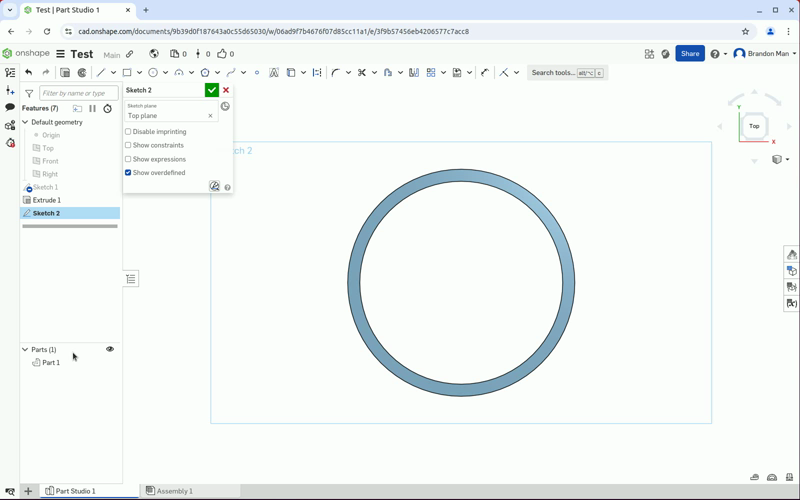
key(y)
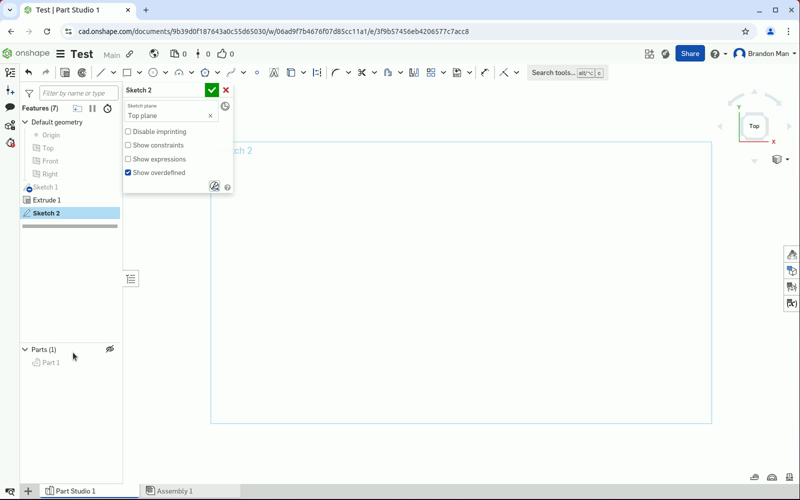
key(l)
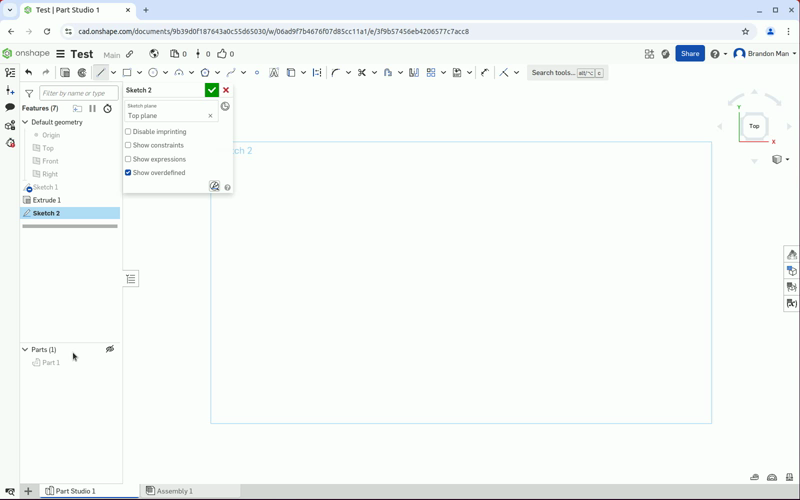
key_down(shift)
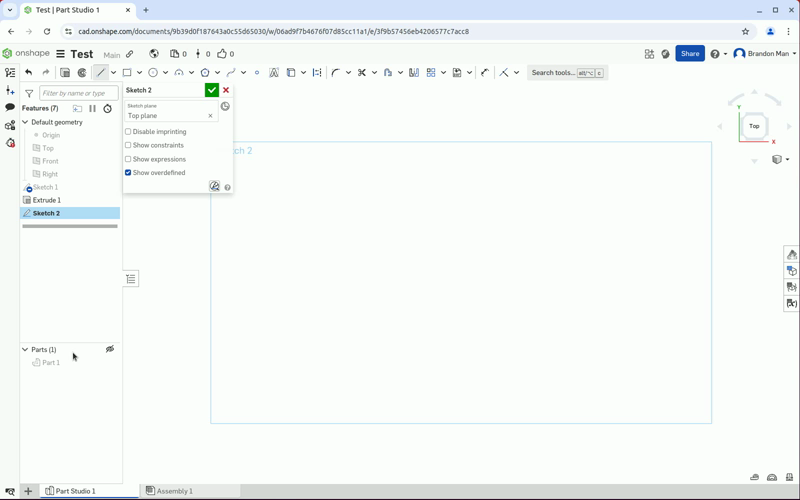
mouse_move(369, 237)
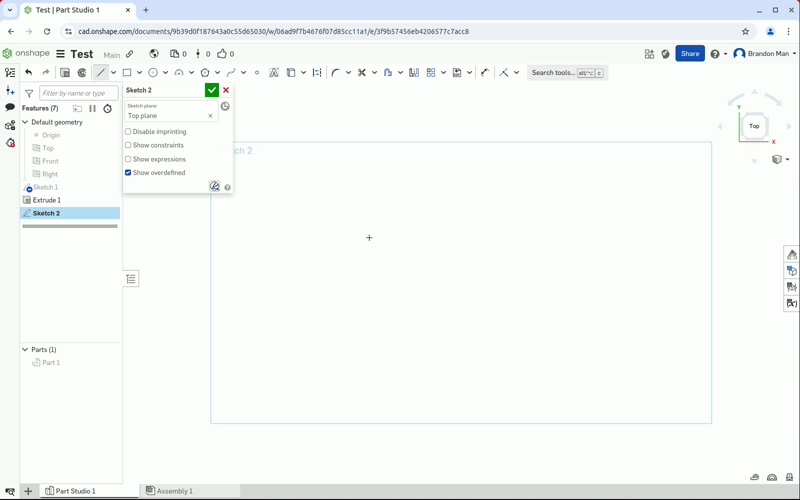
click(369, 237)
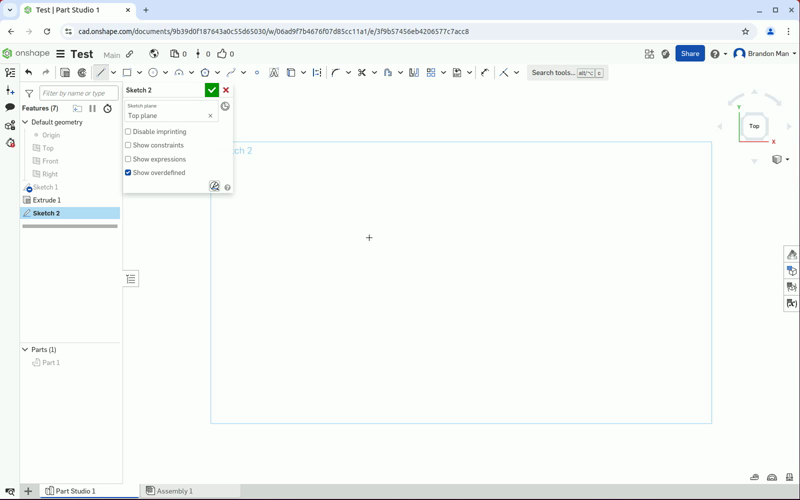
key_up(shift)
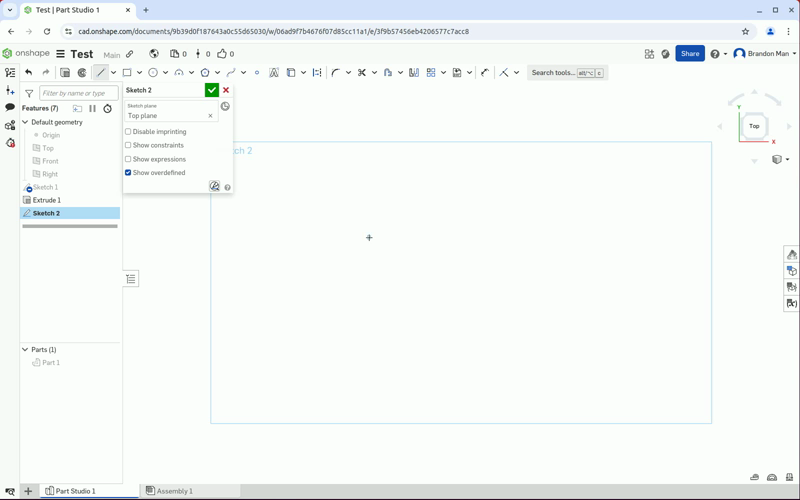
key_down(shift)
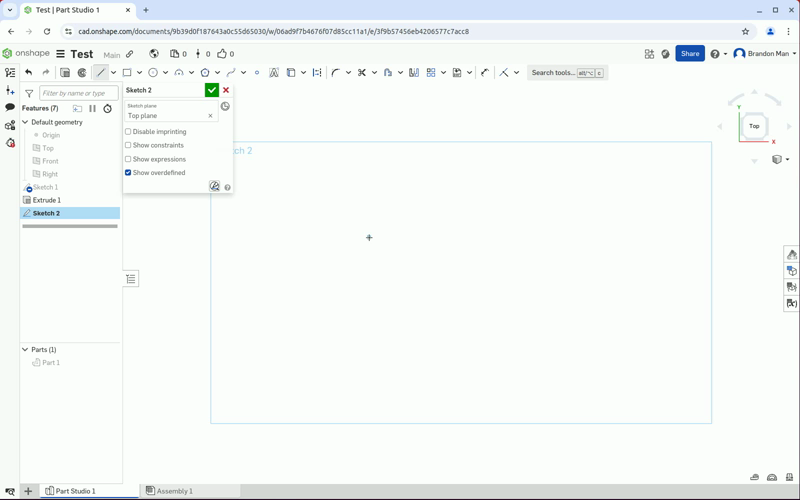
mouse_move(551, 237)
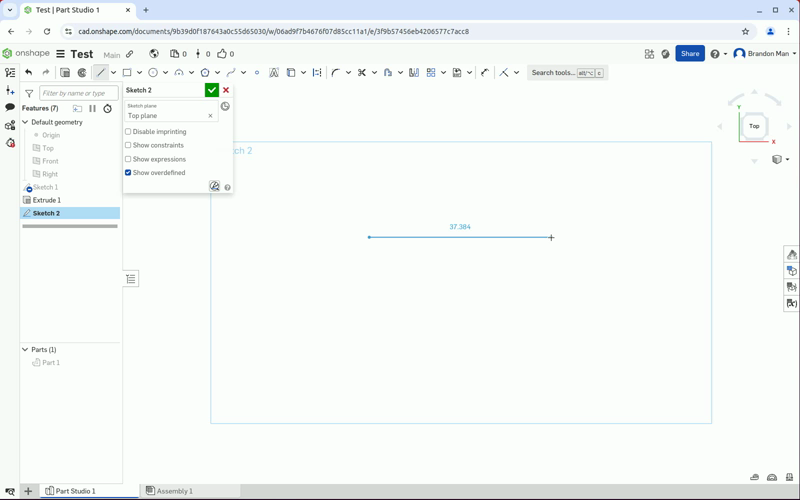
click(551, 237)
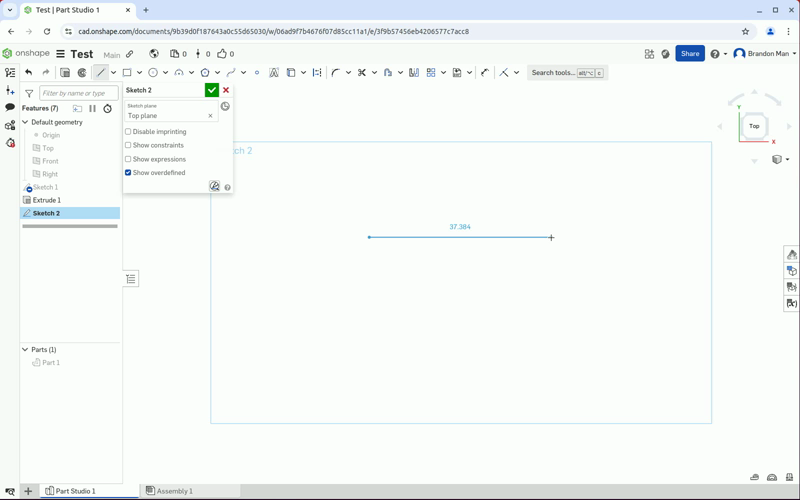
key_up(shift)
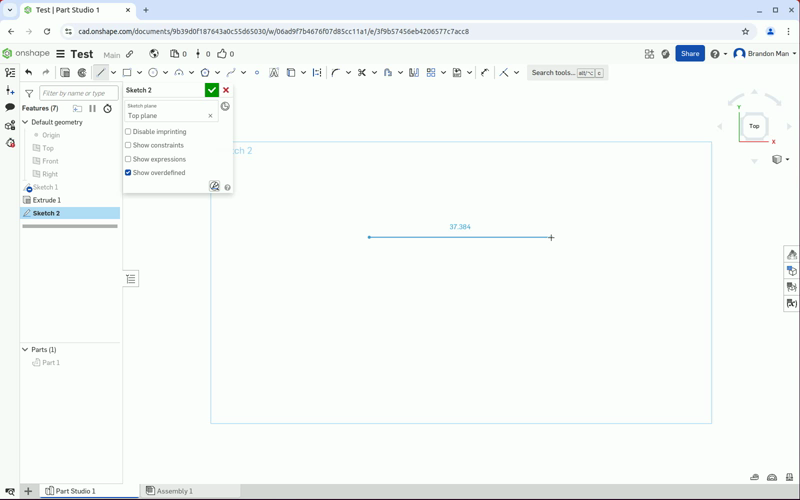
key(esc)
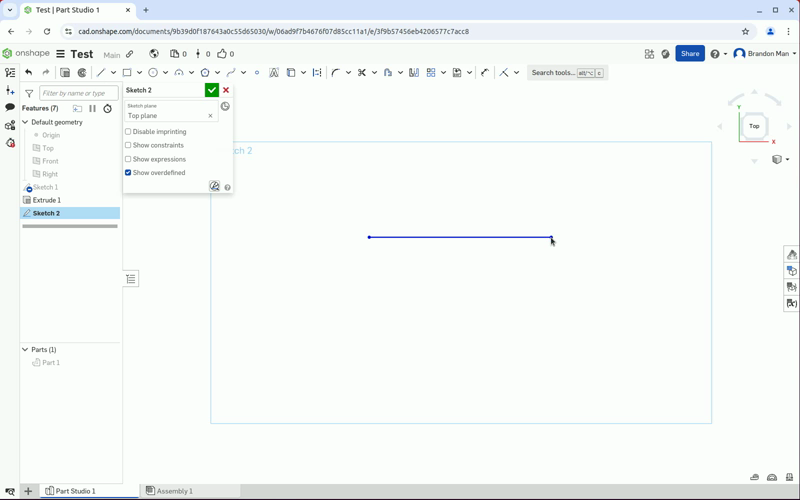
key(a)
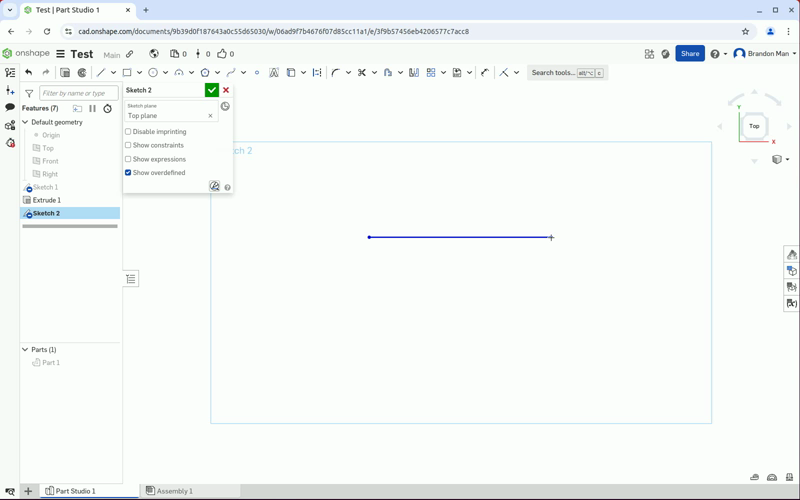
mouse_move(551, 237)
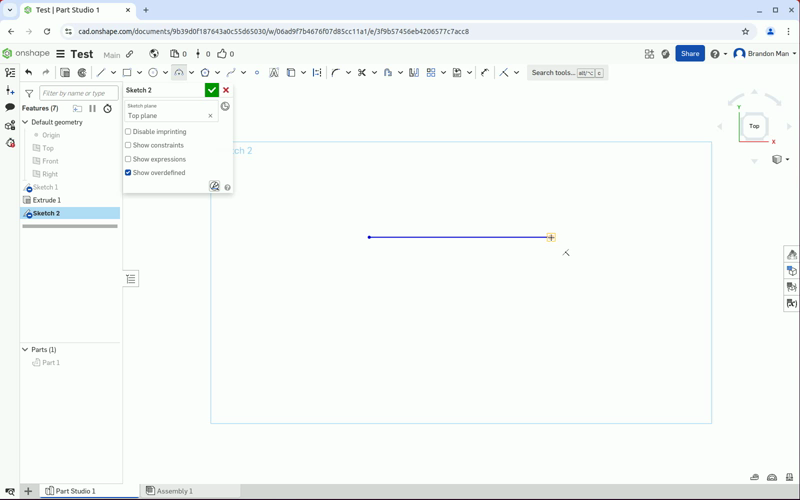
click(551, 237)
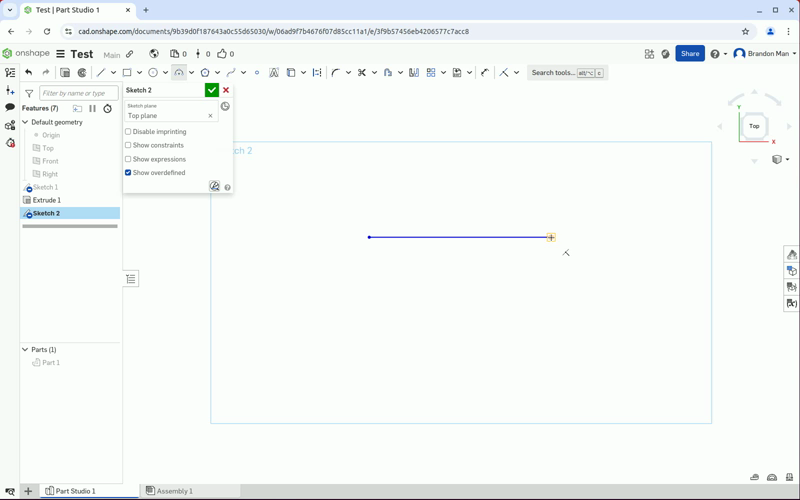
mouse_move(369, 237)
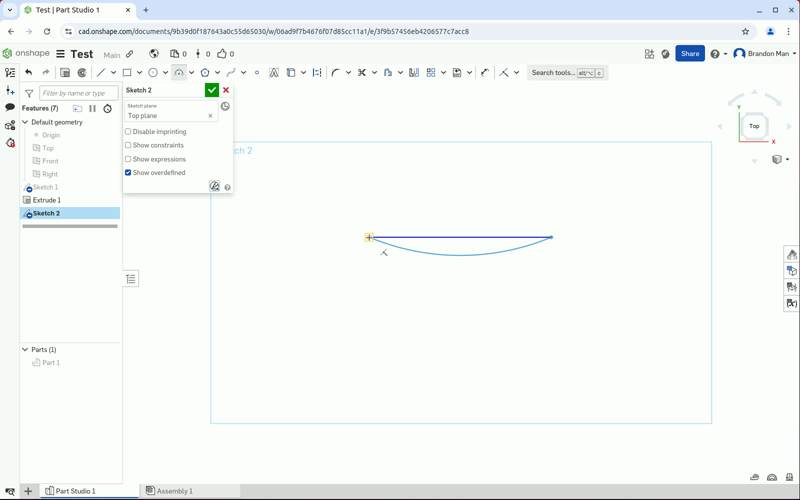
click(369, 237)
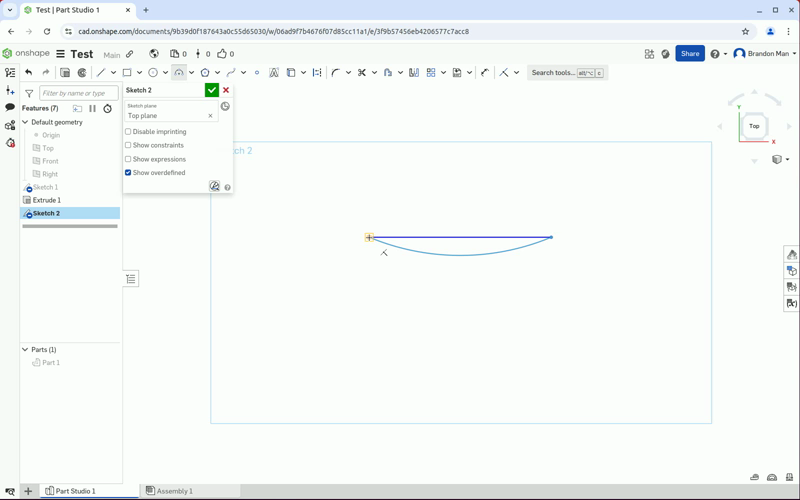
key_down(shift)
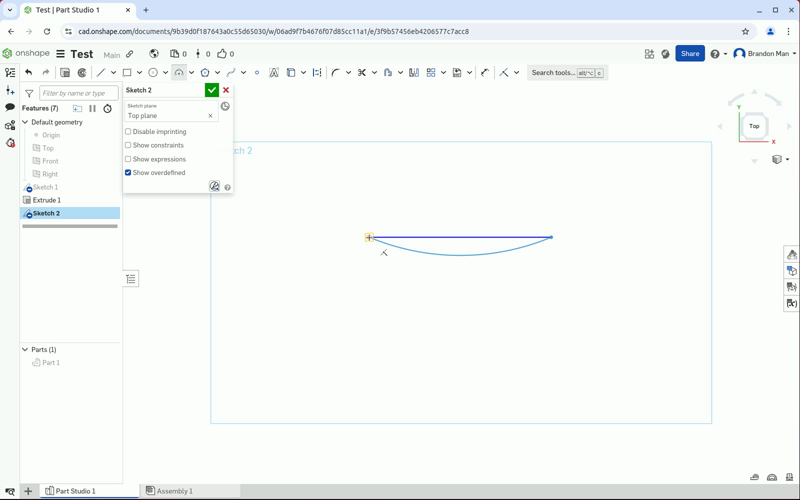
mouse_move(460, 181)
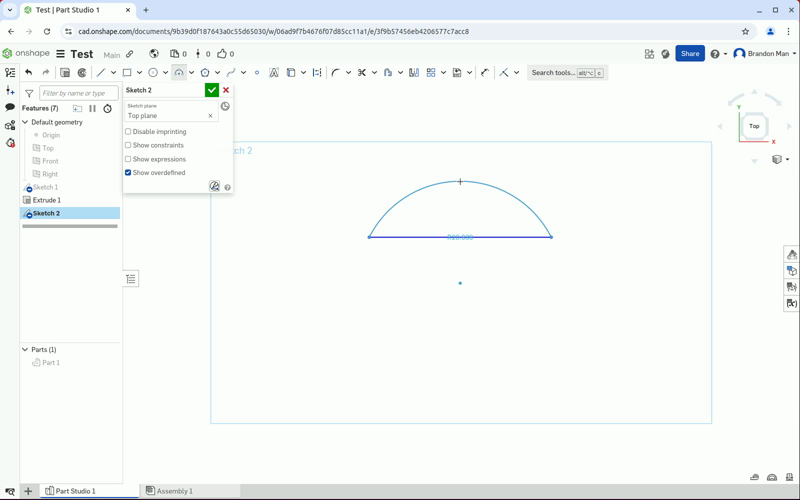
click(460, 181)
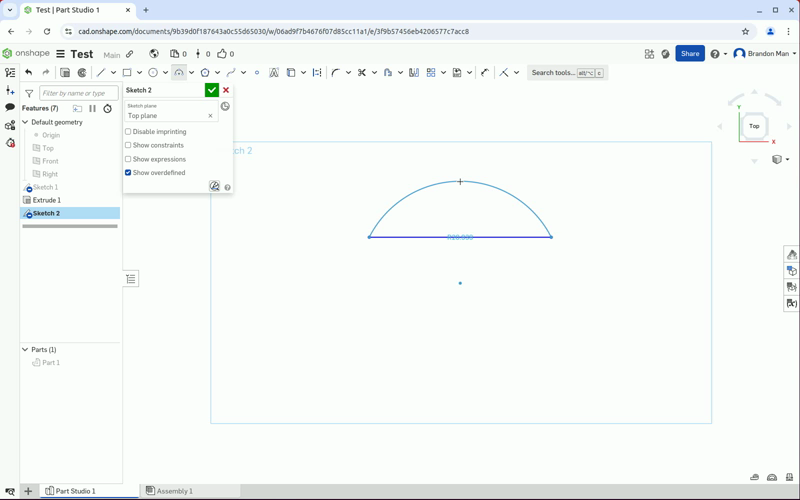
key_up(shift)
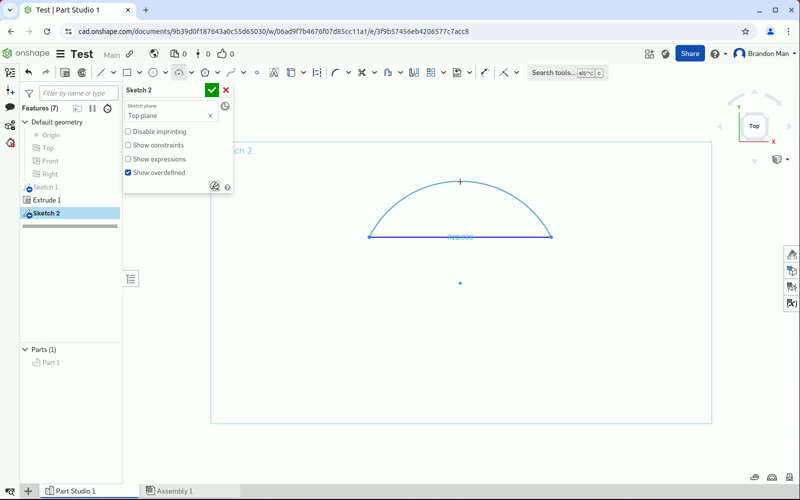
key(esc)
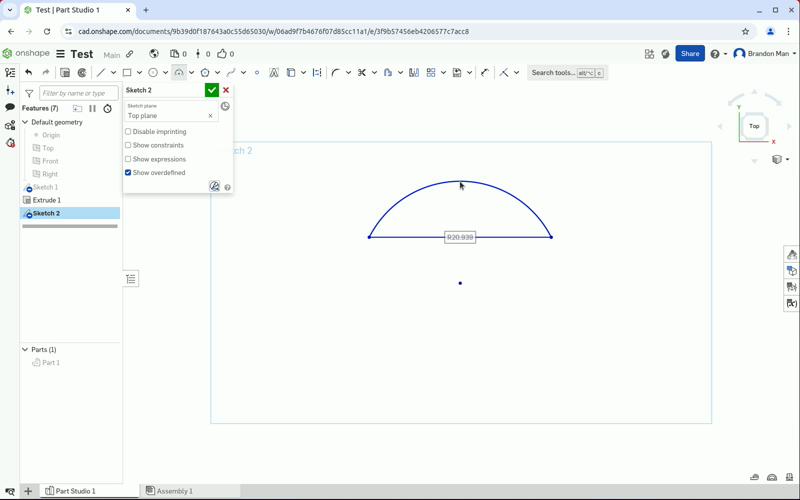
mouse_move(529, 218)
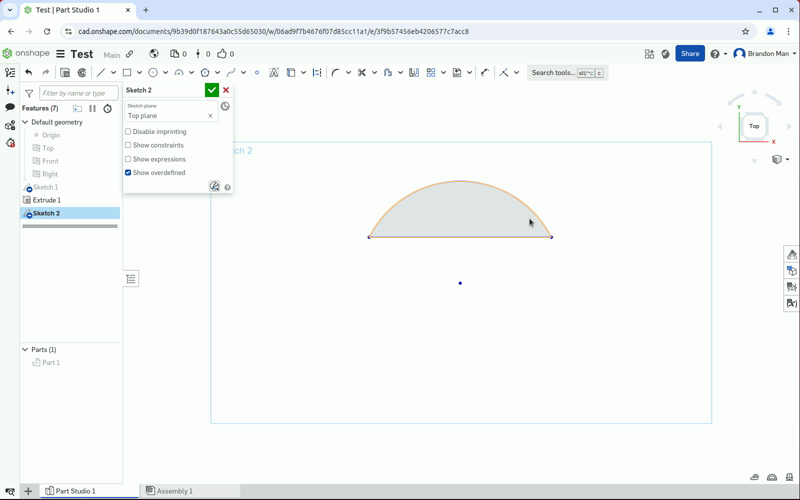
click(529, 218)
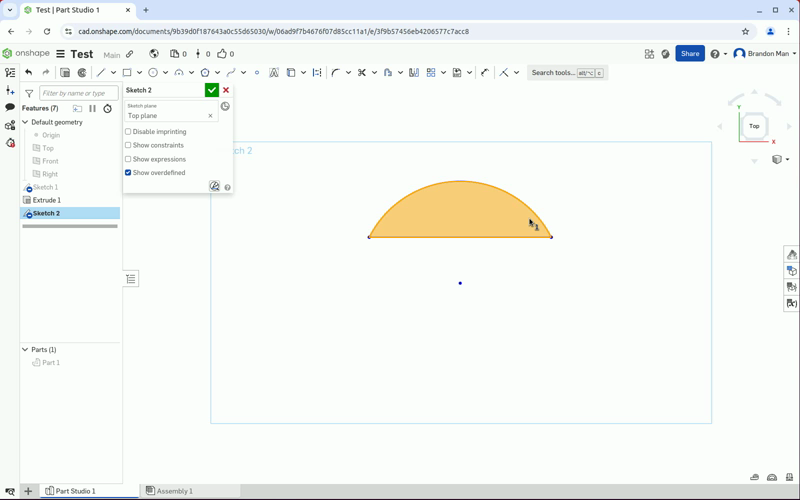
mouse_move(73, 352)
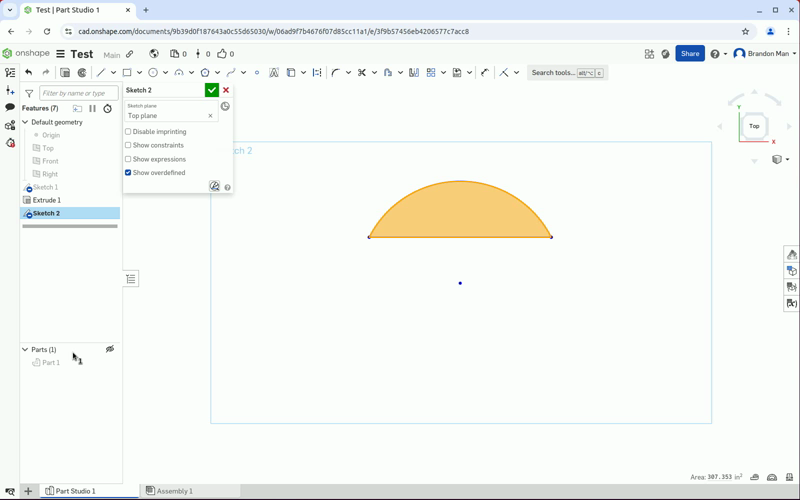
key(shift+y)
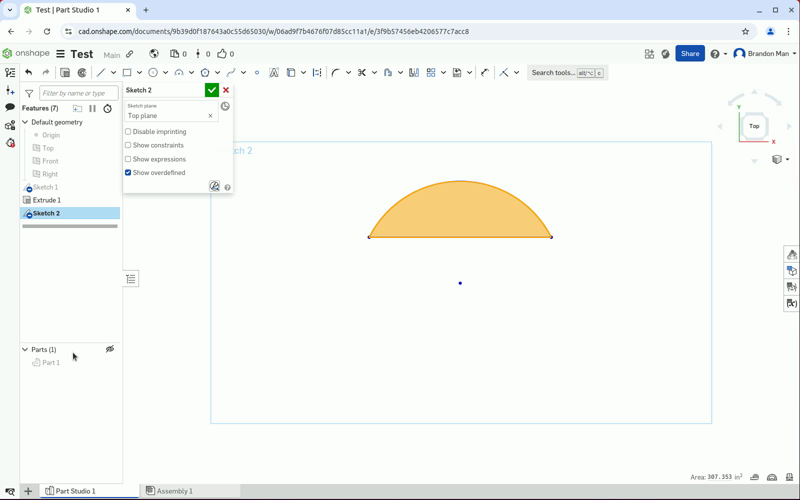
key(shift+e)
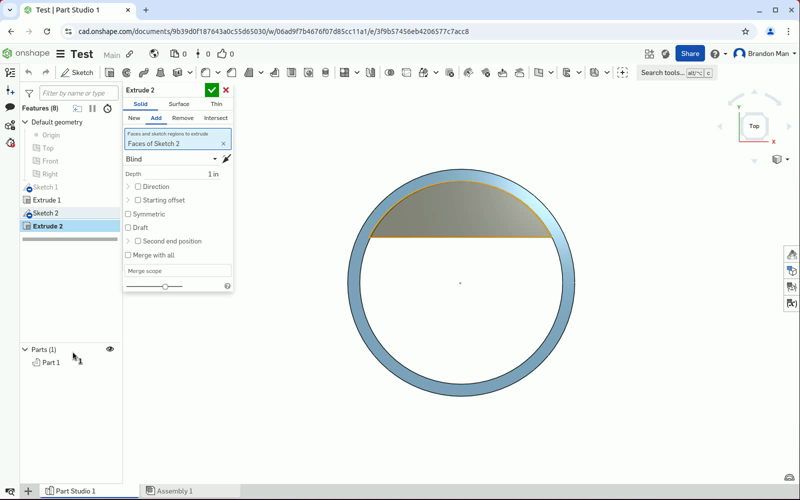
mouse_move(143, 106)
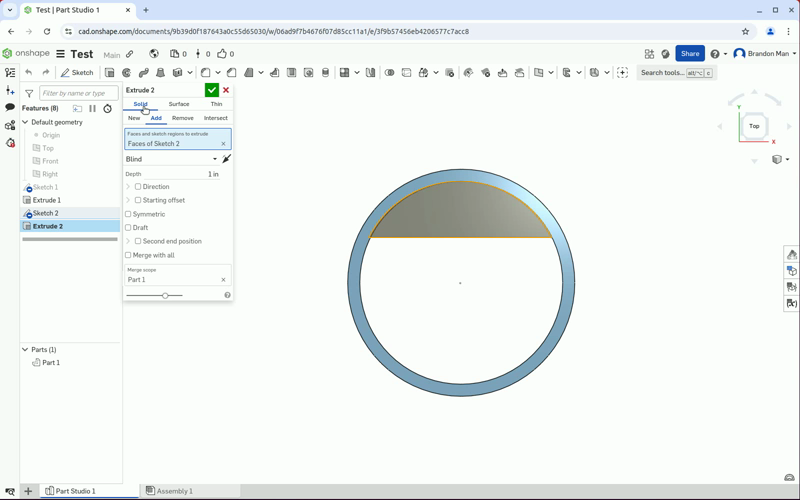
click(143, 106)
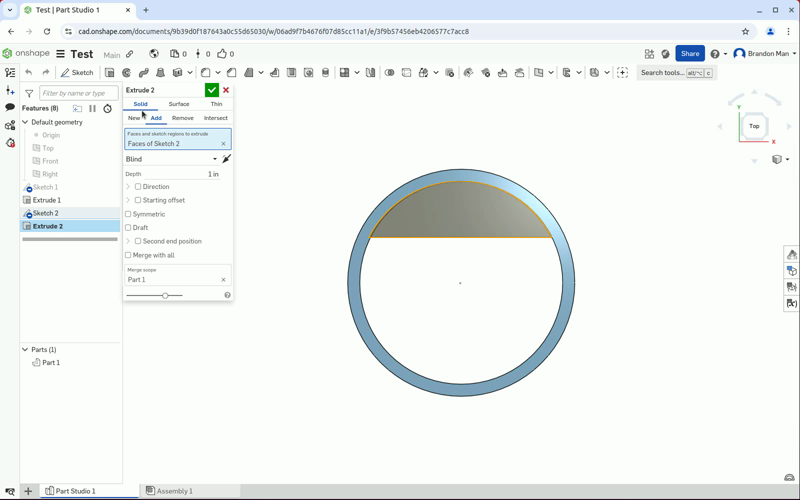
mouse_move(137, 120)
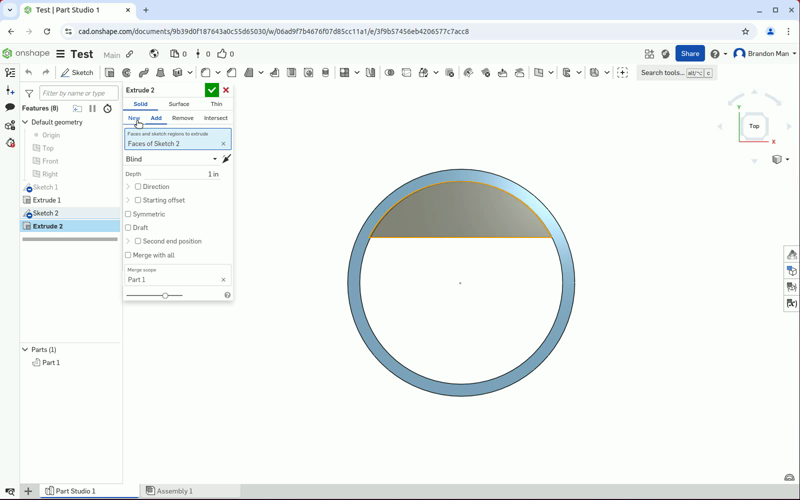
click(137, 120)
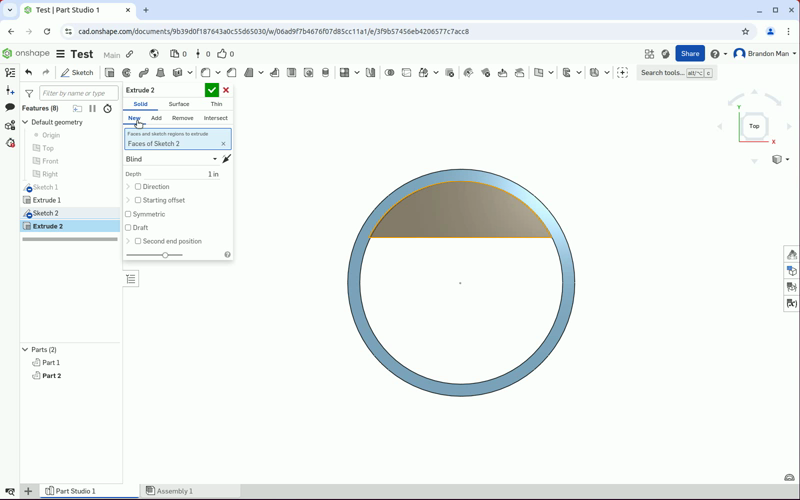
key(tab, 4)
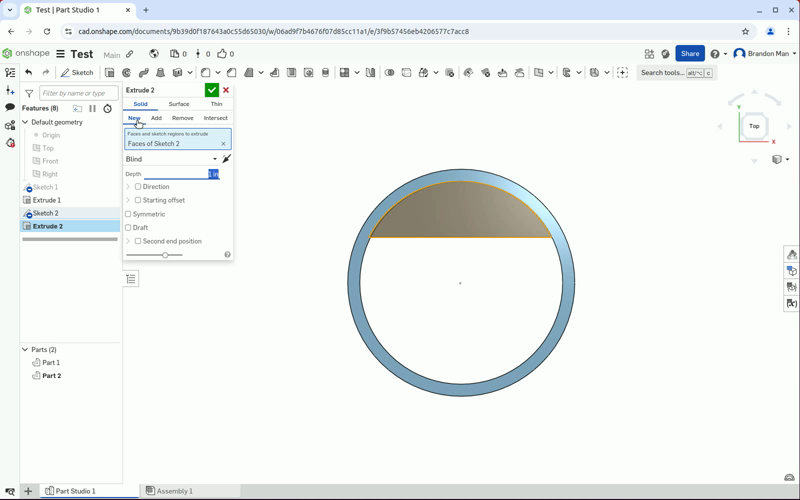
text(3.129)
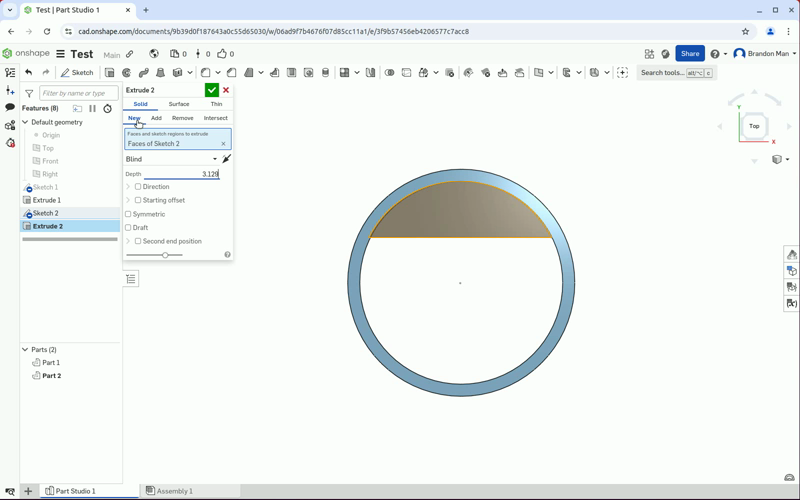
key(enter)
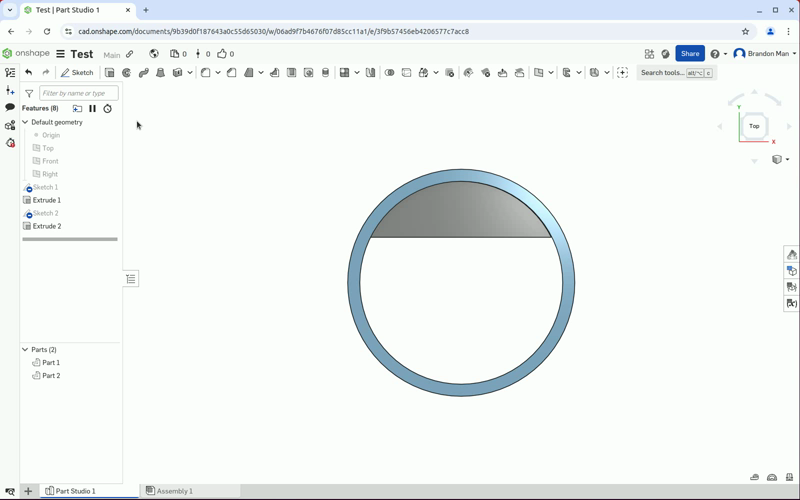
key(shift+h)
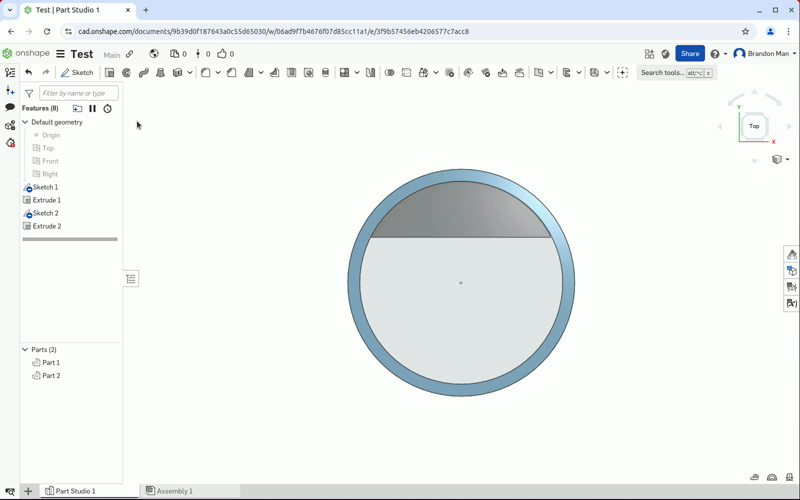
key(shift+h)
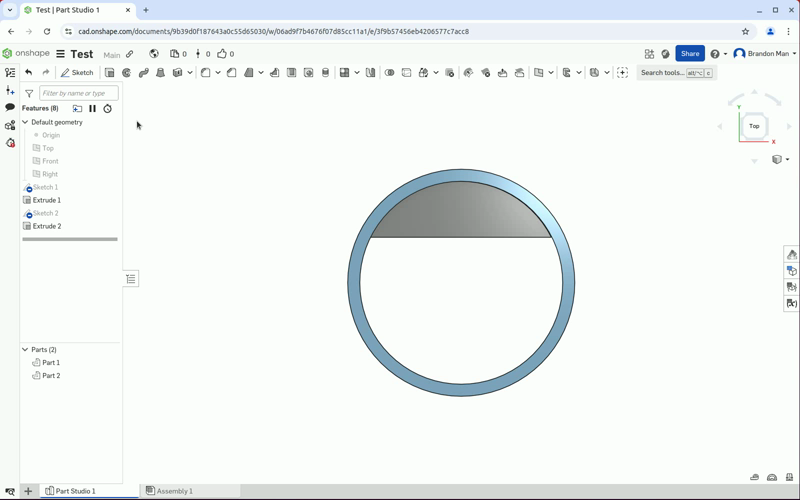
mouse_move(73, 189)
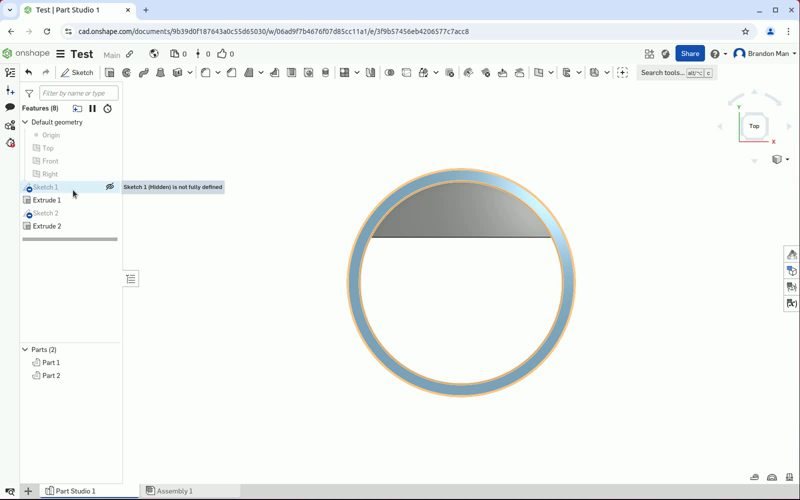
click(73, 189)
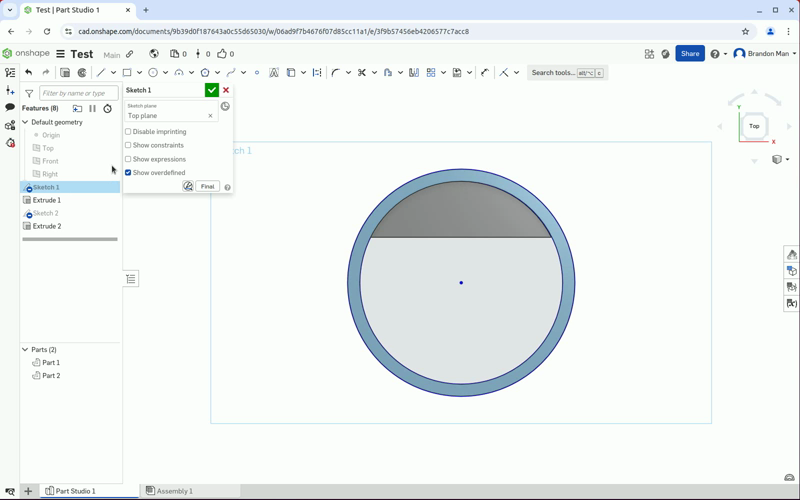
mouse_move(229, 92)
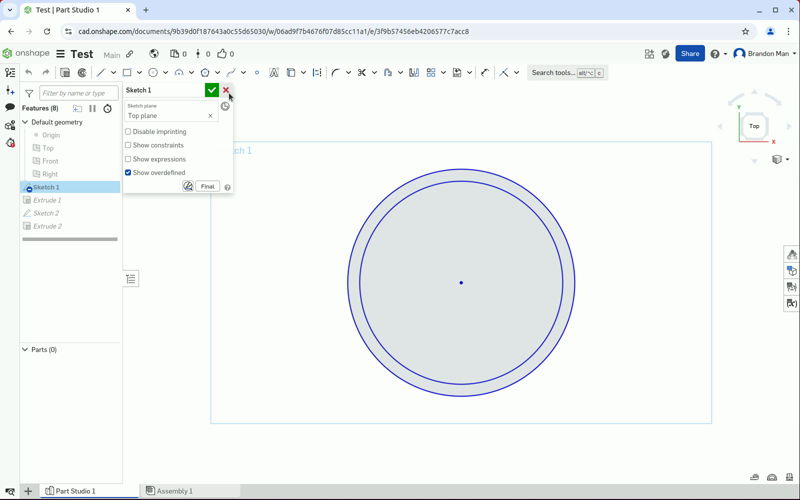
click(229, 92)
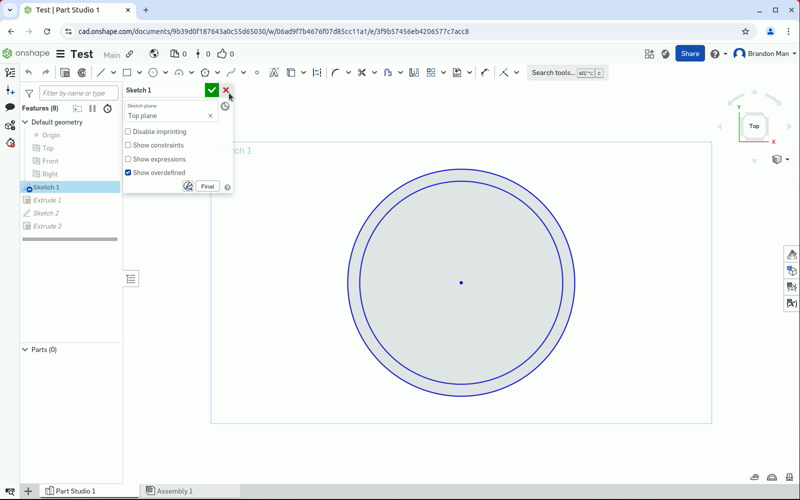
key(shift+s)
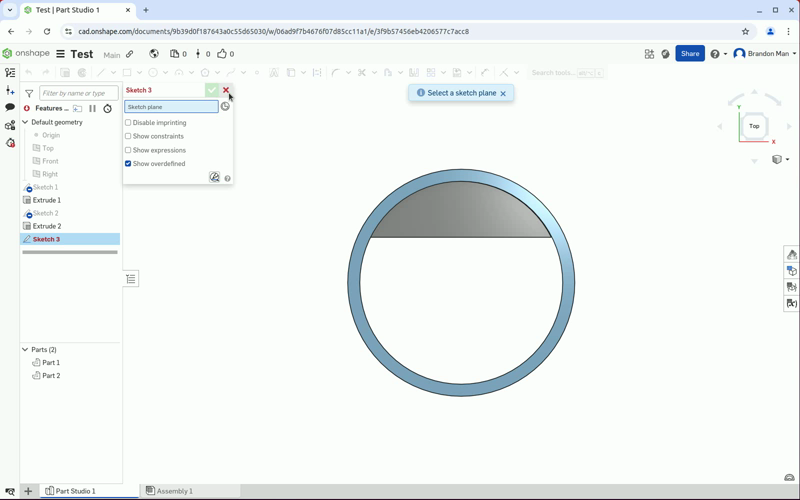
mouse_move(73, 150)
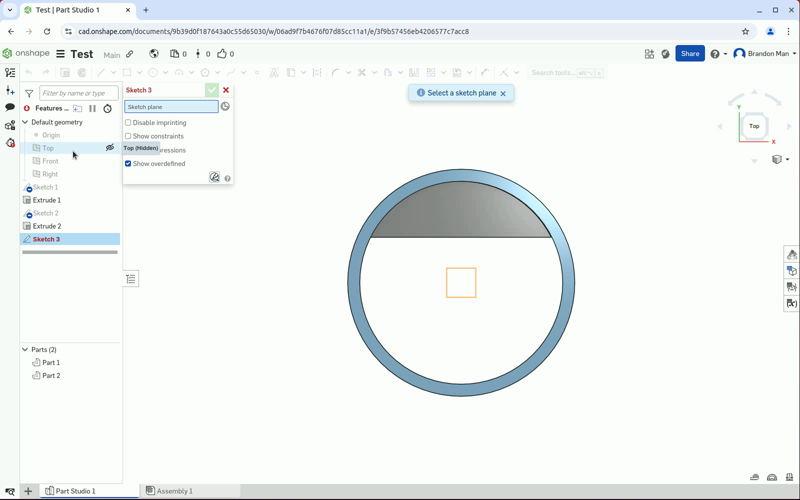
click(73, 150)
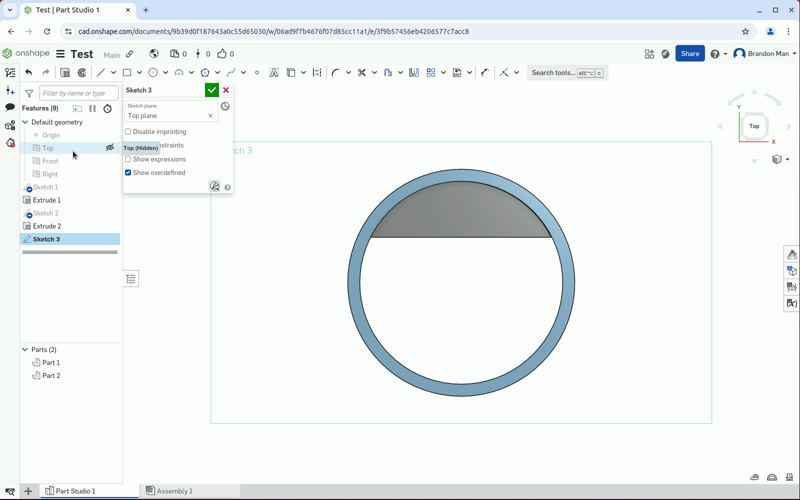
mouse_move(73, 352)
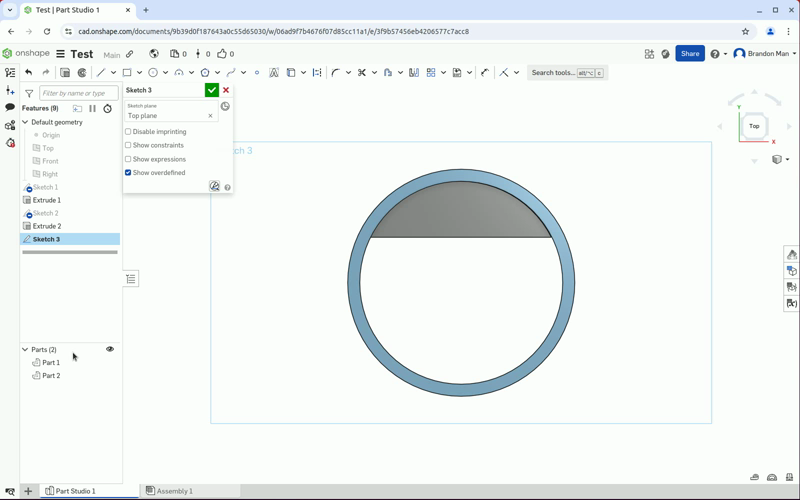
key(y)
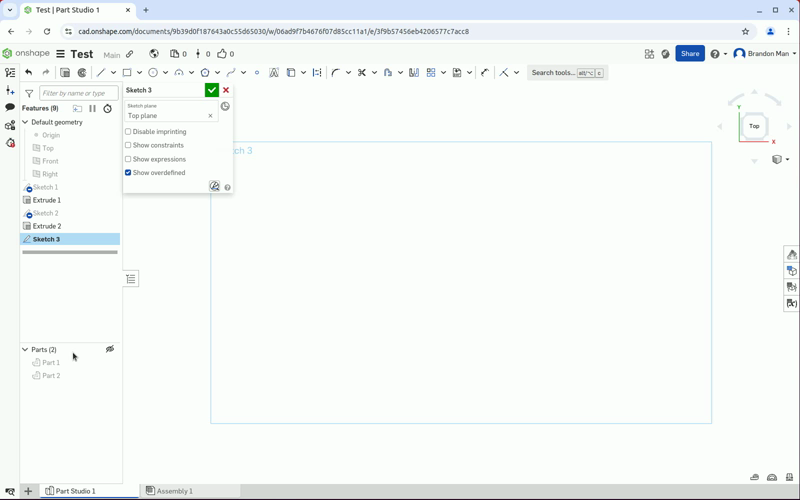
key(l)
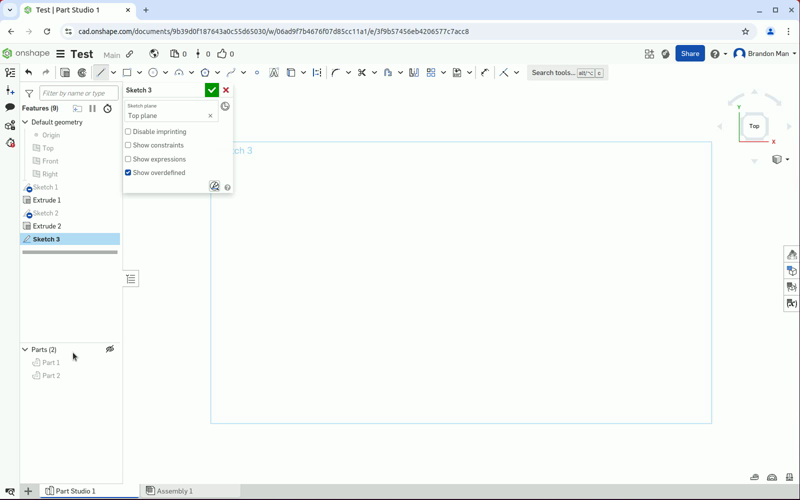
key_down(shift)
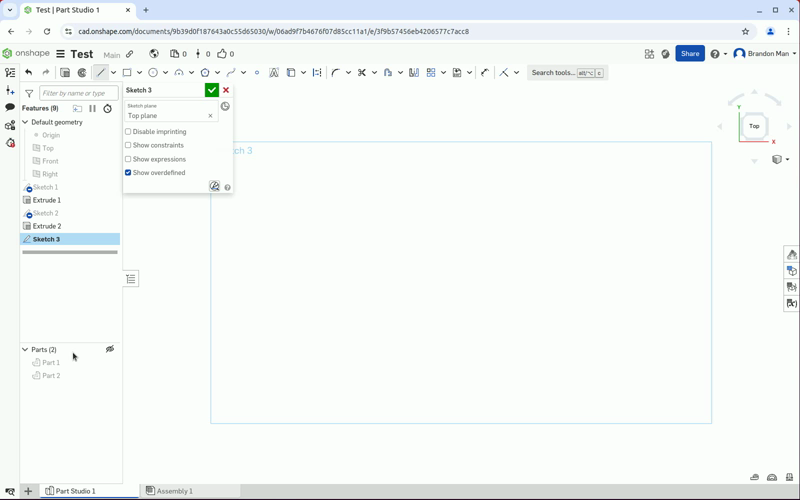
mouse_move(369, 328)
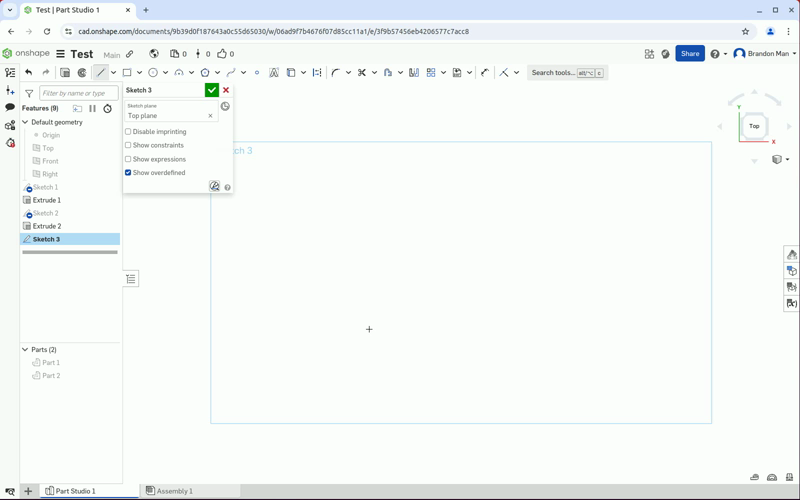
click(369, 328)
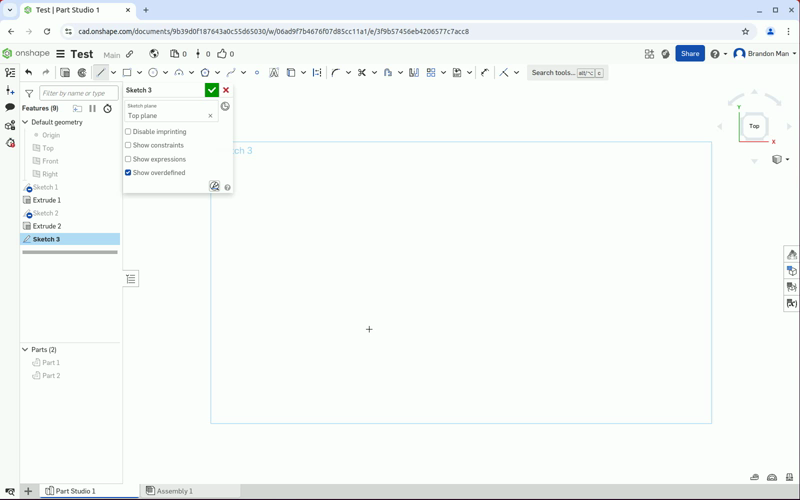
key_up(shift)
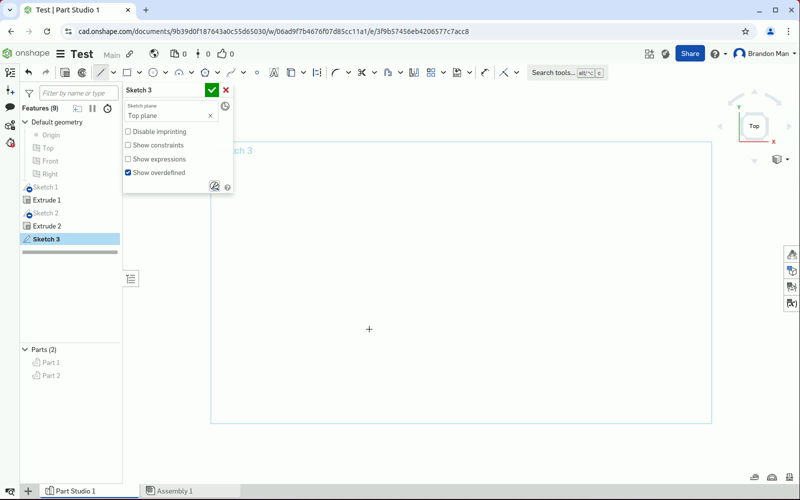
key_down(shift)
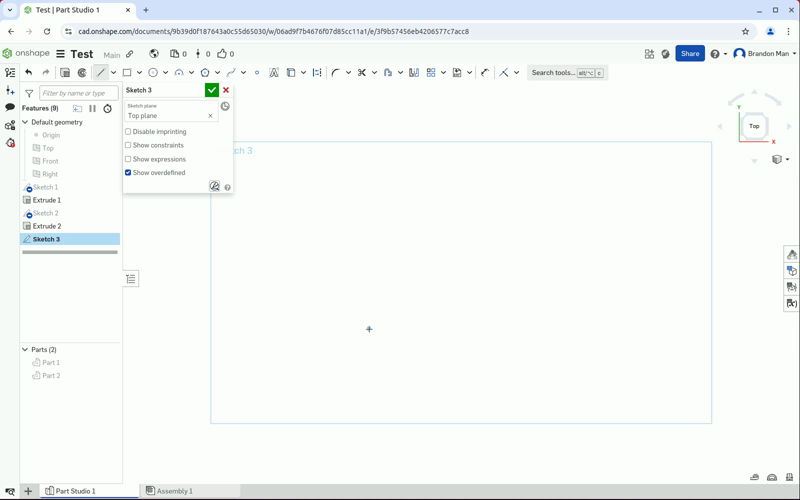
mouse_move(369, 237)
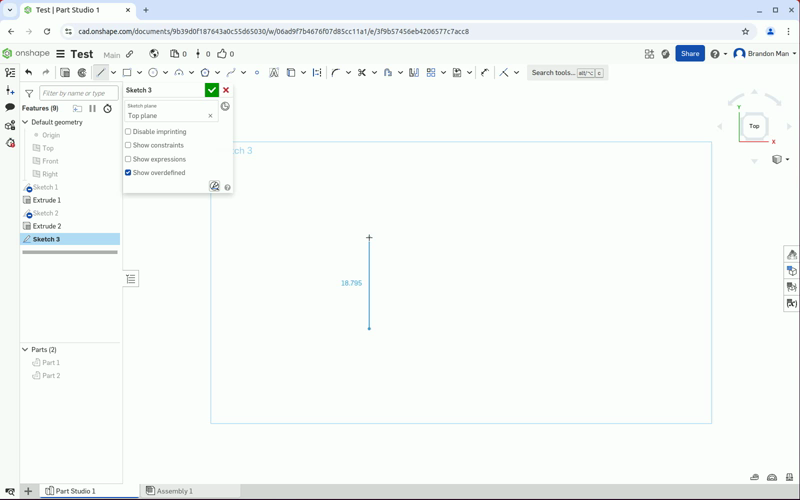
click(369, 237)
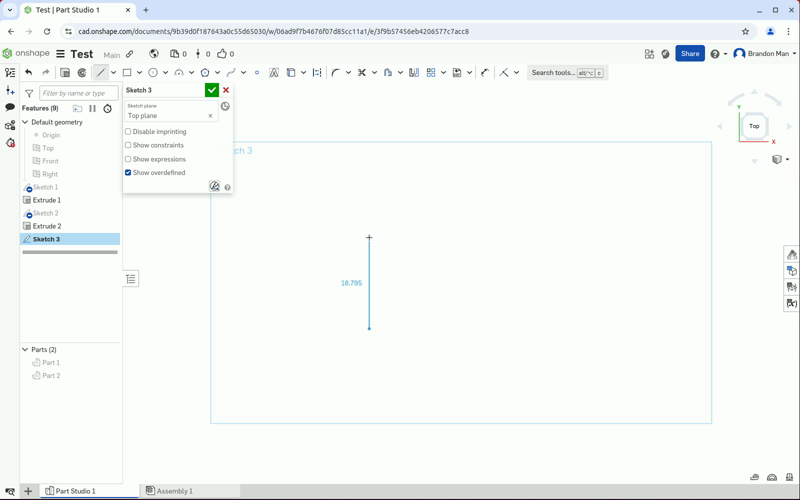
key_up(shift)
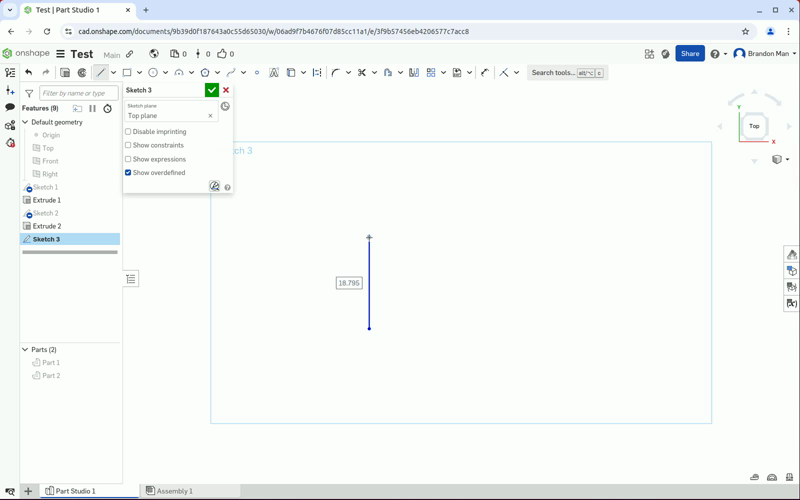
key(esc)
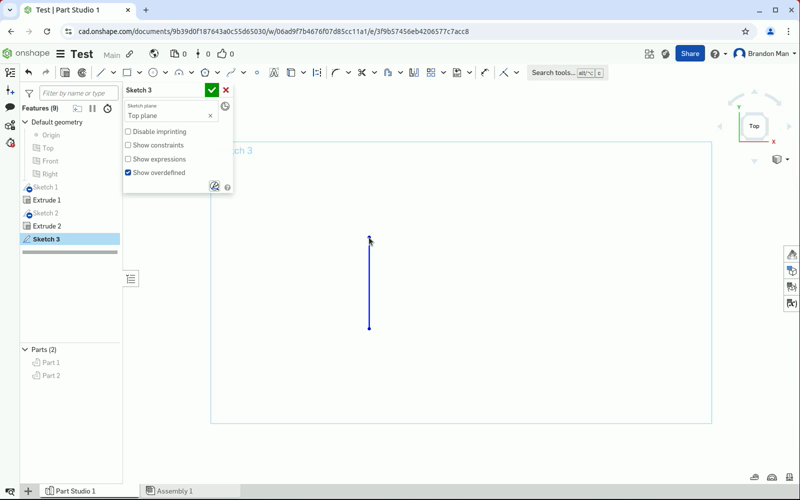
key(a)
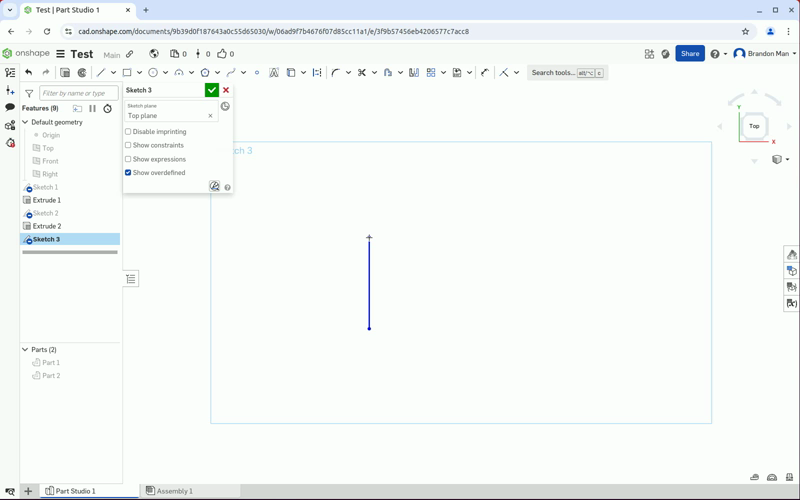
mouse_move(369, 237)
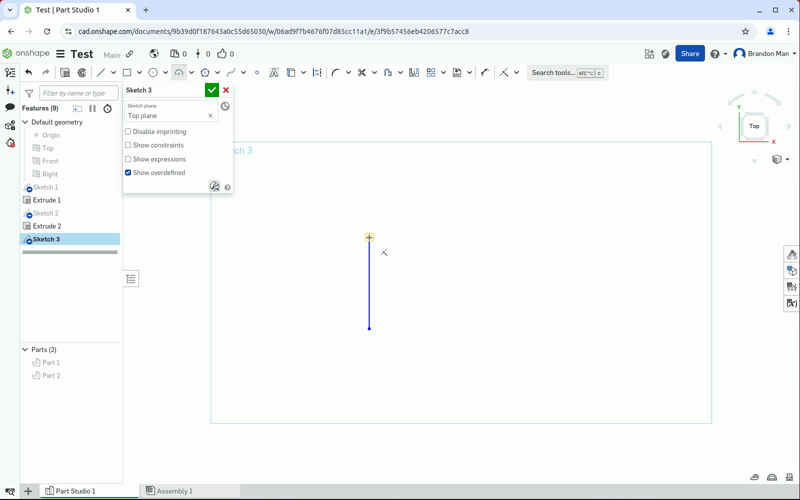
click(369, 237)
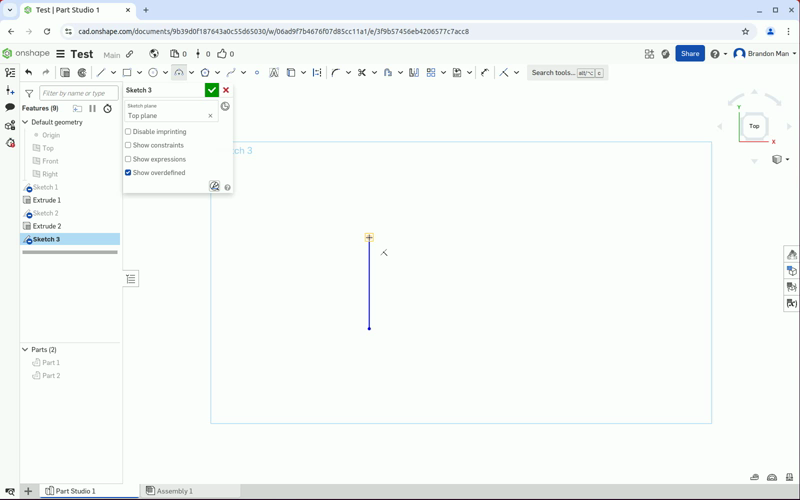
mouse_move(369, 328)
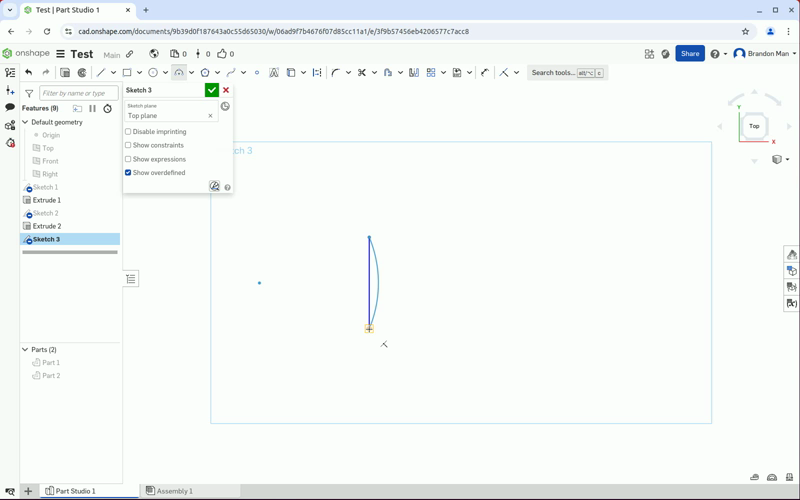
click(369, 328)
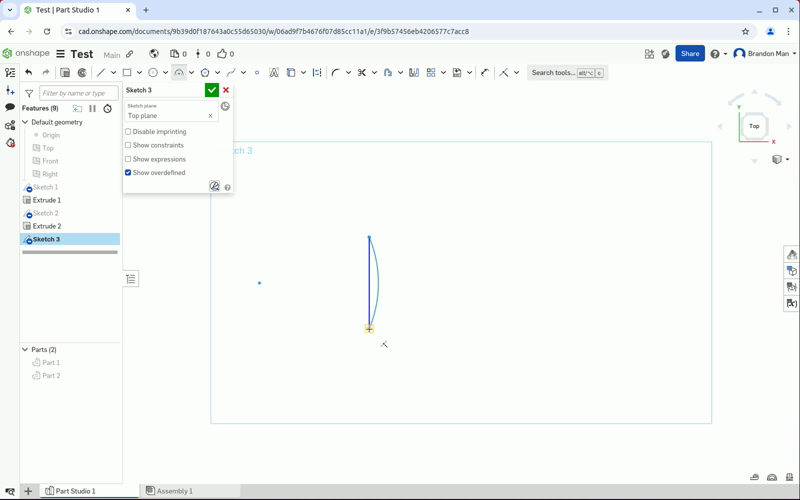
key_down(shift)
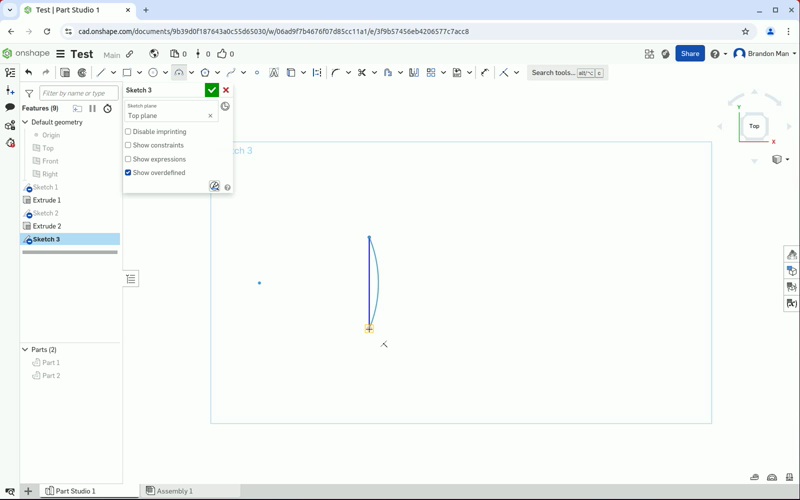
mouse_move(358, 282)
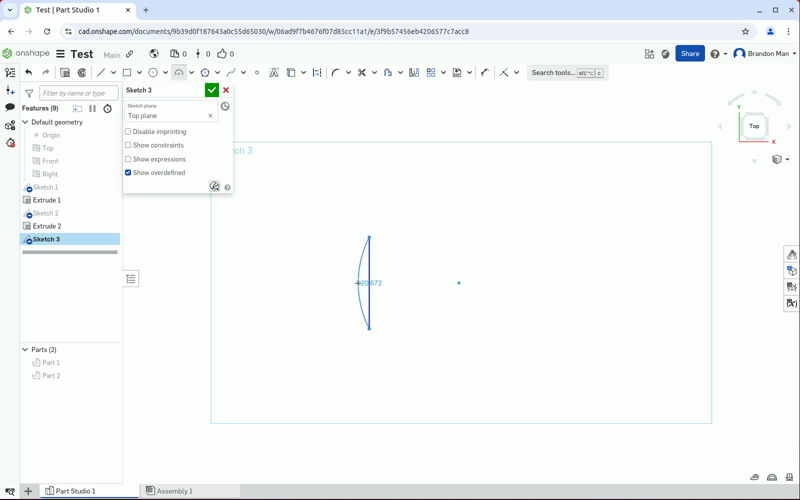
click(358, 282)
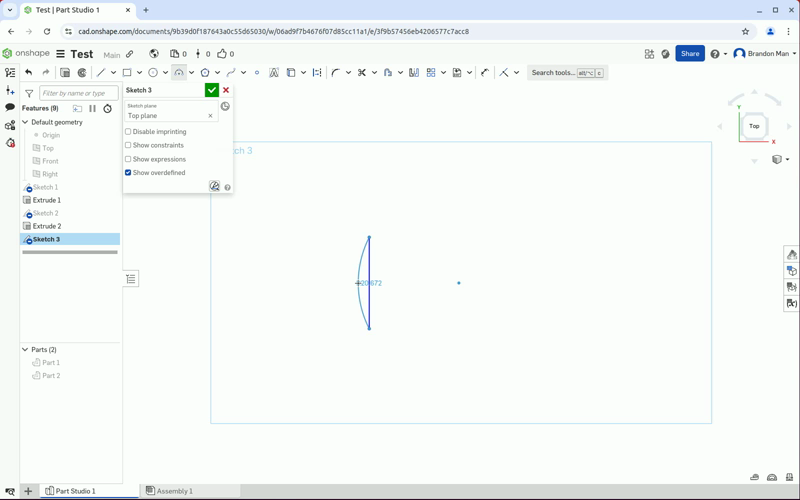
key_up(shift)
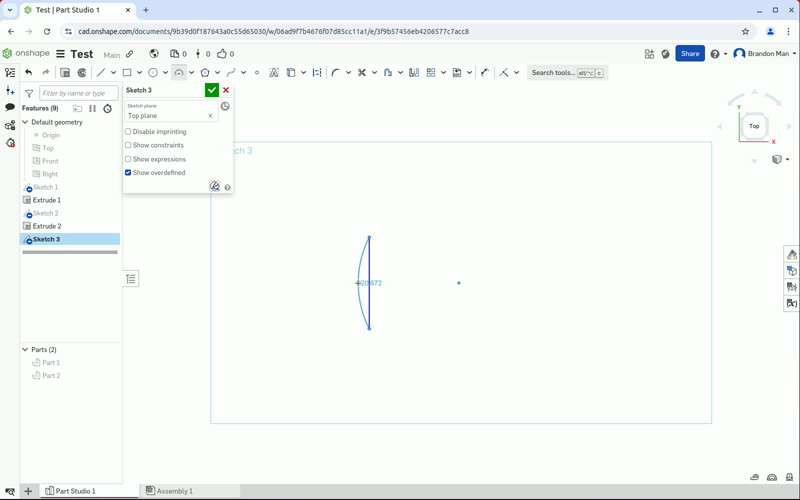
key(esc)
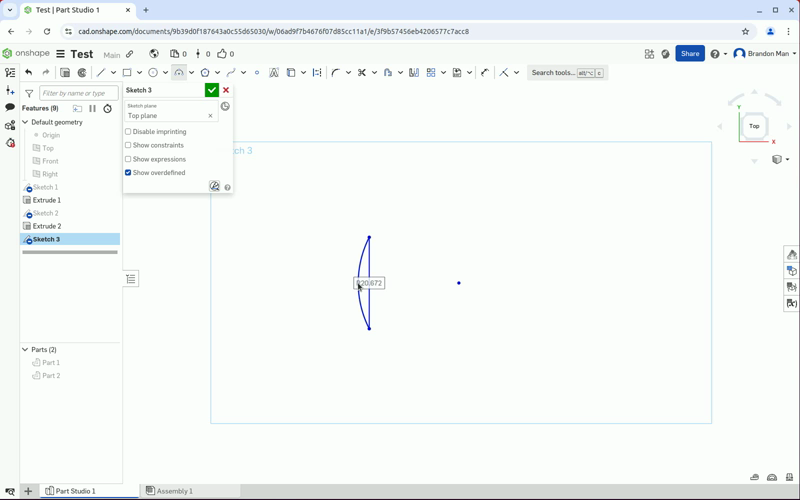
mouse_move(364, 272)
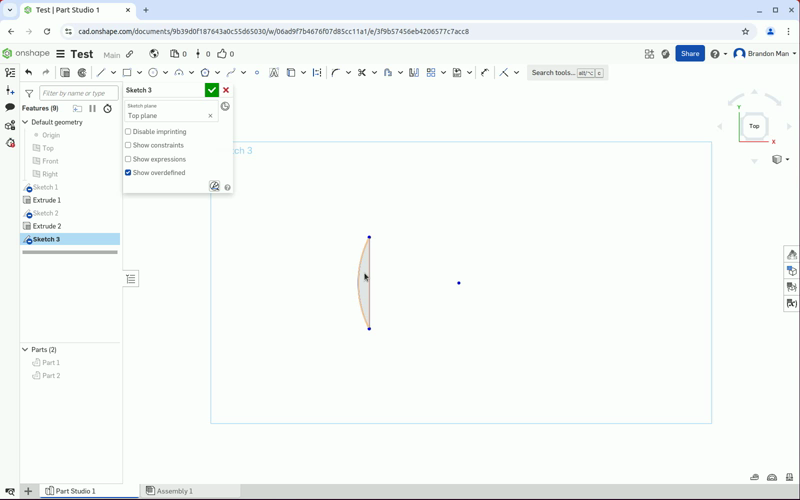
scroll(6)
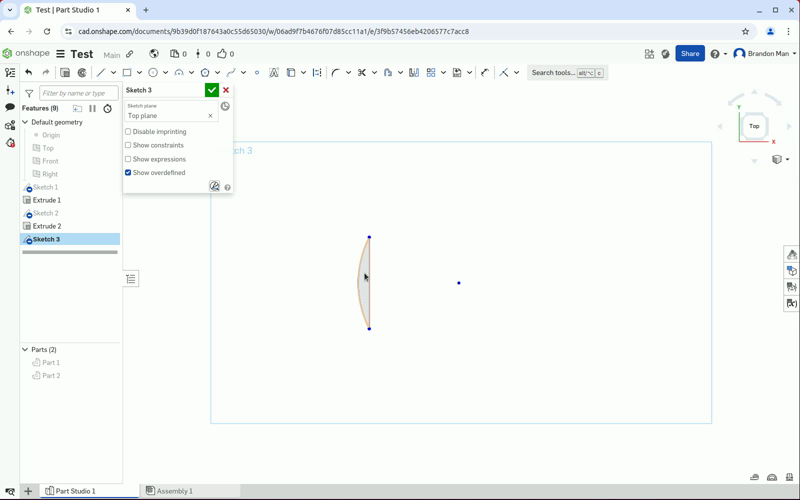
scroll(6)
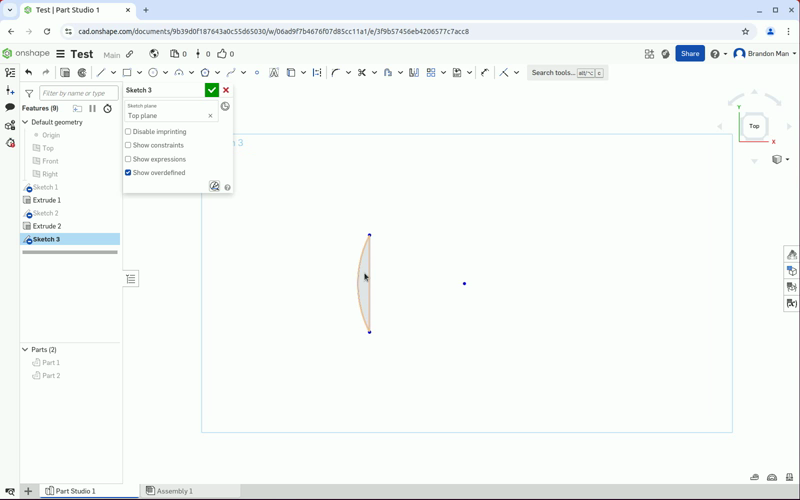
scroll(6)
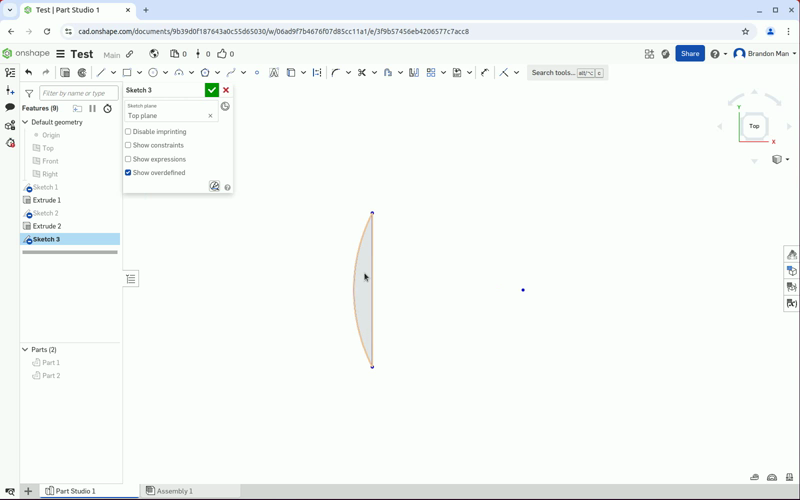
scroll(6)
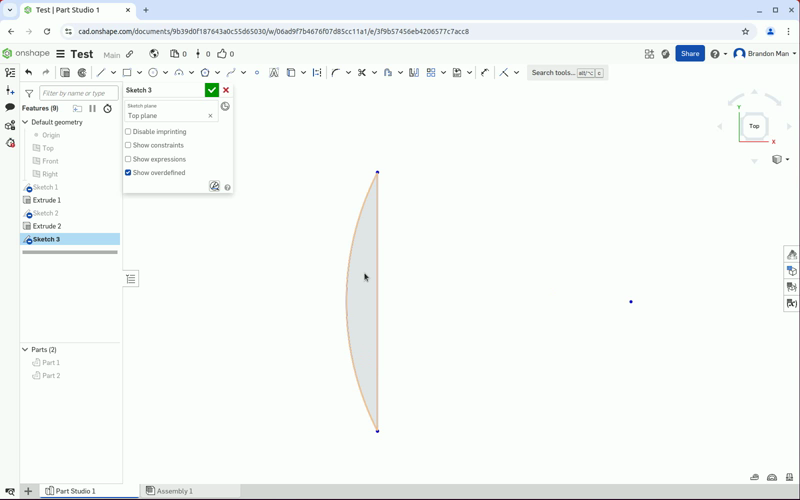
scroll(6)
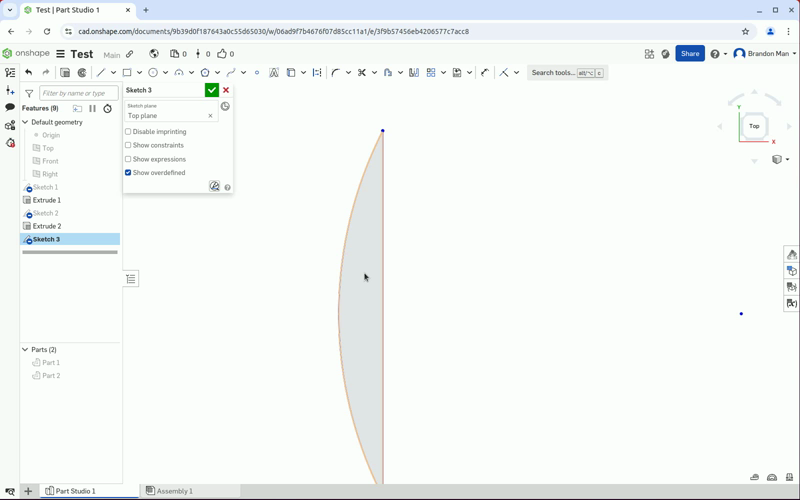
scroll(6)
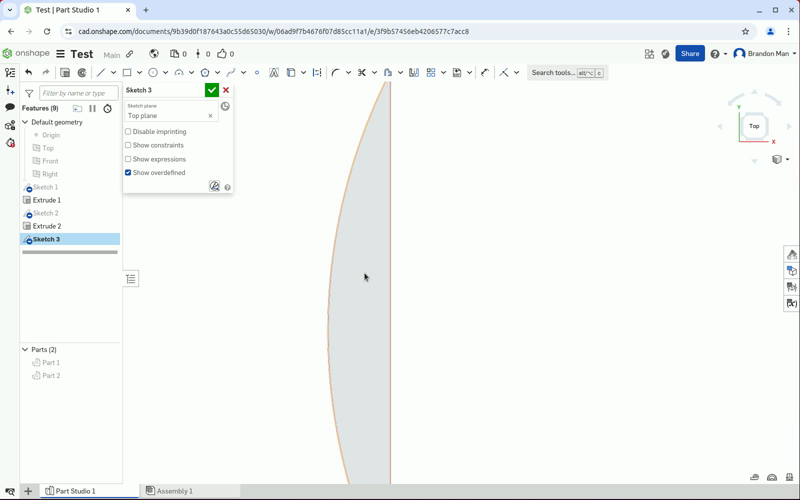
scroll(6)
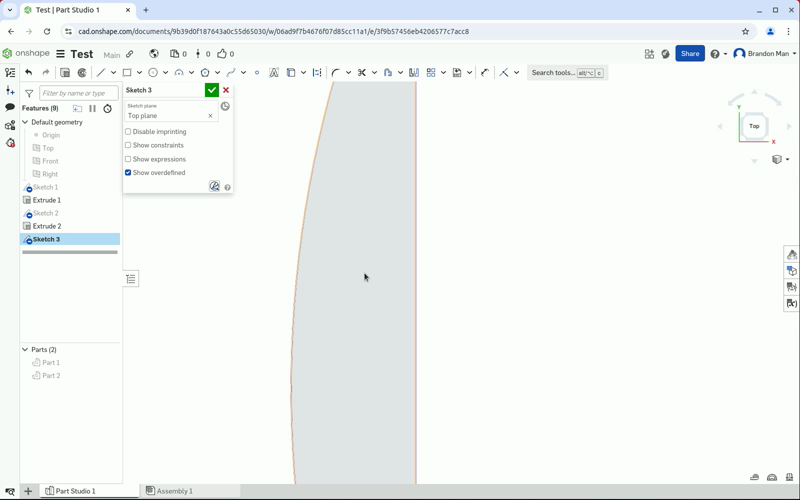
click(364, 272)
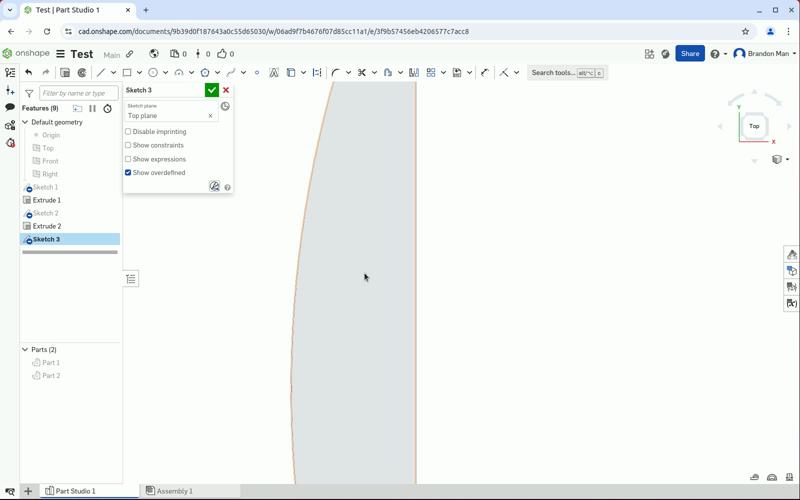
scroll(-6)
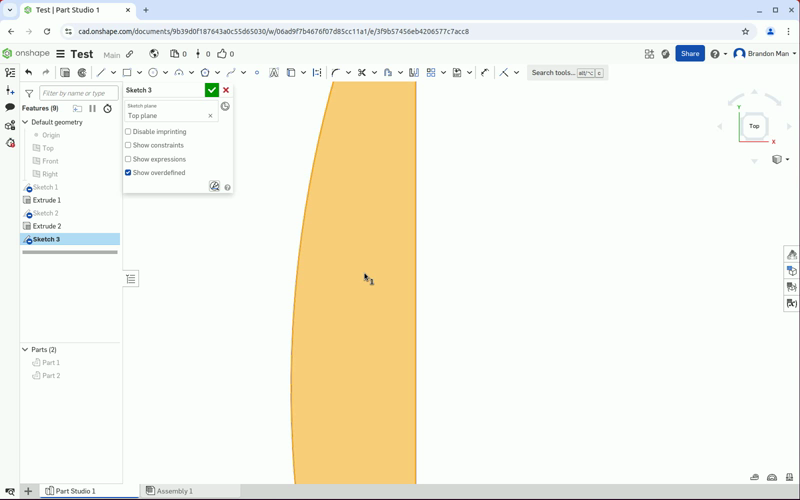
scroll(-6)
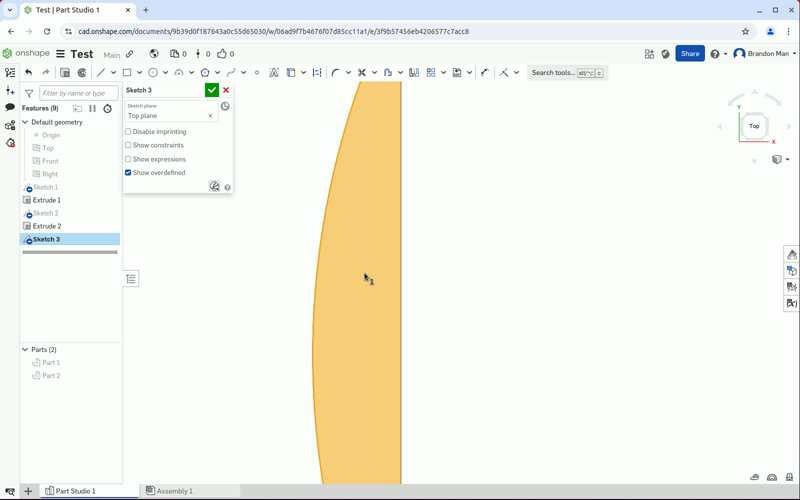
scroll(-6)
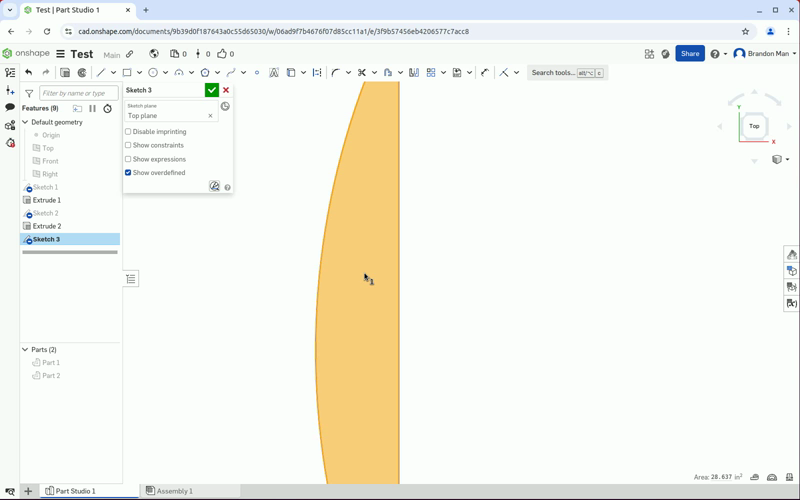
scroll(-6)
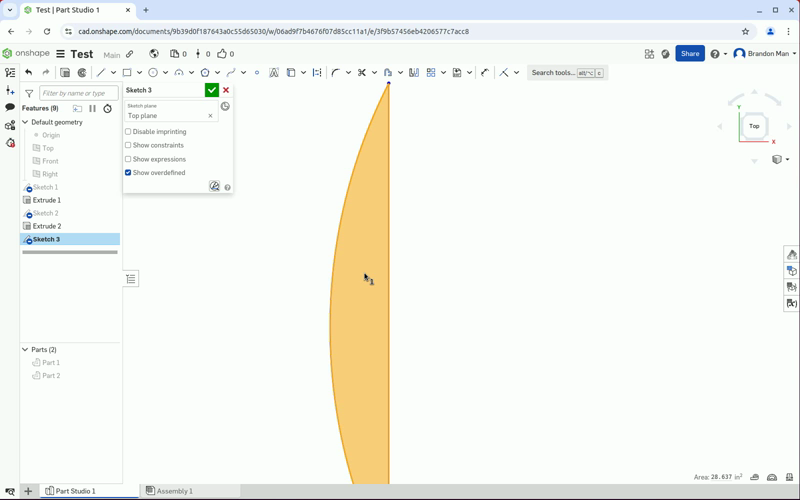
scroll(-6)
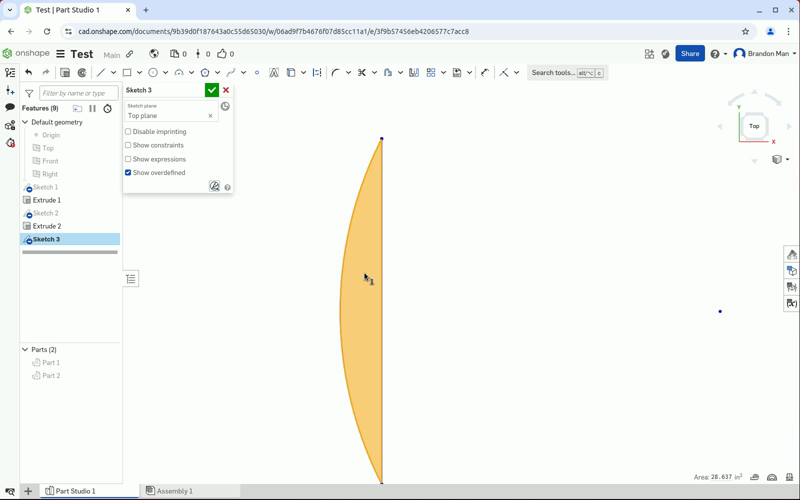
scroll(-6)
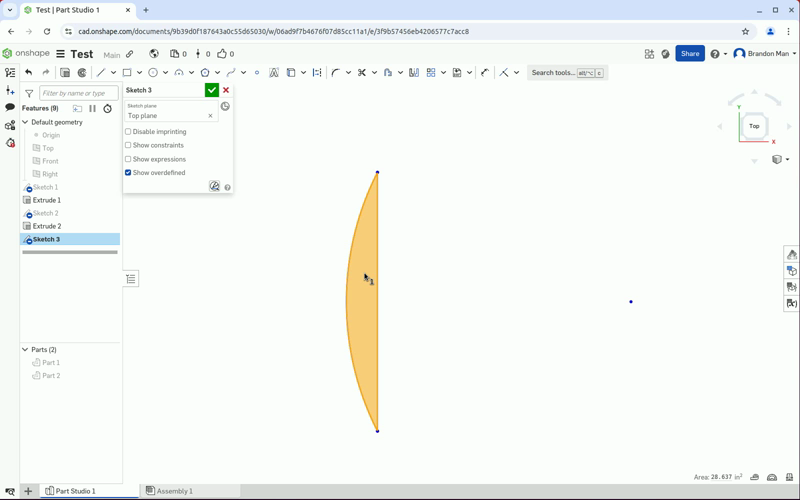
scroll(-6)
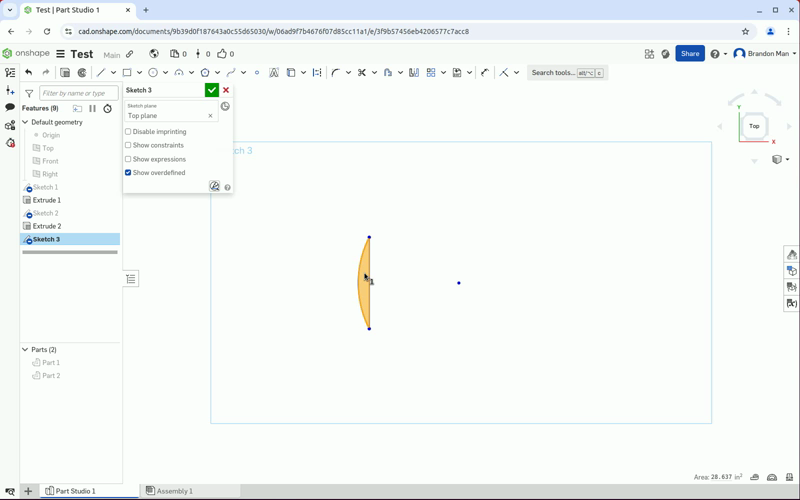
mouse_move(73, 352)
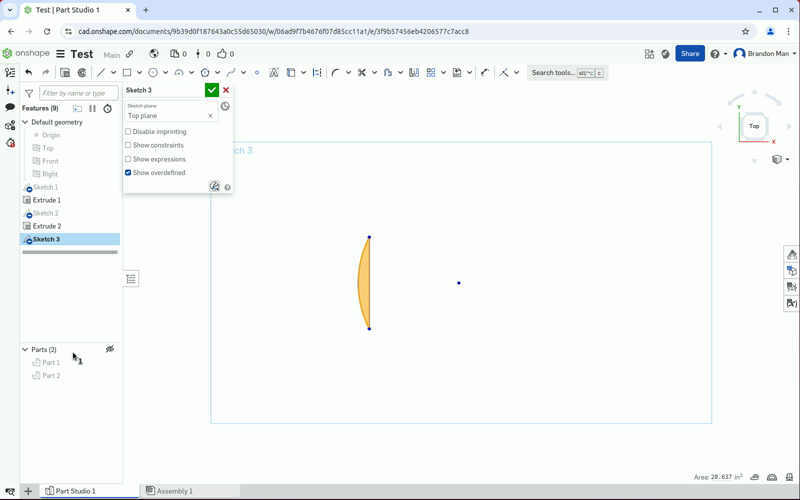
key(shift+y)
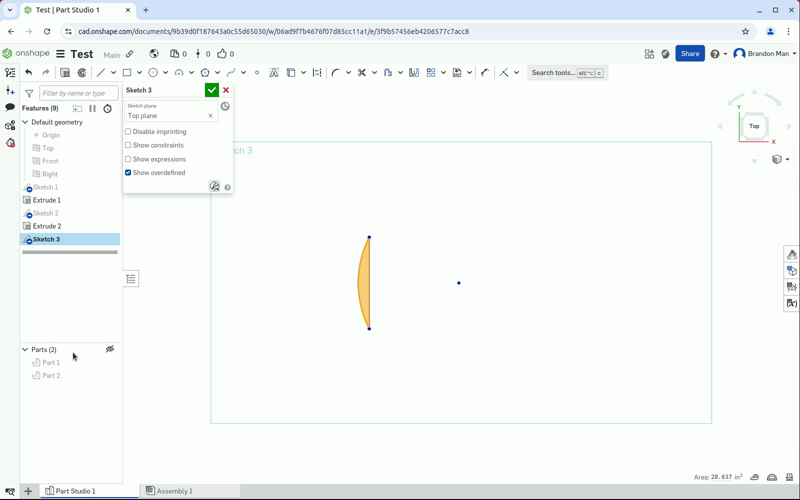
key(shift+e)
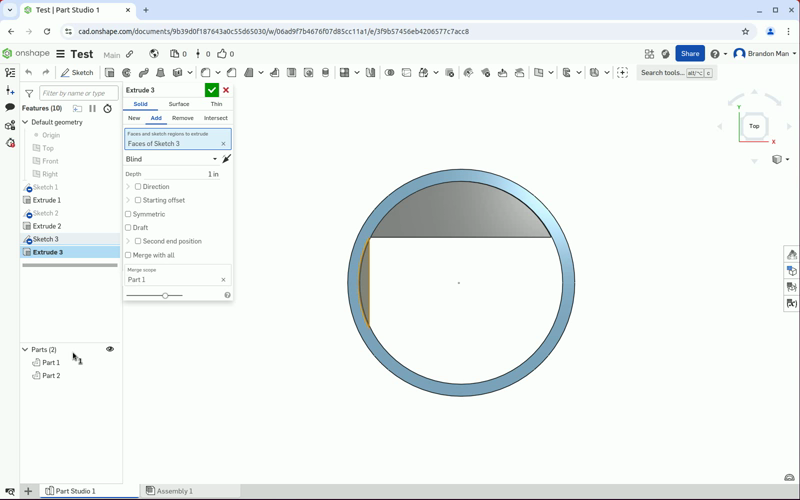
mouse_move(143, 106)
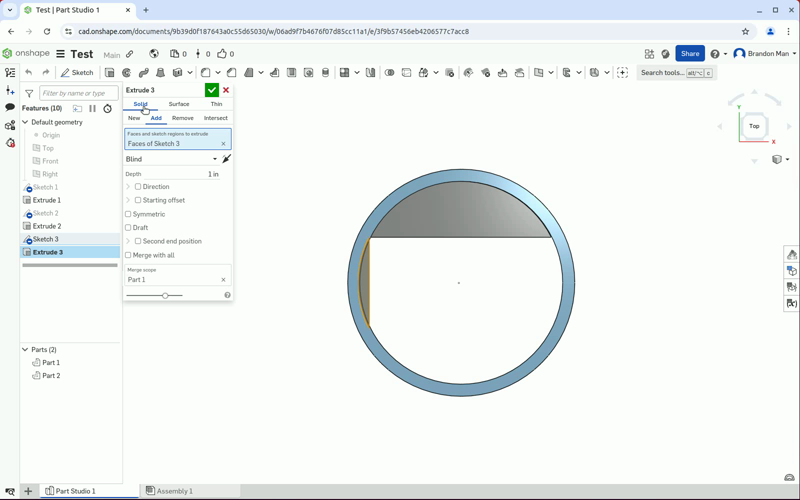
click(143, 106)
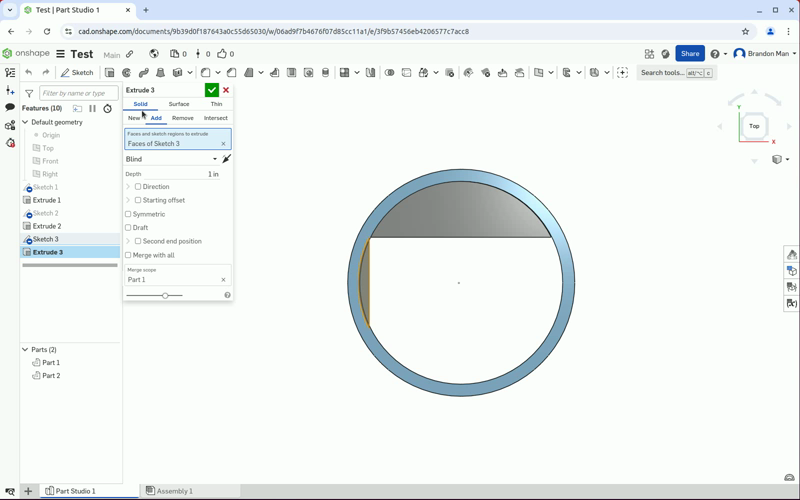
mouse_move(137, 120)
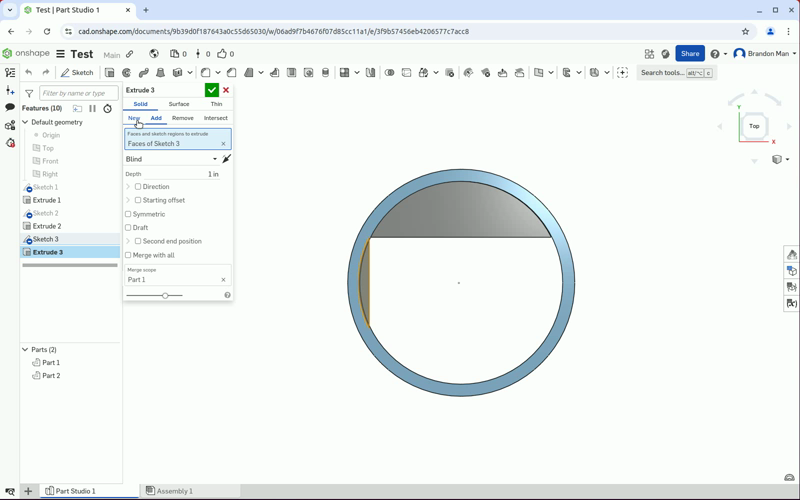
click(137, 120)
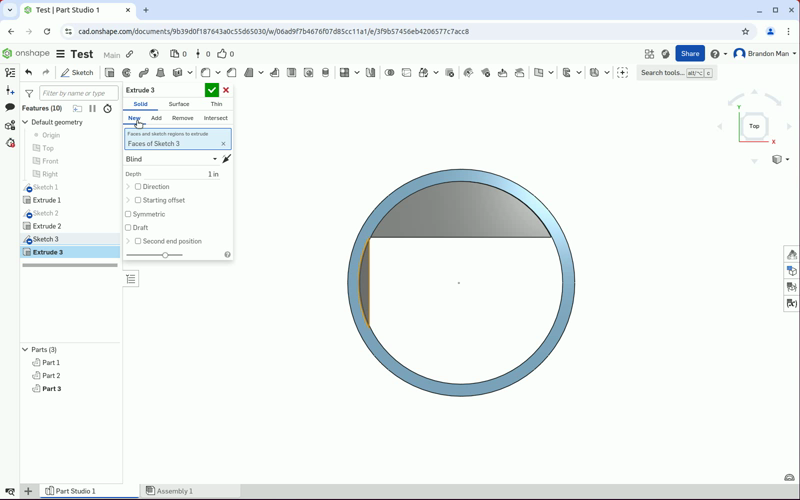
key(tab, 4)
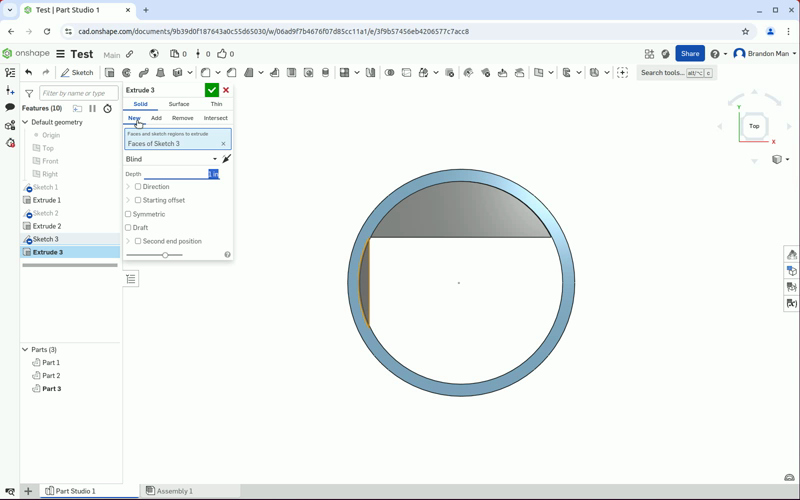
text(3.129)
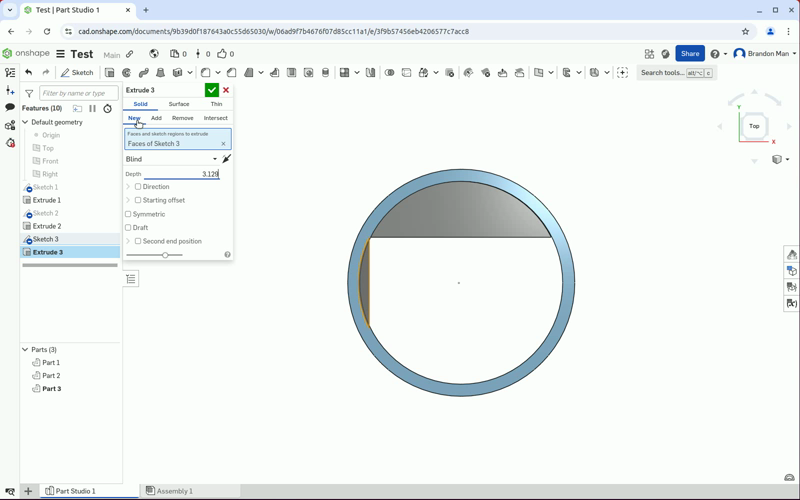
key(enter)
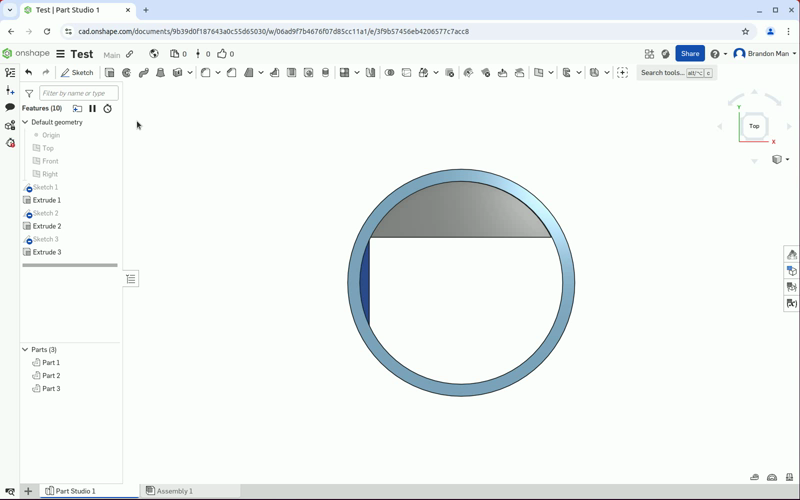
key(shift+h)
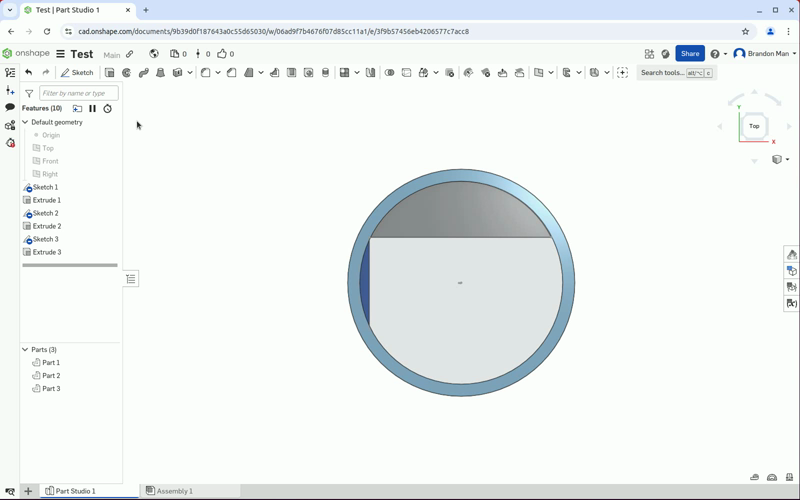
key(shift+h)
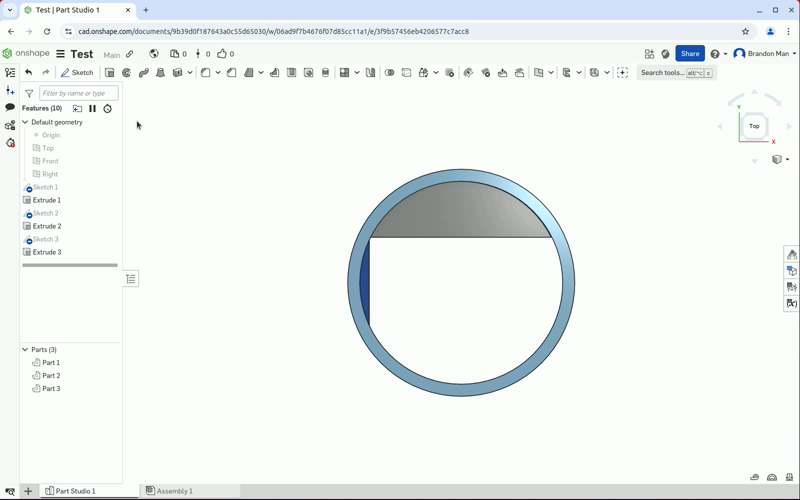
mouse_move(73, 189)
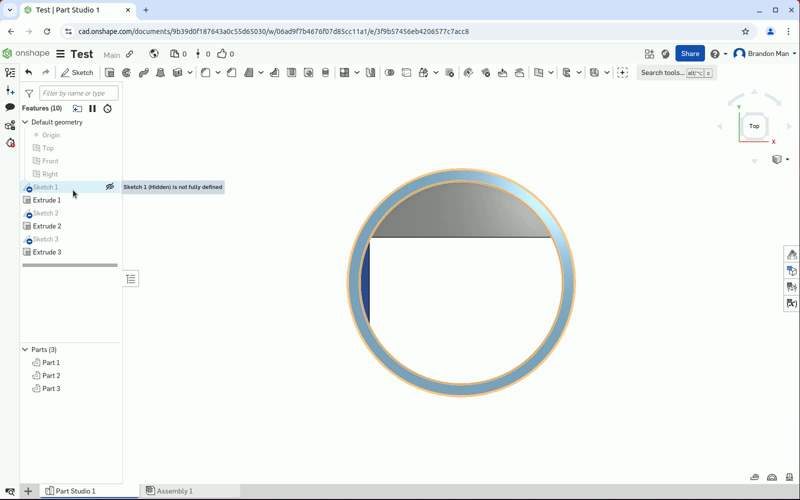
click(73, 189)
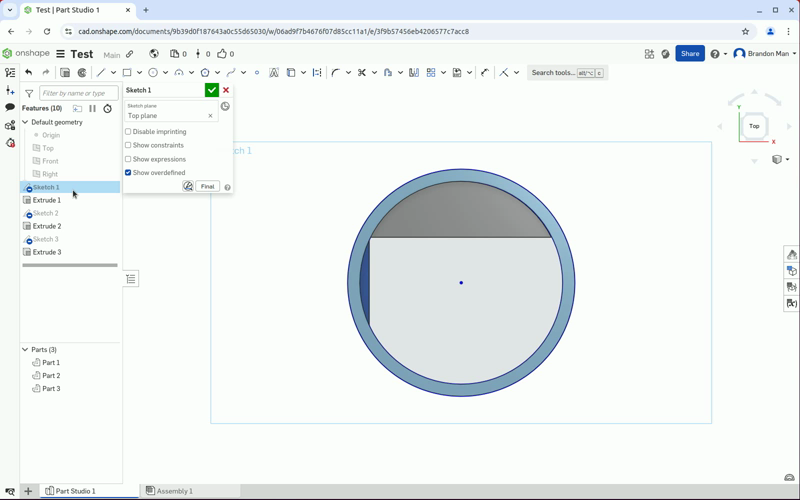
mouse_move(229, 92)
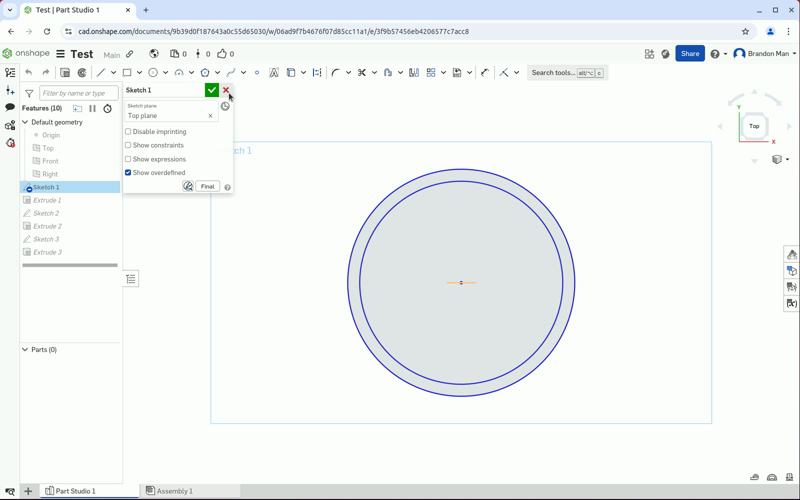
click(229, 92)
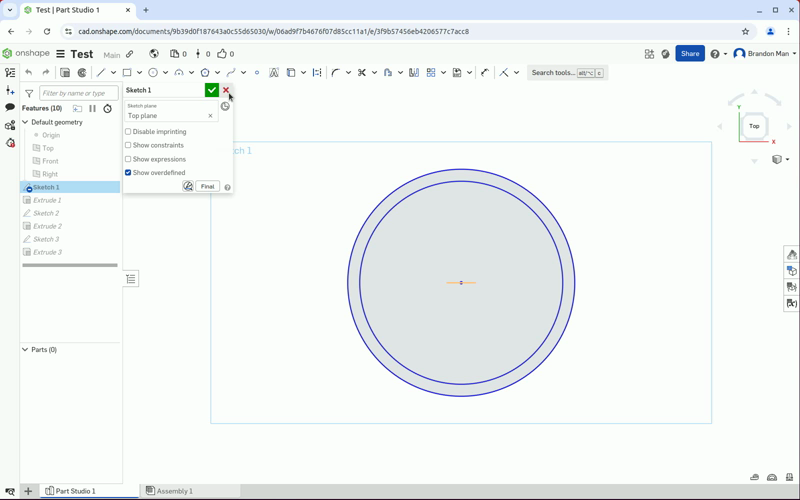
key(shift+s)
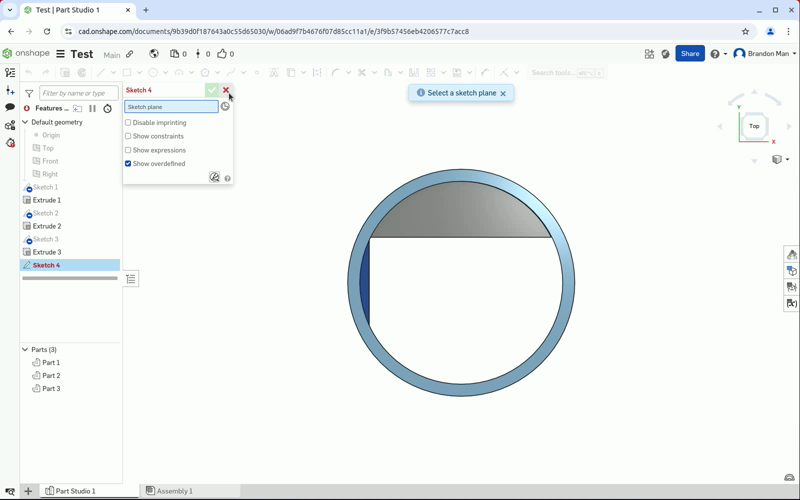
mouse_move(73, 150)
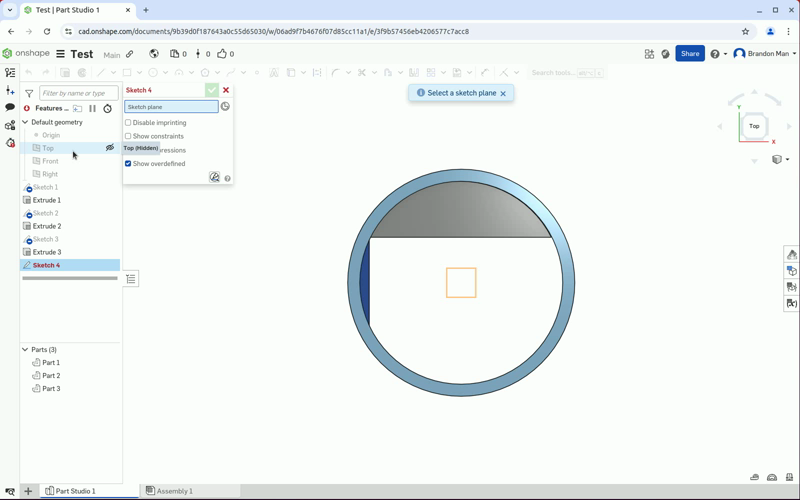
click(73, 150)
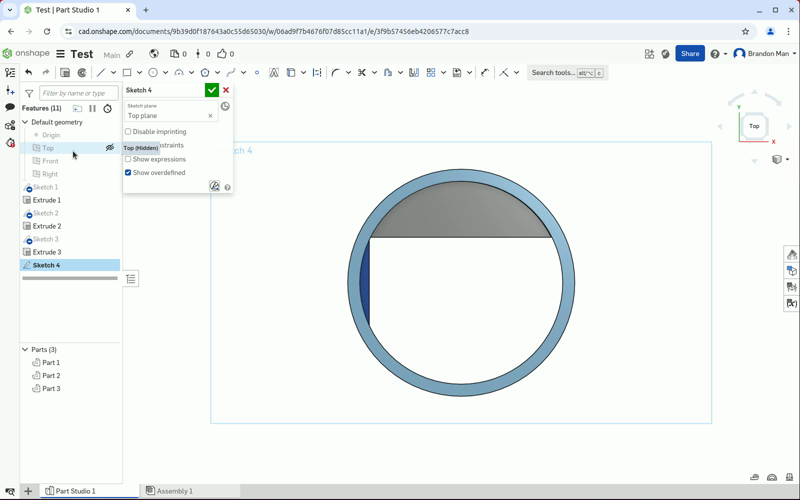
mouse_move(73, 352)
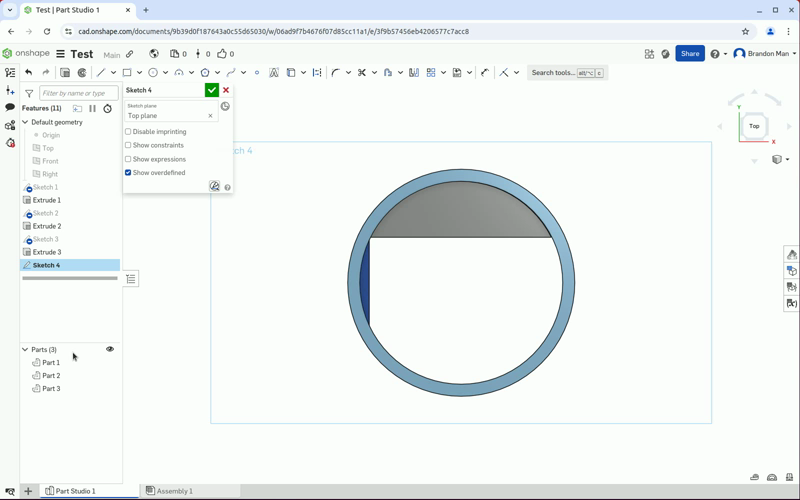
key(y)
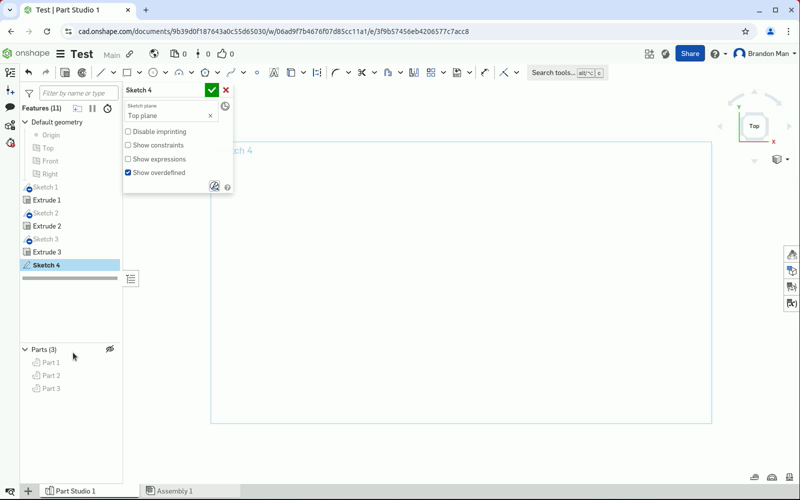
key(a)
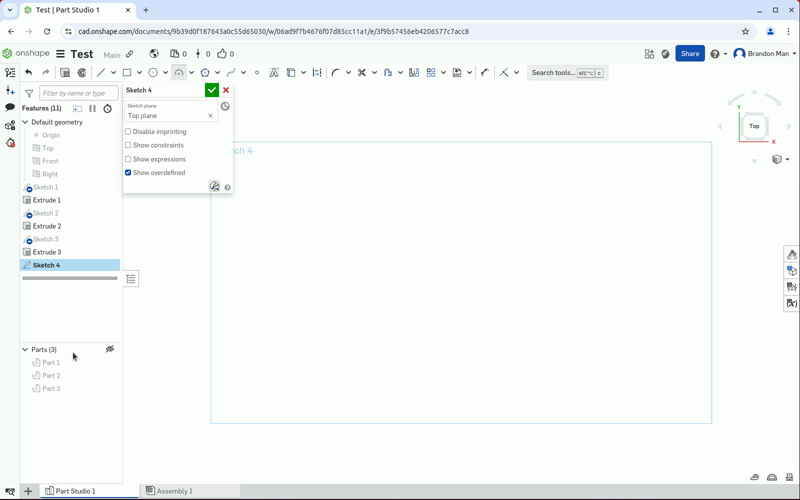
key_down(shift)
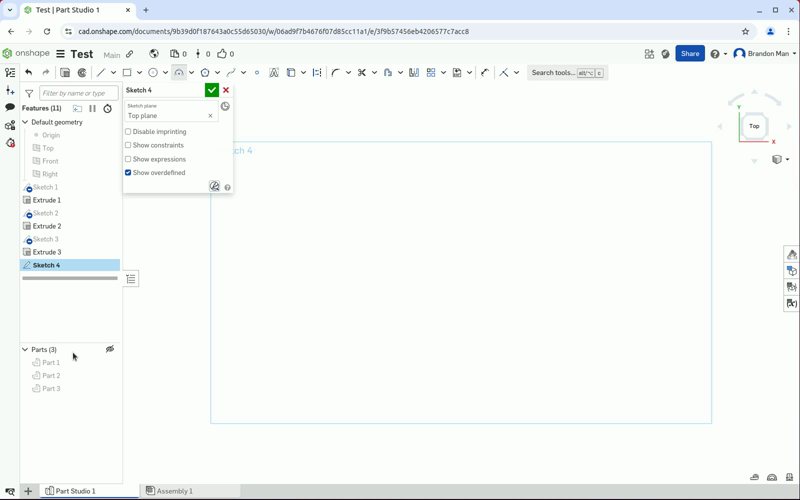
mouse_move(369, 328)
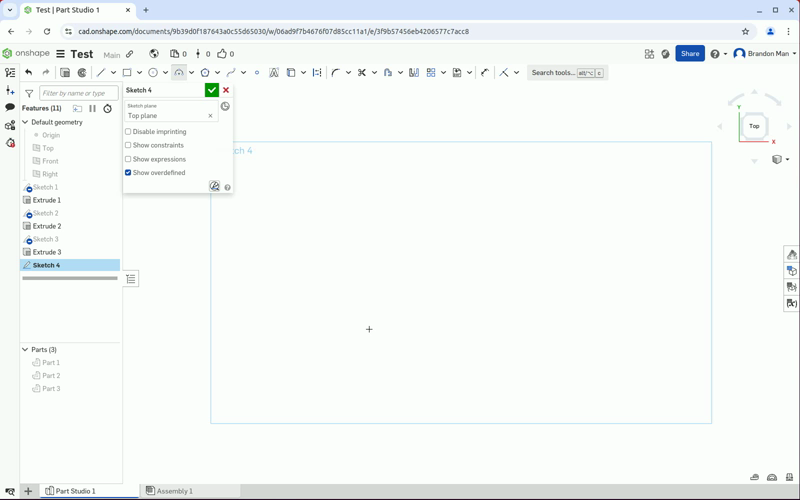
click(369, 328)
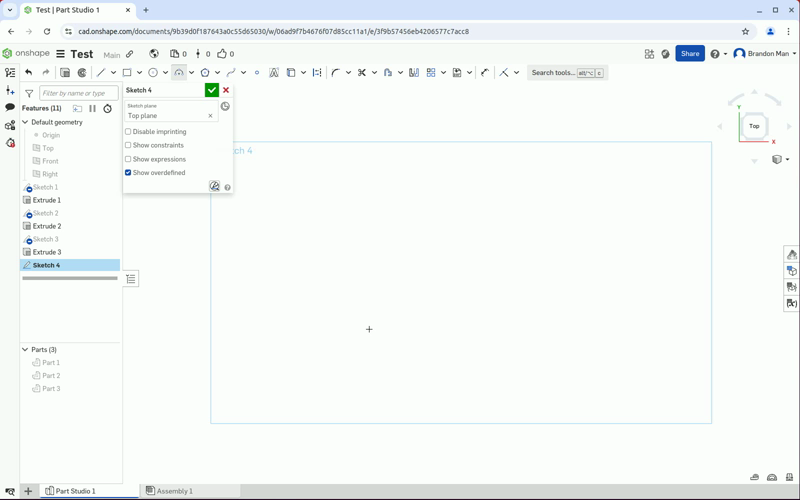
key_up(shift)
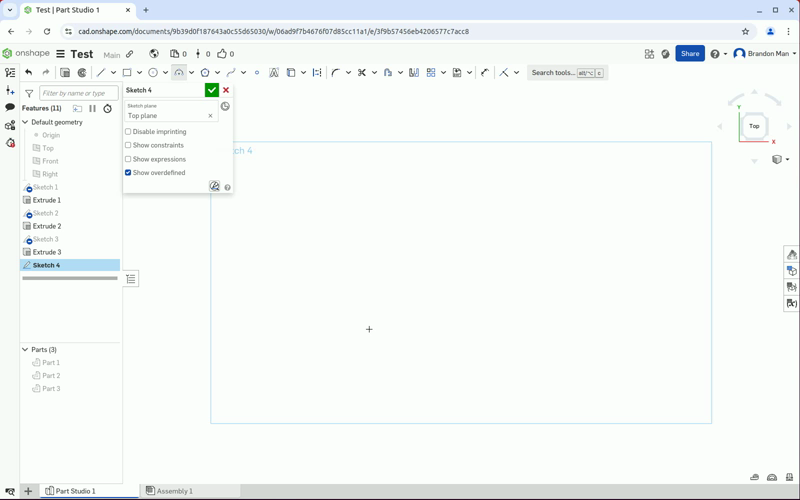
key_down(shift)
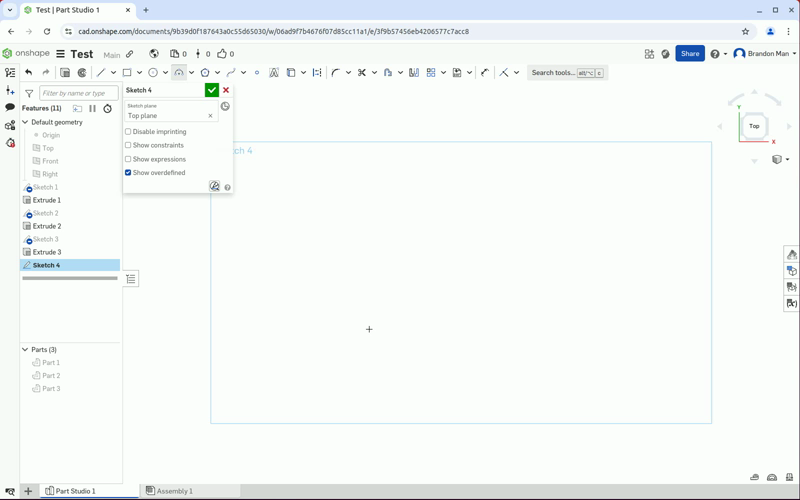
mouse_move(551, 328)
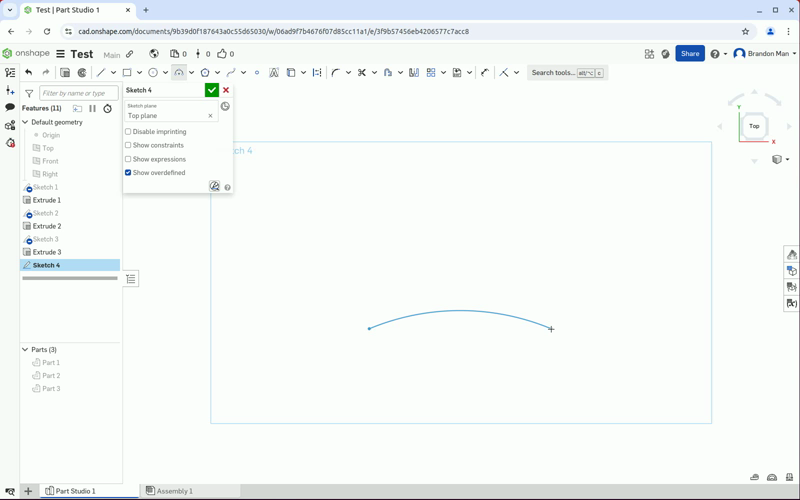
click(551, 328)
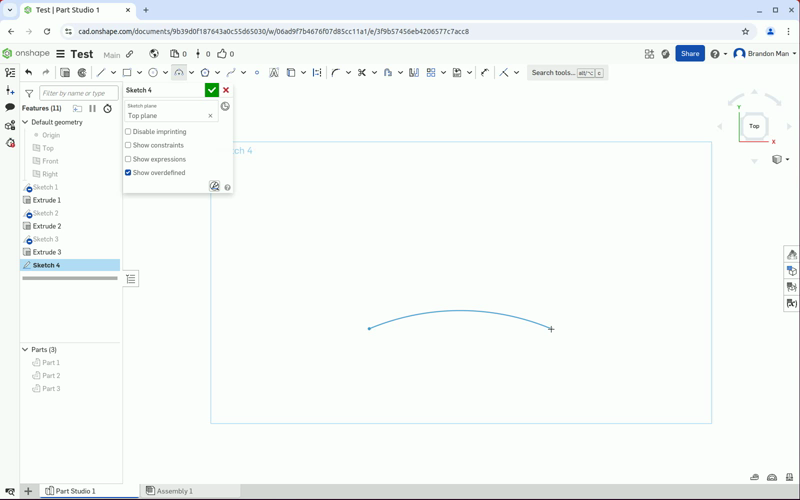
mouse_move(460, 384)
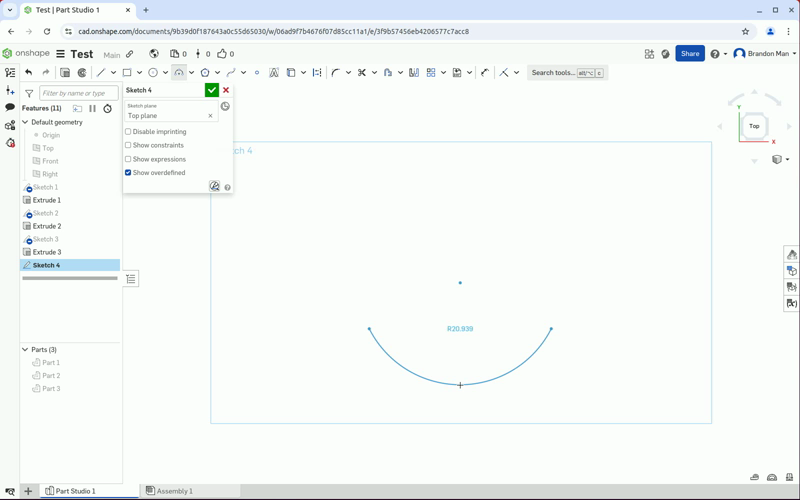
click(460, 384)
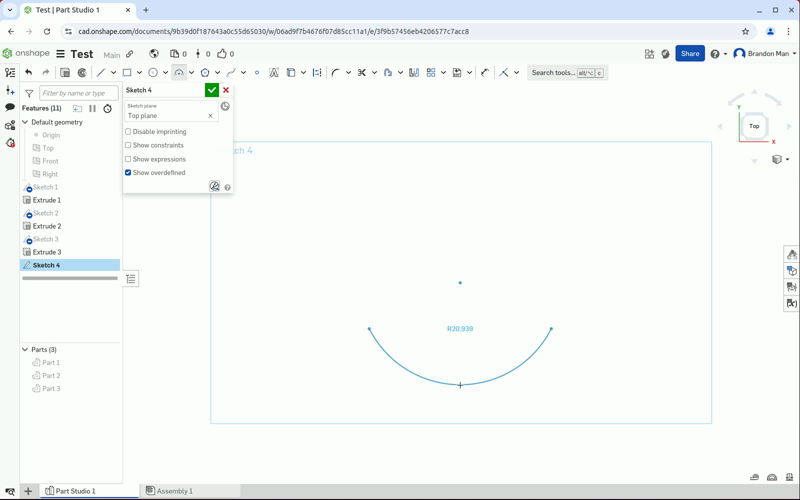
key_up(shift)
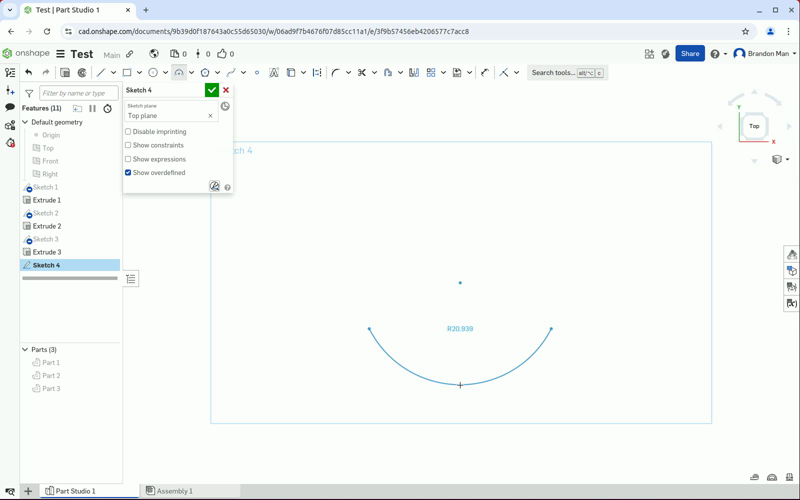
key(esc)
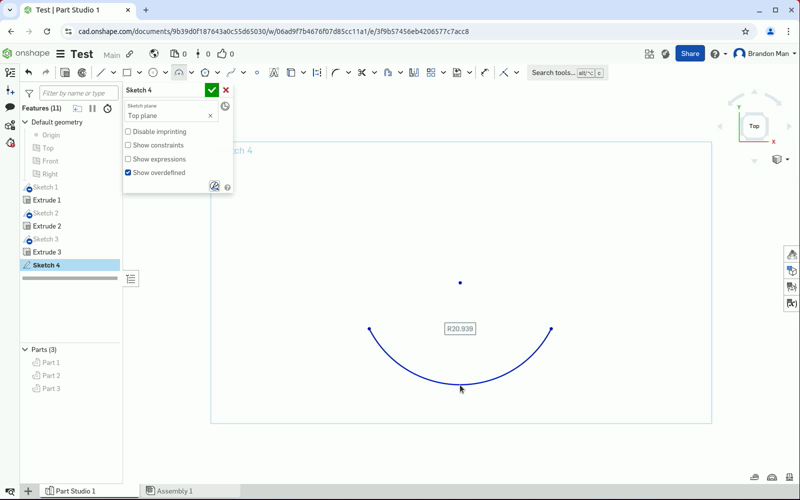
key(l)
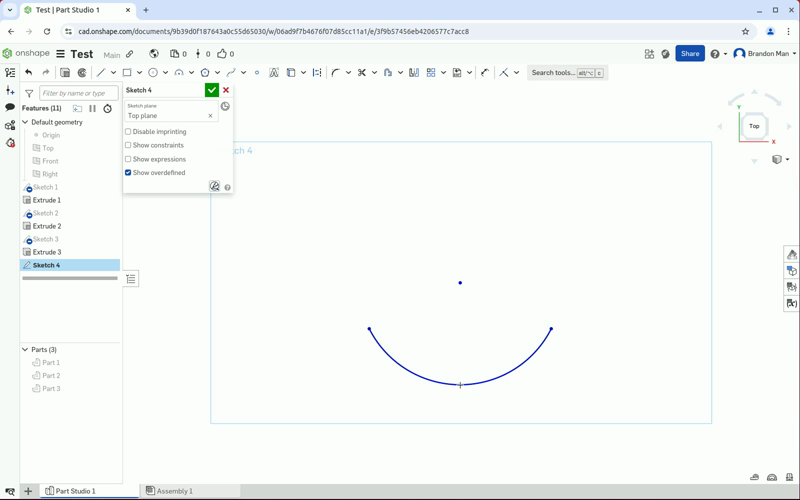
mouse_move(551, 328)
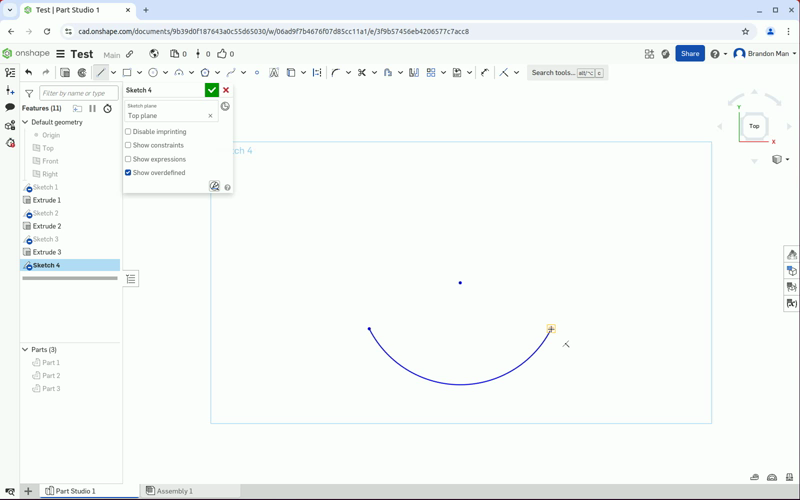
click(551, 328)
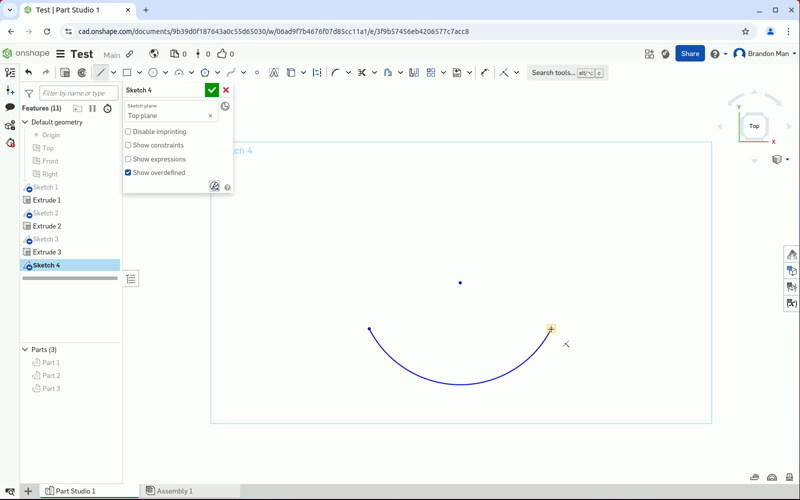
key_down(shift)
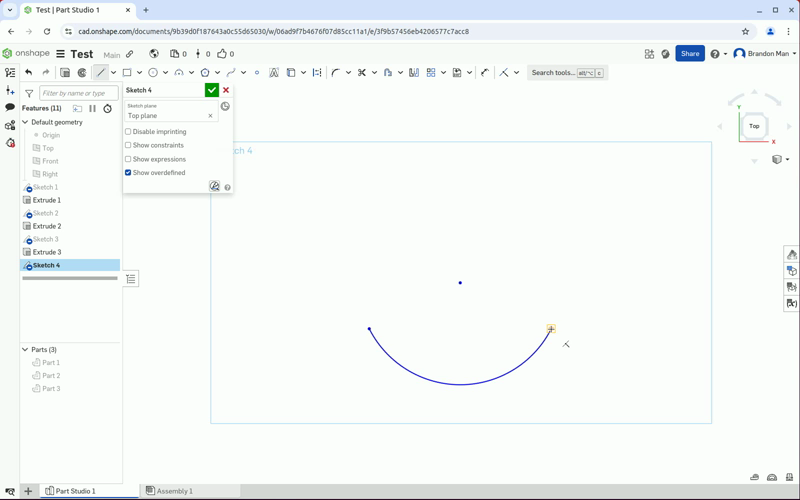
mouse_move(369, 328)
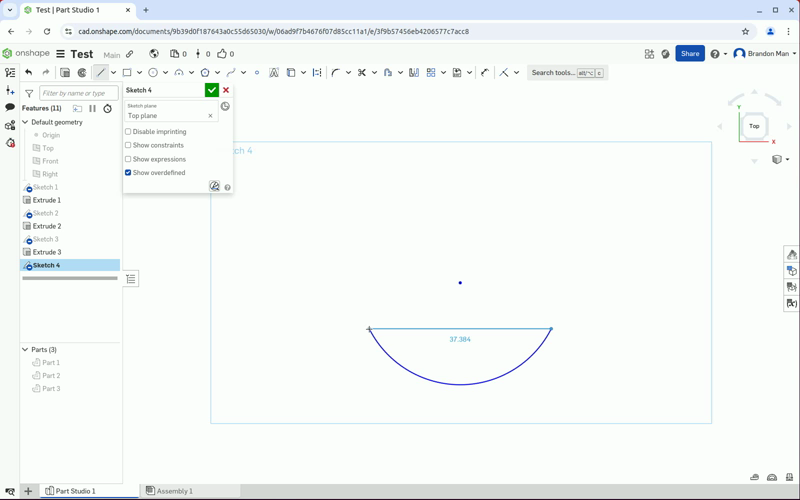
key_up(shift)
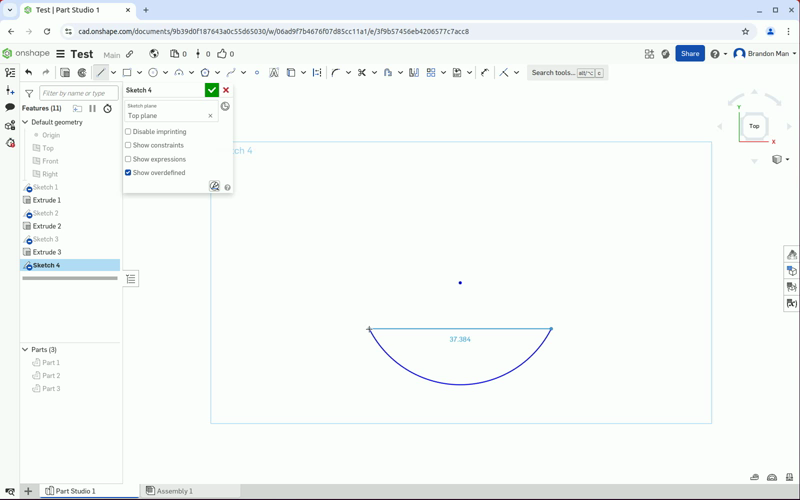
click(369, 328)
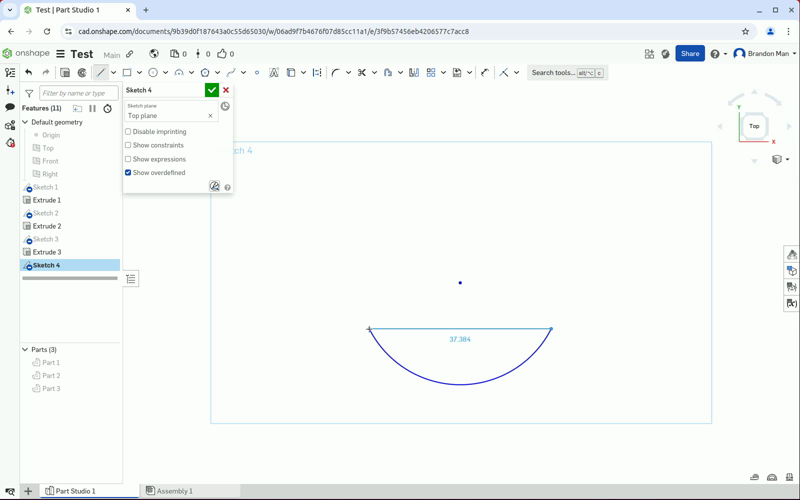
key(esc)
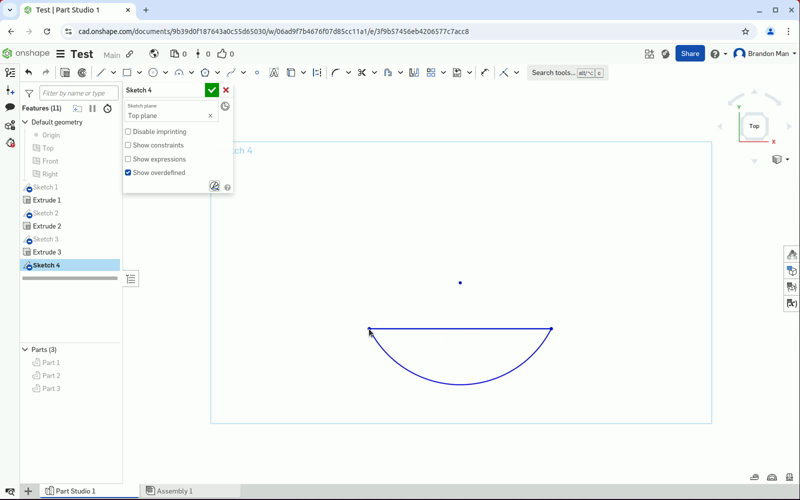
mouse_move(401, 344)
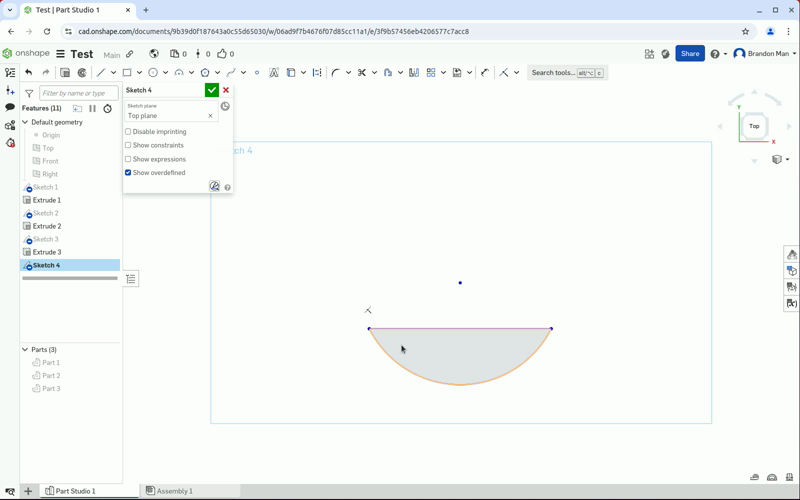
click(401, 344)
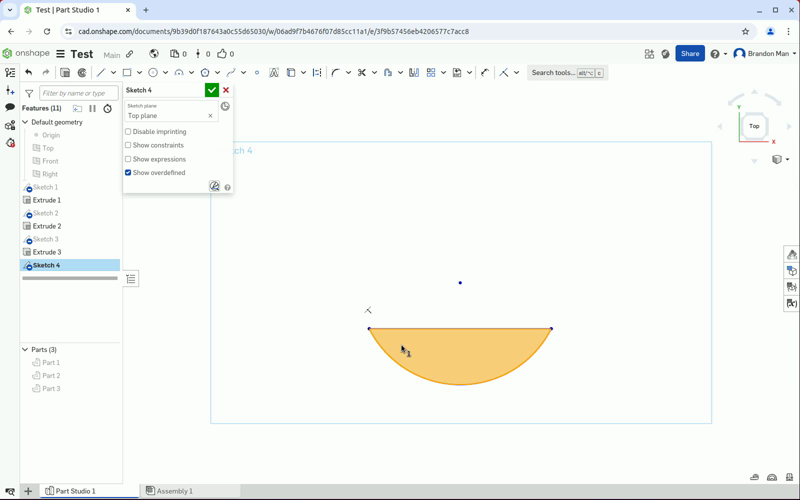
mouse_move(73, 352)
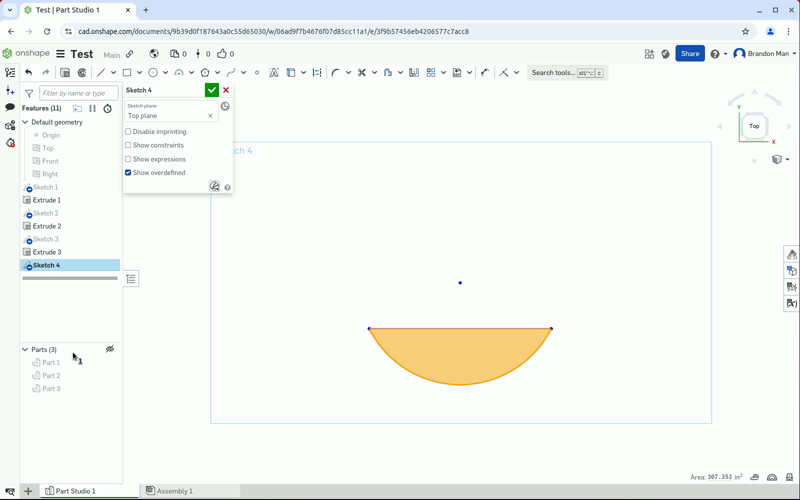
key(shift+y)
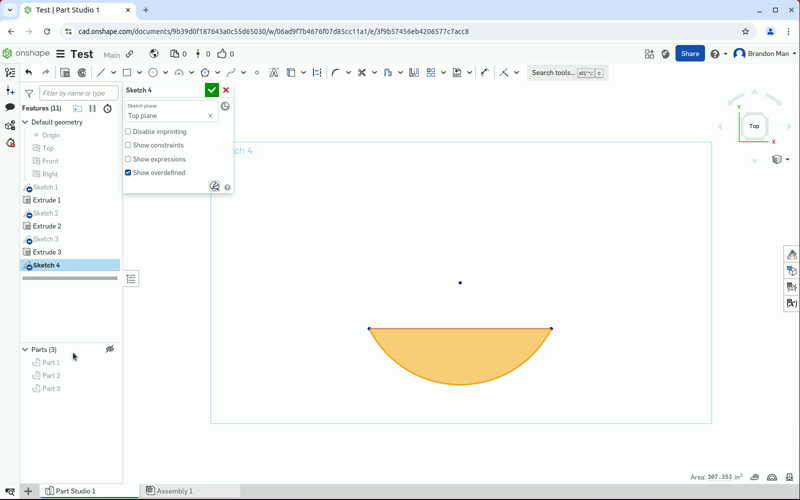
key(shift+e)
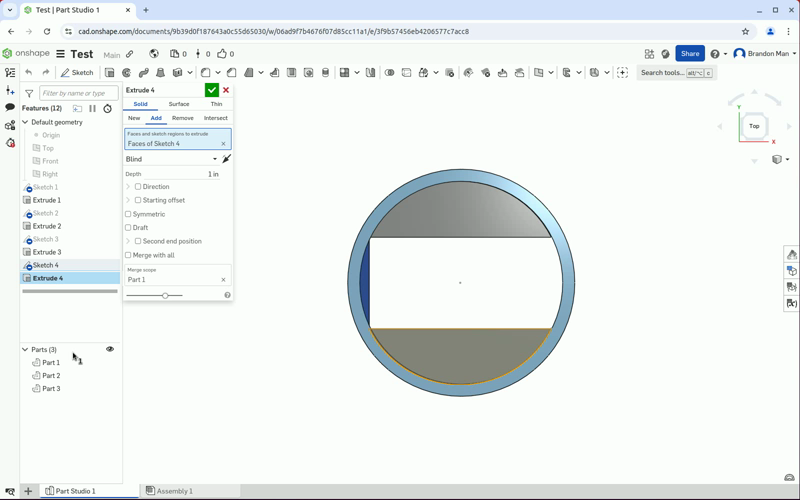
mouse_move(143, 106)
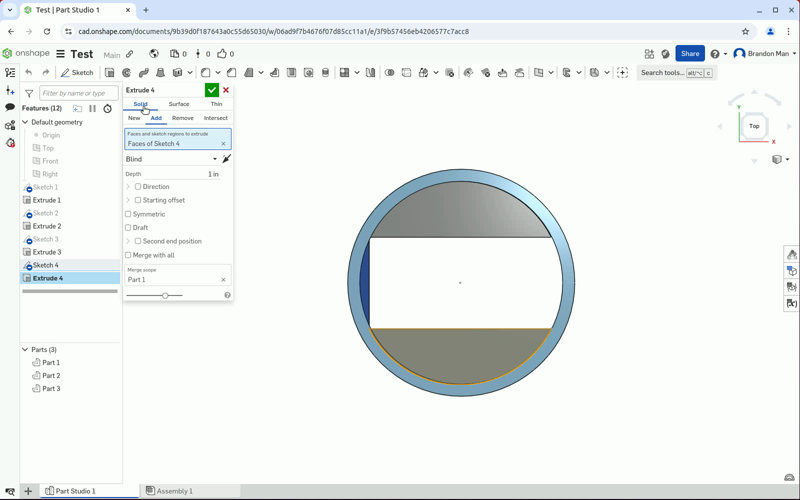
click(143, 106)
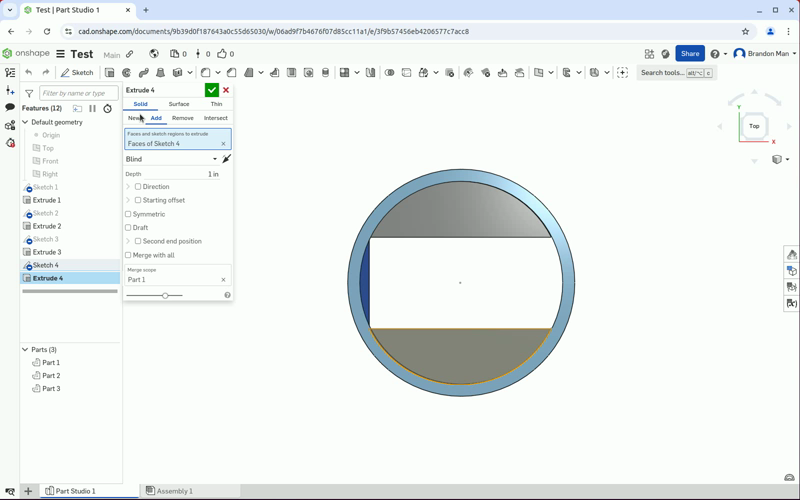
mouse_move(137, 120)
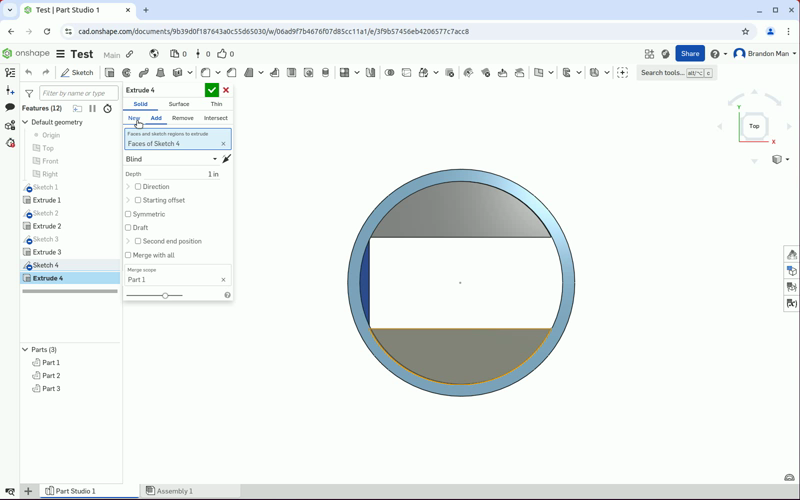
click(137, 120)
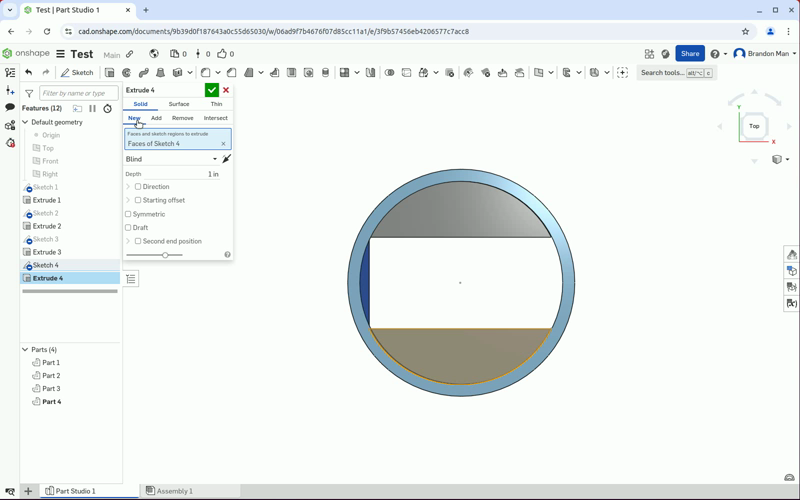
key(tab, 4)
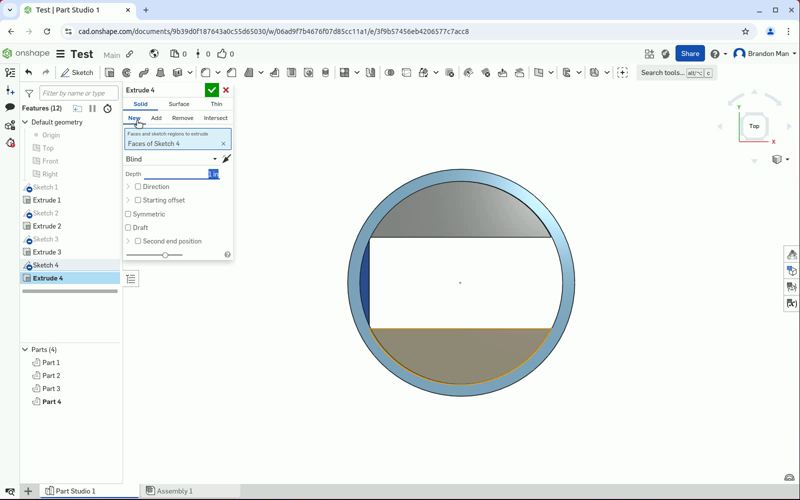
text(3.129)
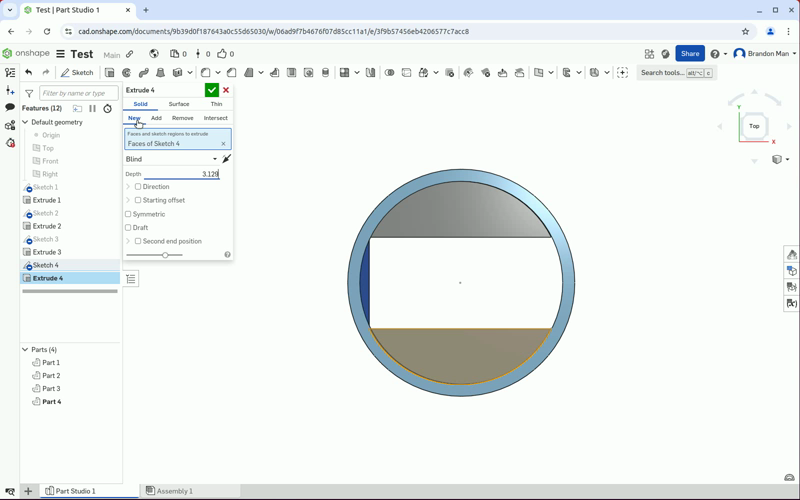
key(enter)
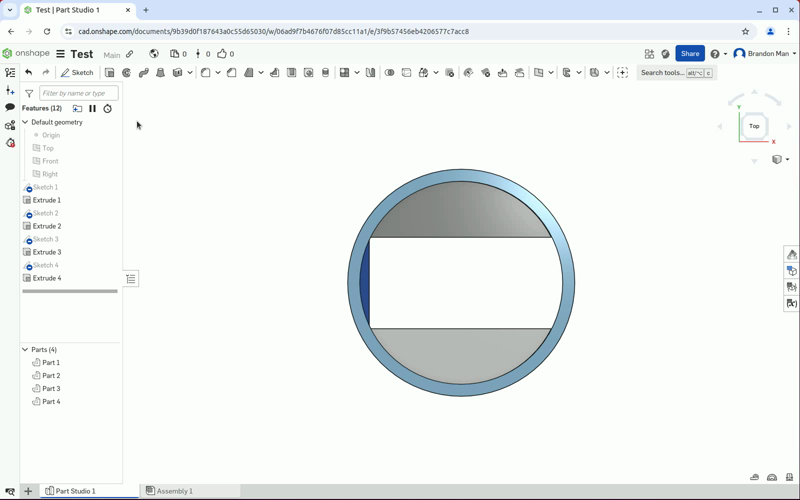
key(shift+h)
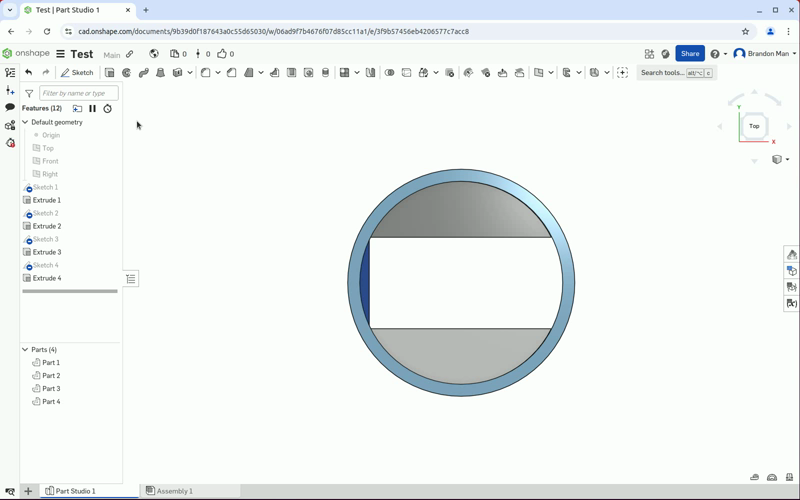
key(shift+h)
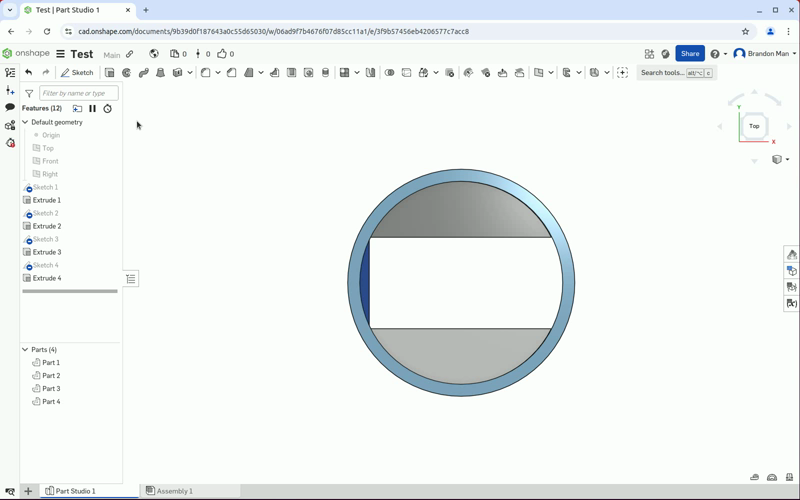
mouse_move(73, 189)
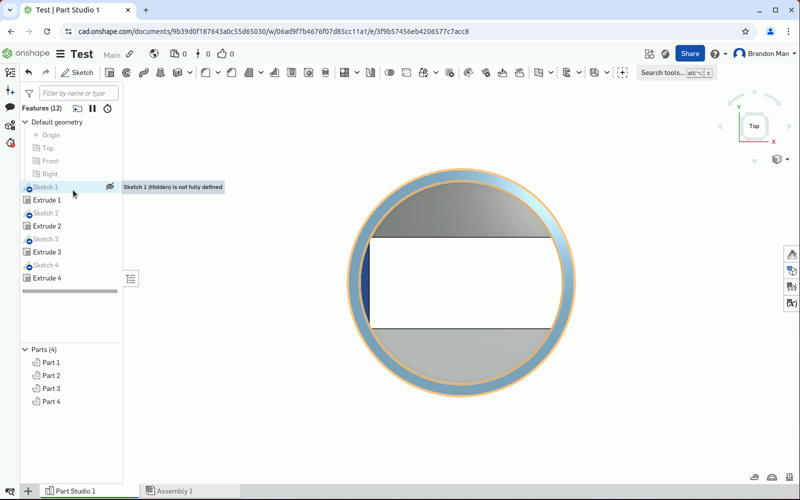
click(73, 189)
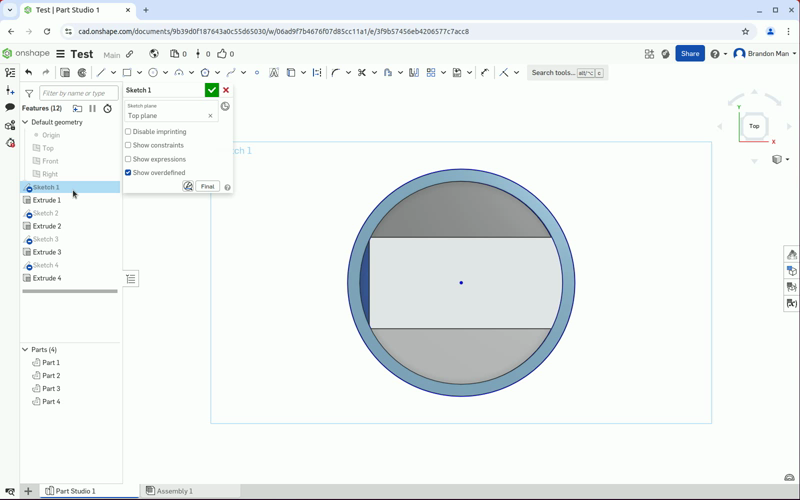
mouse_move(229, 92)
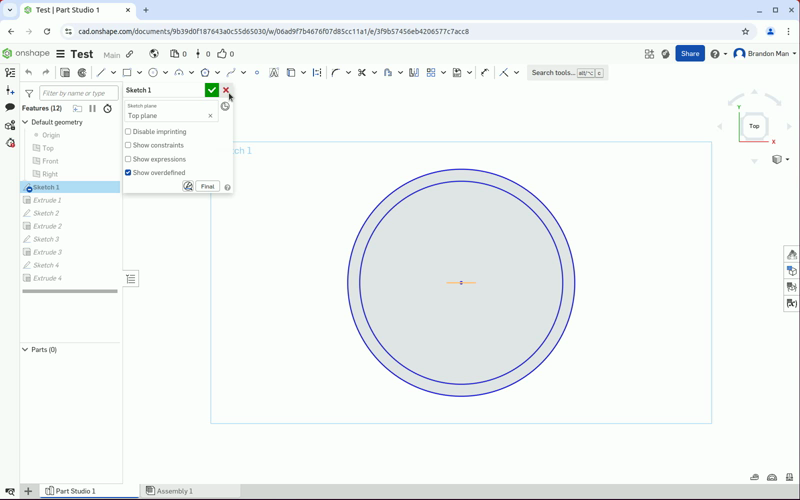
click(229, 92)
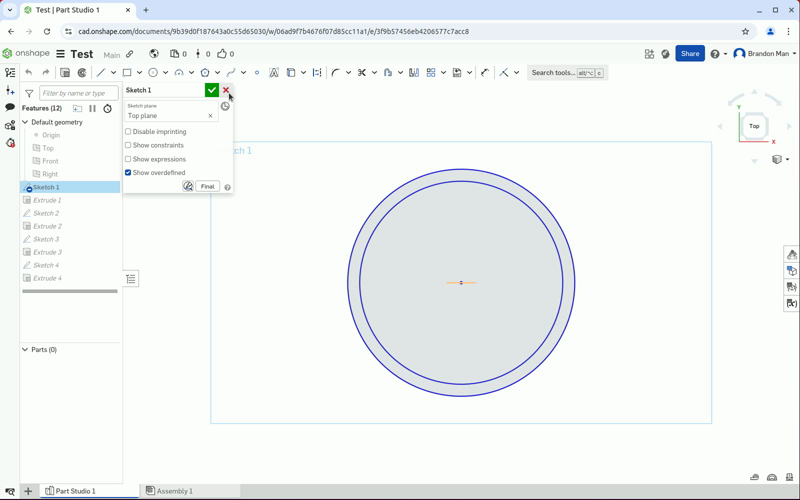
key(shift+s)
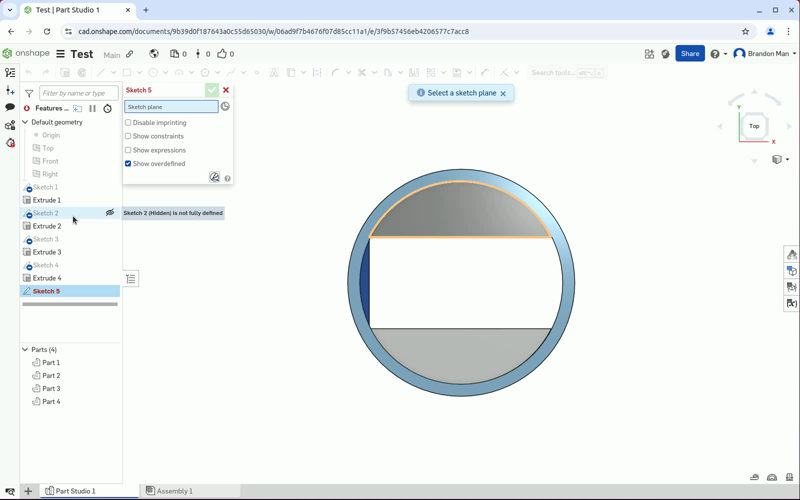
scroll(3)
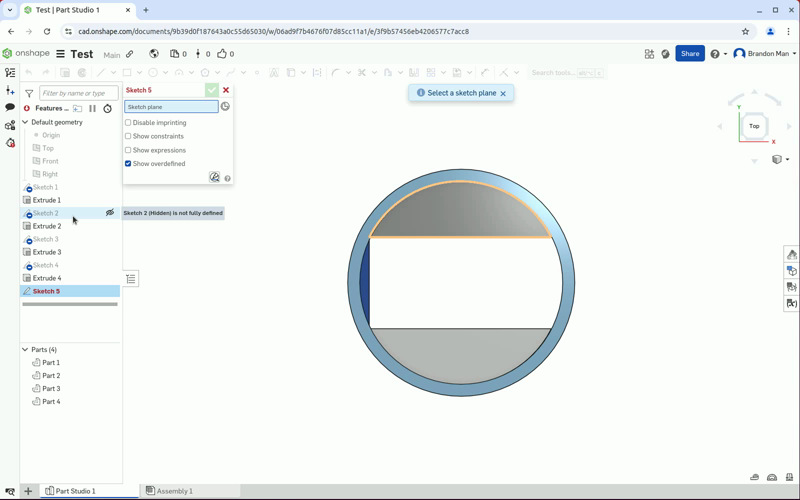
mouse_move(73, 150)
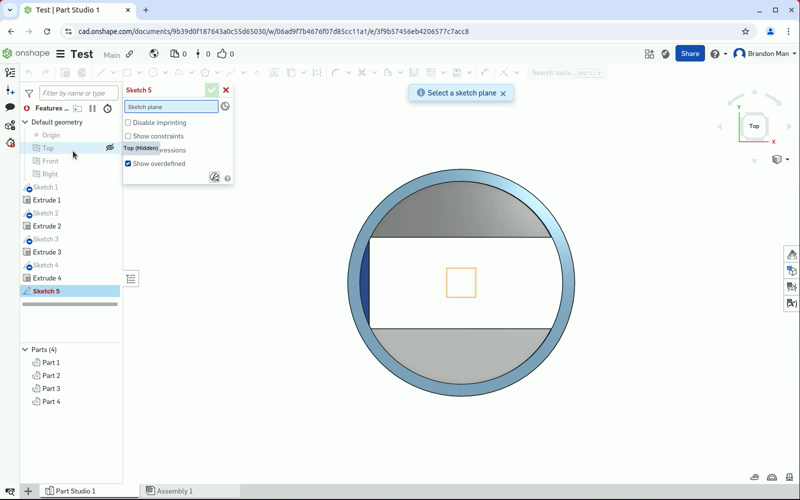
click(73, 150)
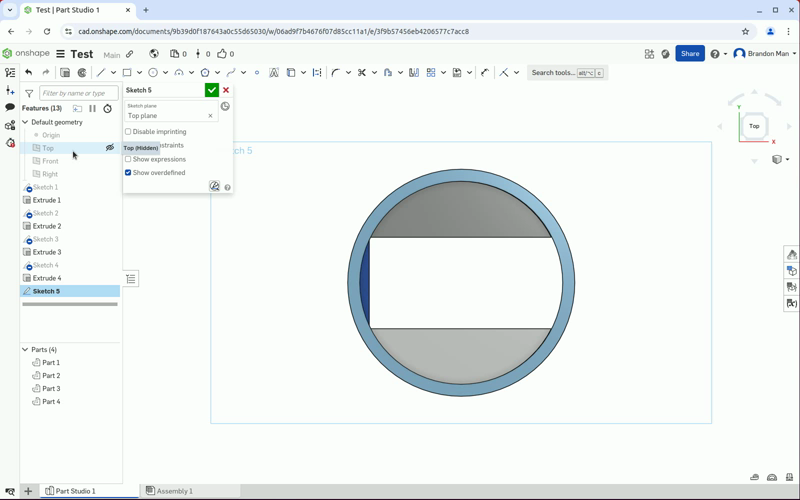
mouse_move(73, 352)
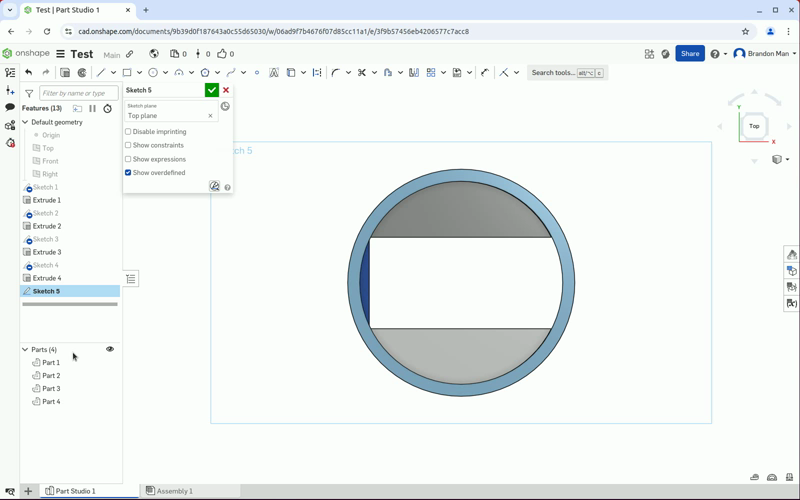
key(y)
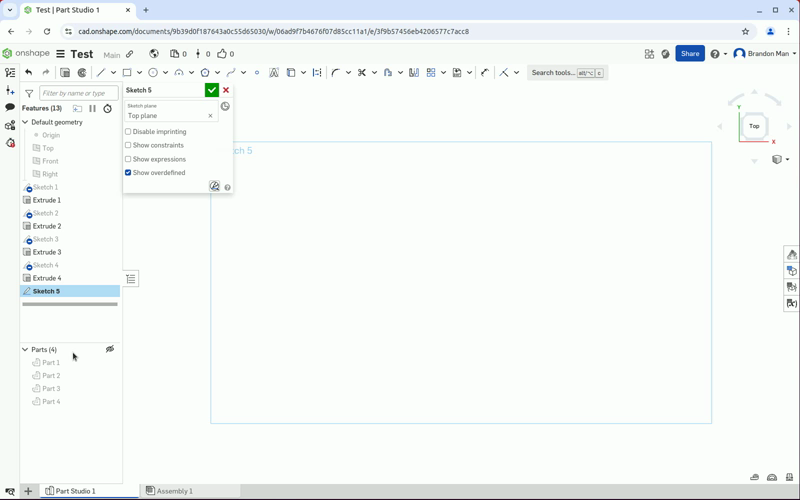
key(a)
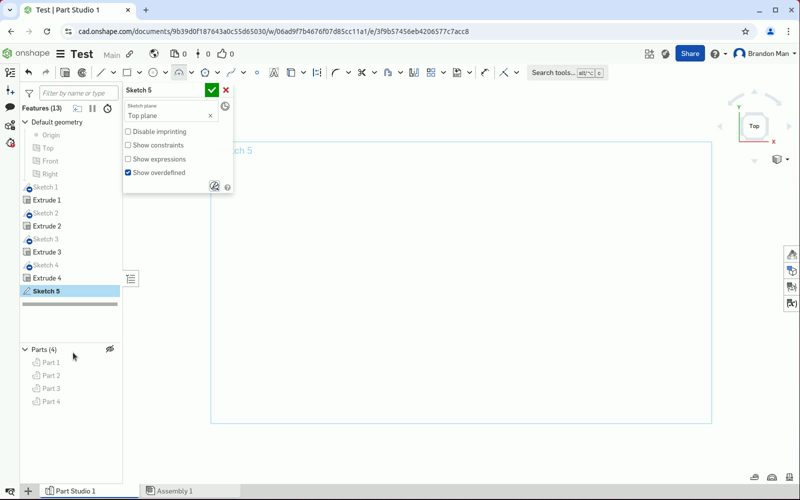
key_down(shift)
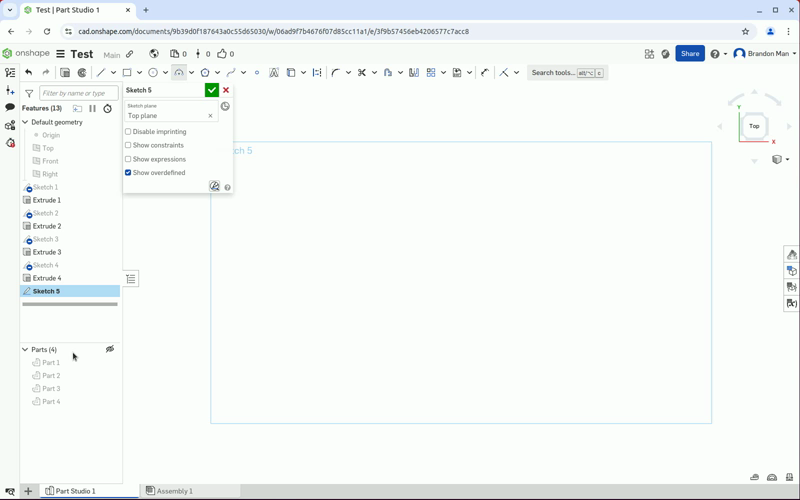
mouse_move(552, 328)
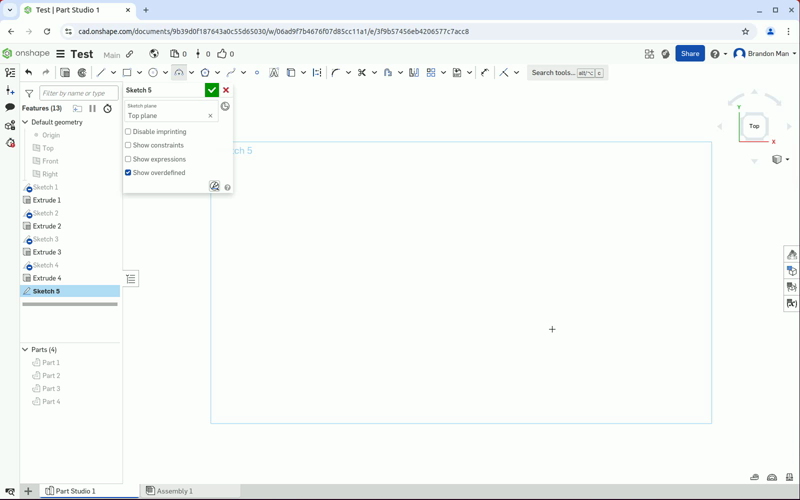
click(552, 328)
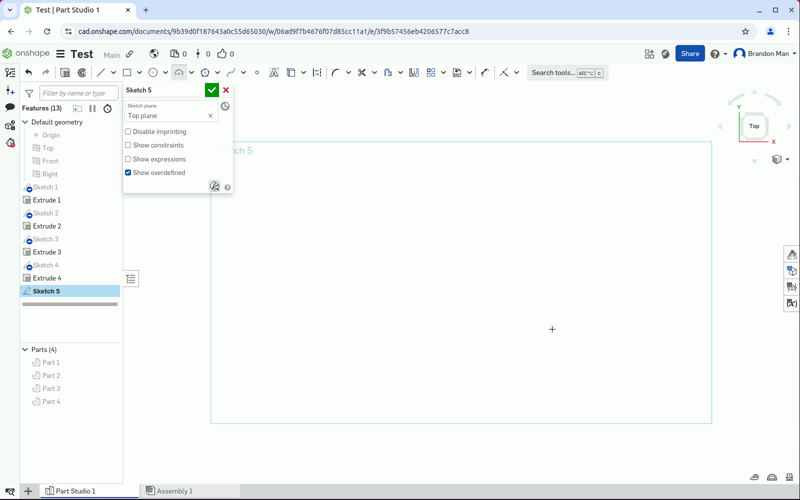
key_up(shift)
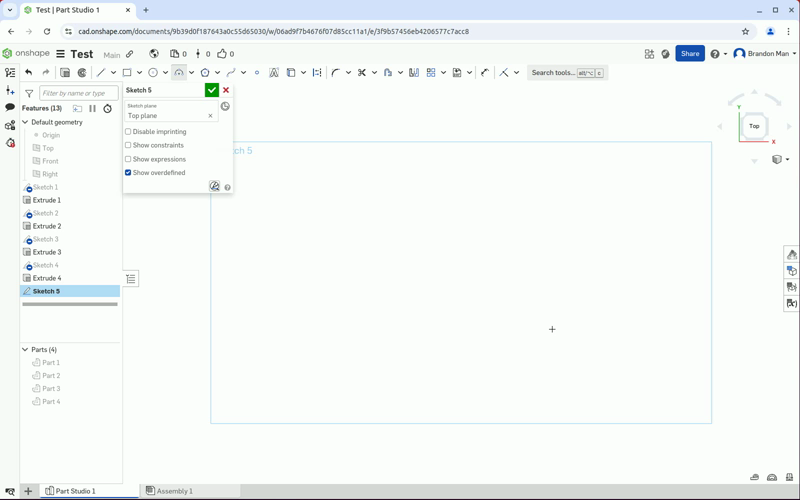
key_down(shift)
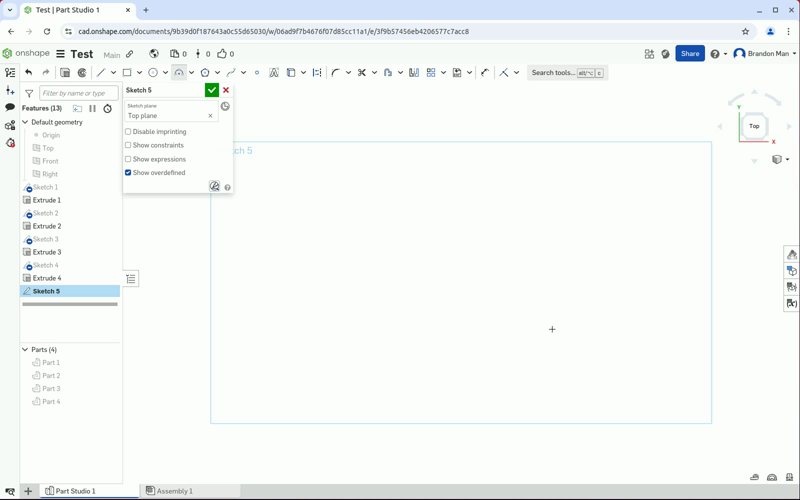
mouse_move(552, 237)
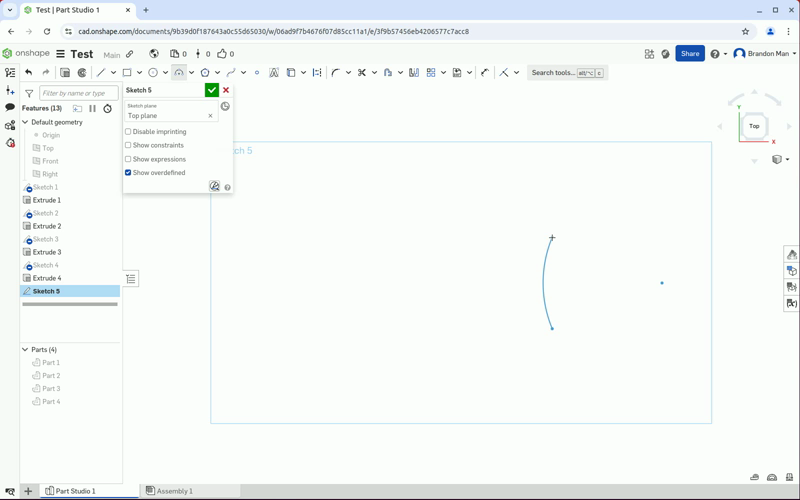
click(552, 237)
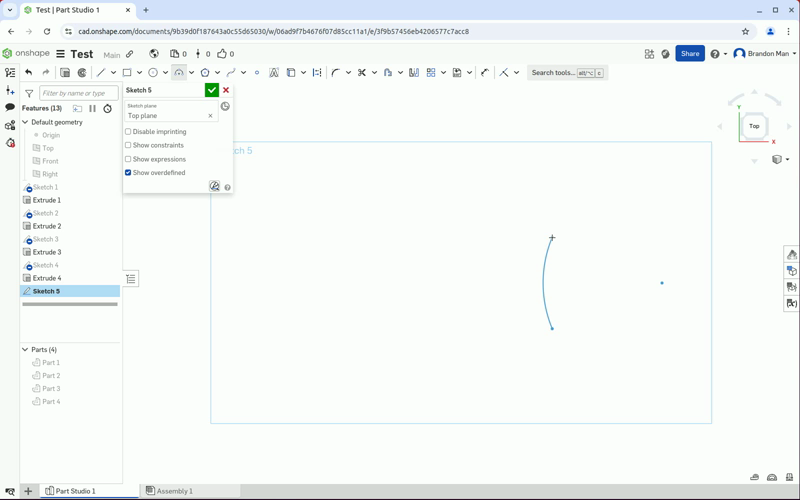
mouse_move(563, 282)
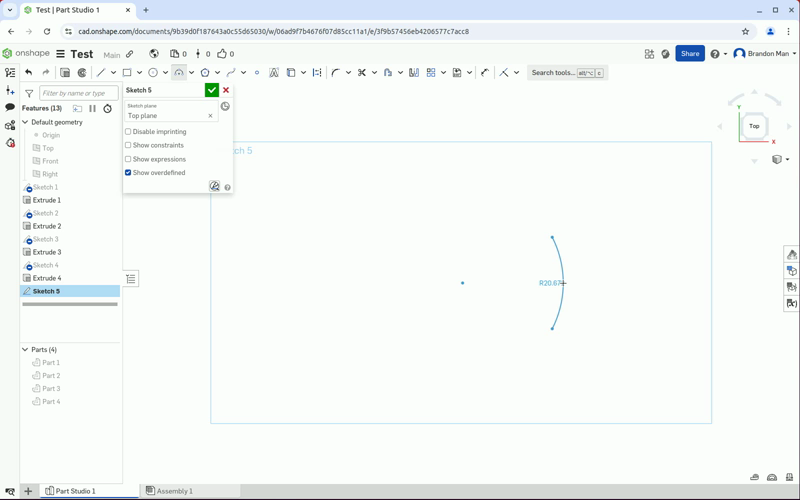
click(563, 282)
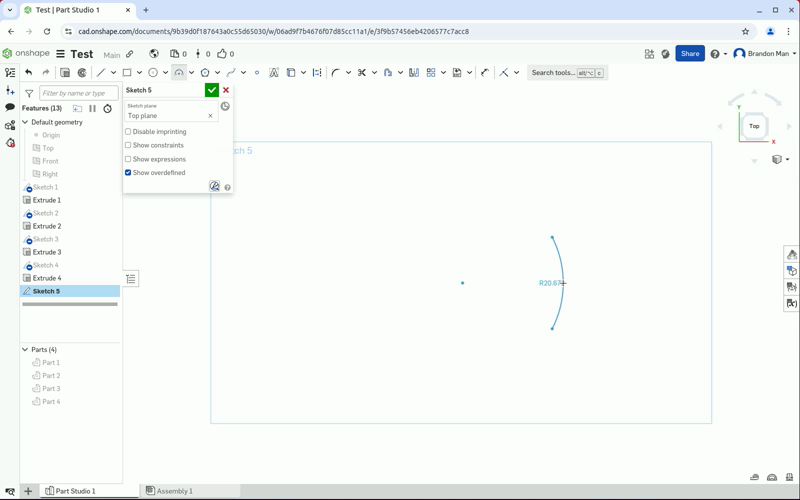
key_up(shift)
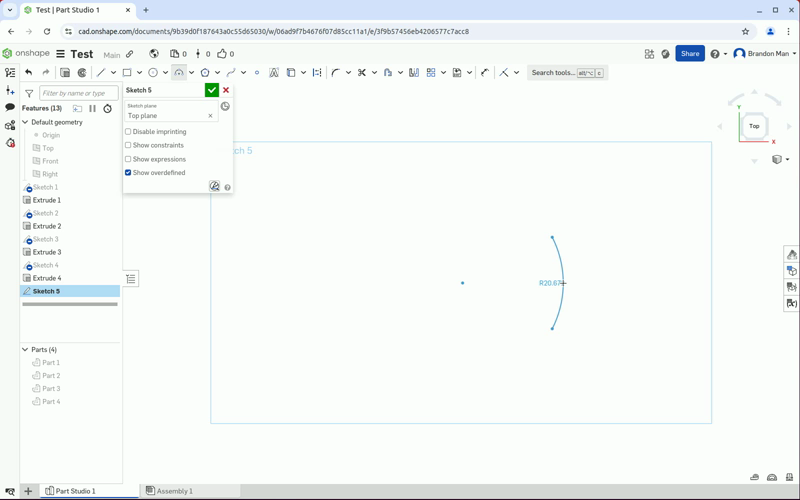
key(esc)
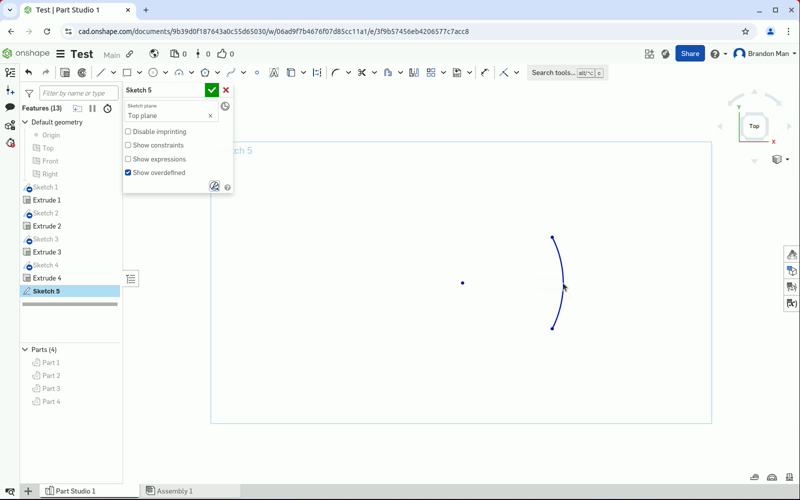
key(l)
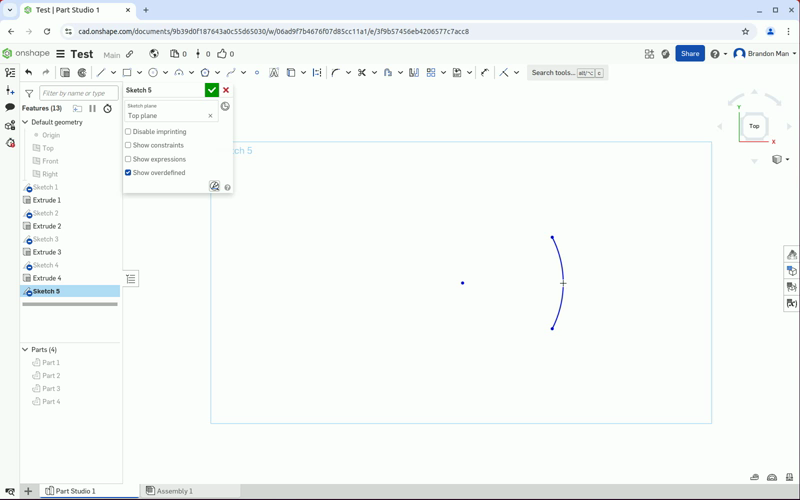
mouse_move(552, 237)
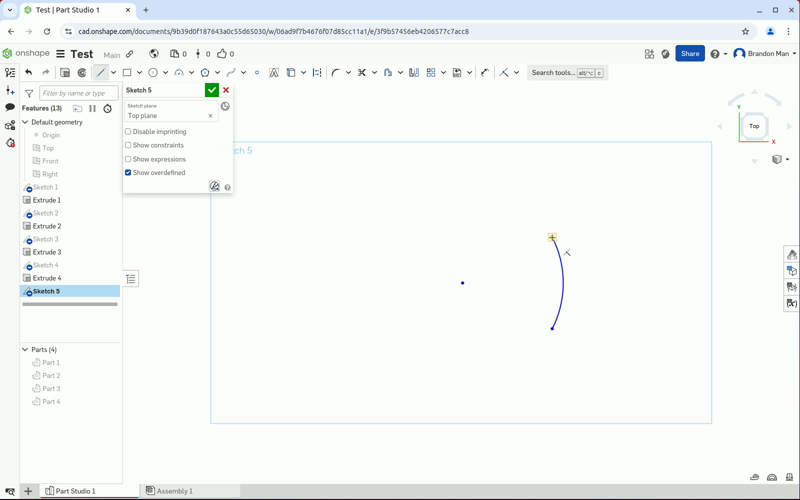
click(552, 237)
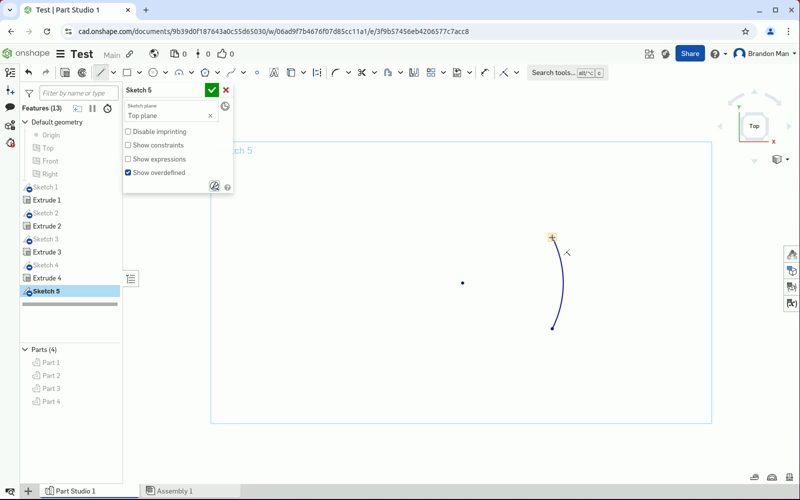
key_down(shift)
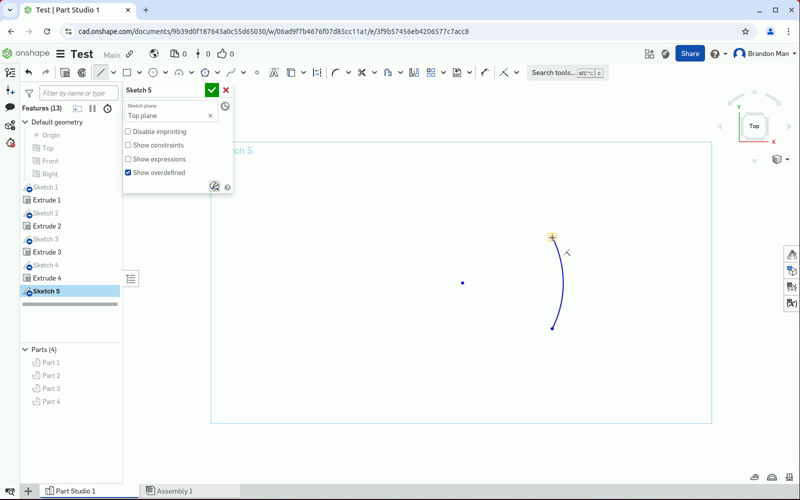
mouse_move(552, 328)
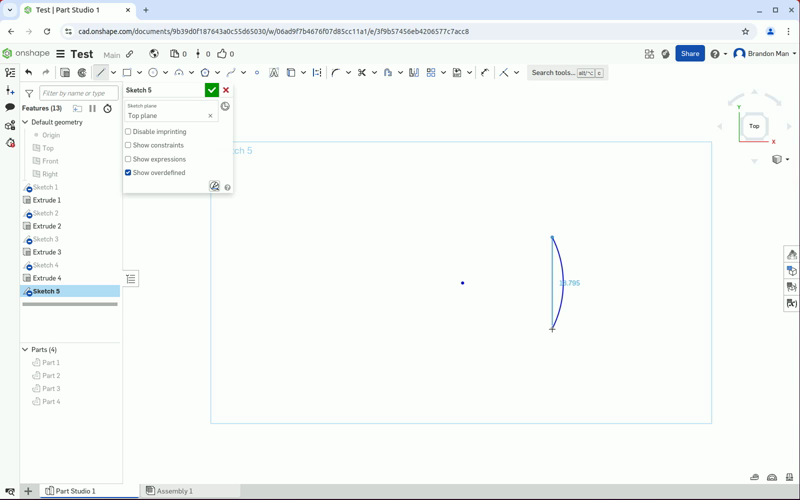
key_up(shift)
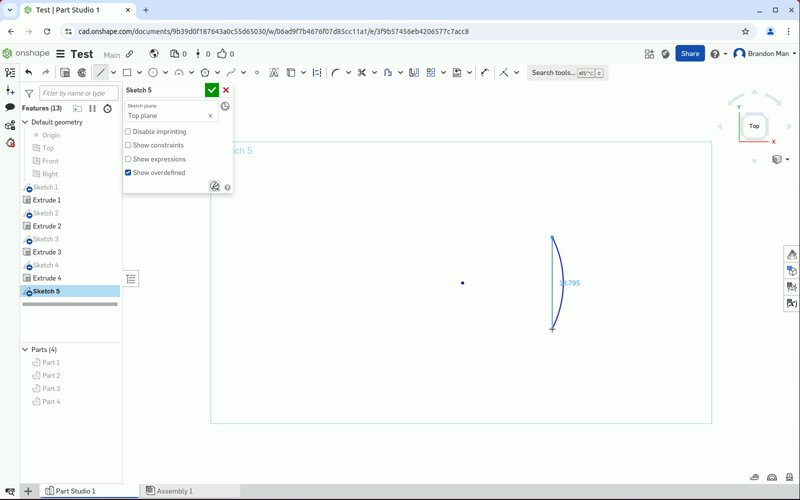
click(552, 328)
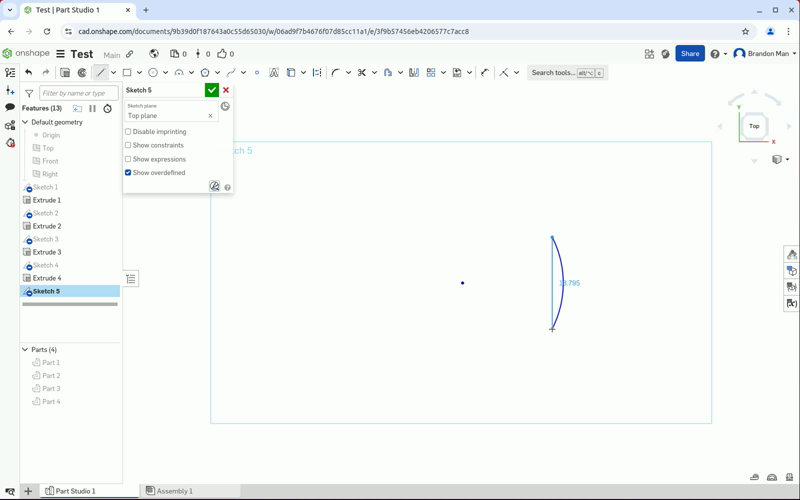
key(esc)
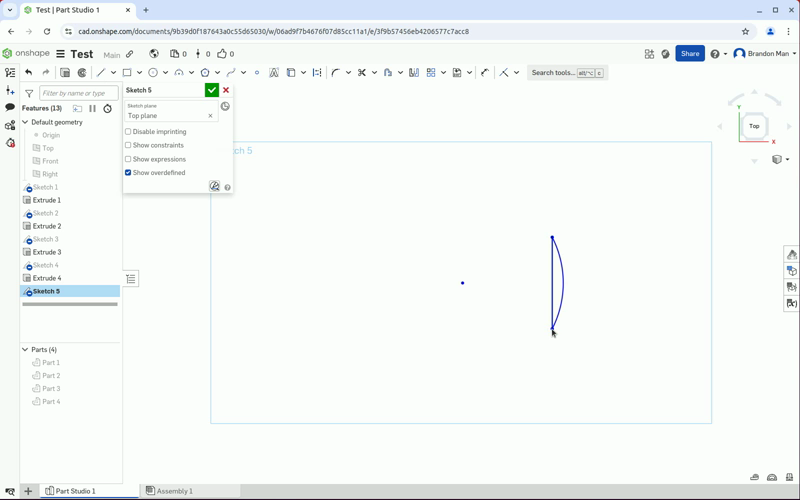
mouse_move(558, 264)
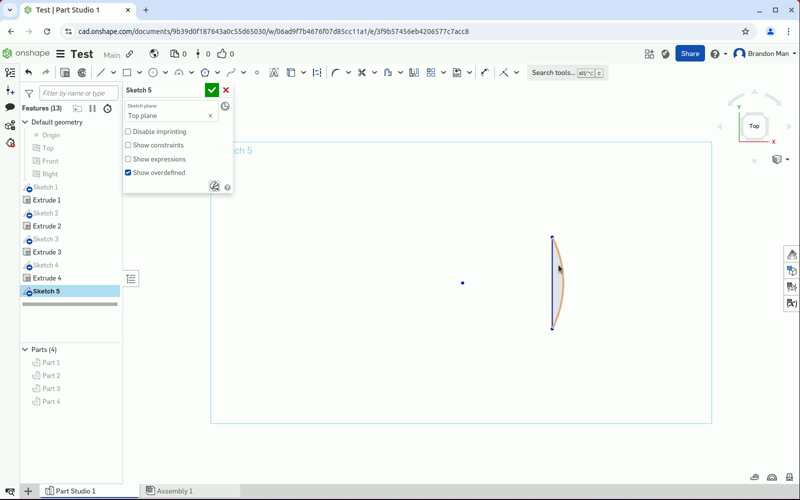
scroll(6)
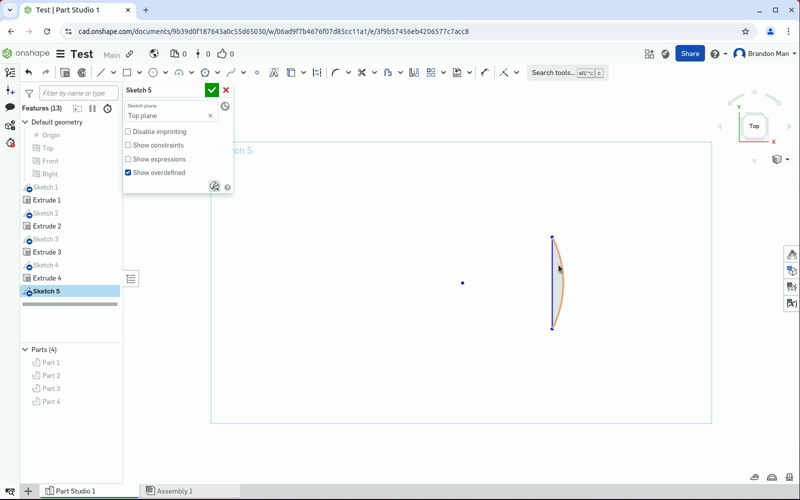
scroll(6)
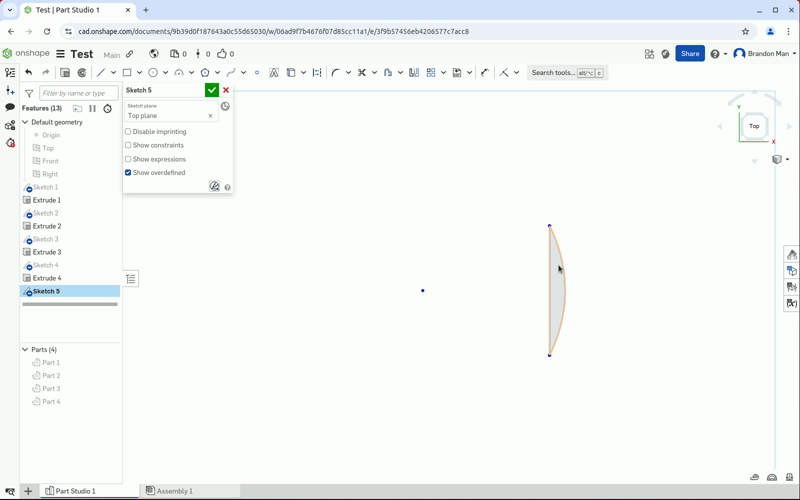
scroll(6)
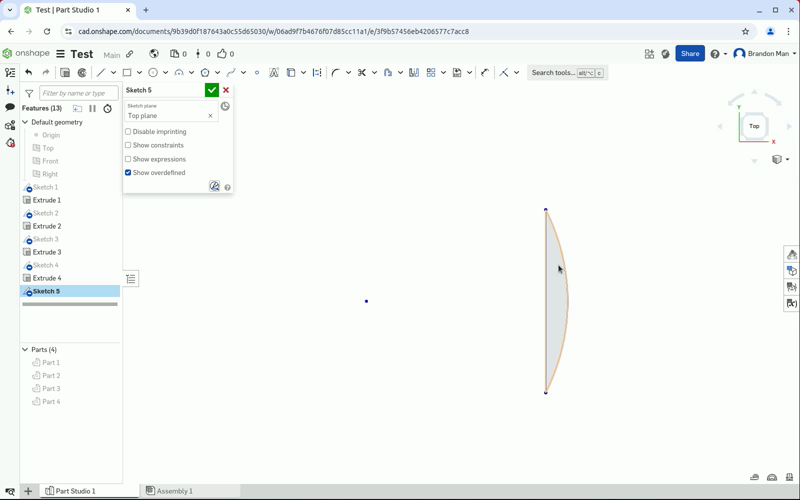
scroll(6)
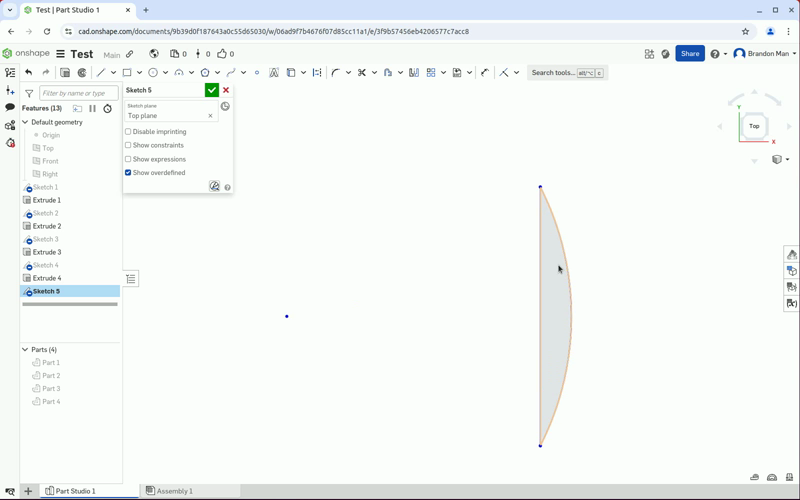
scroll(6)
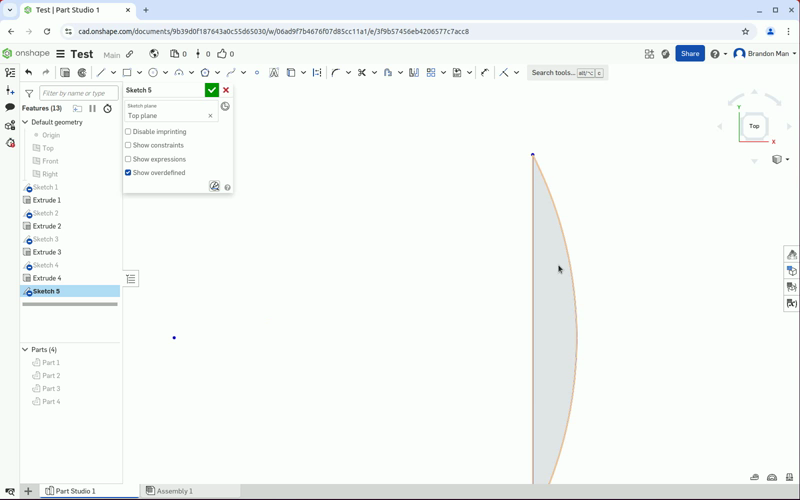
scroll(6)
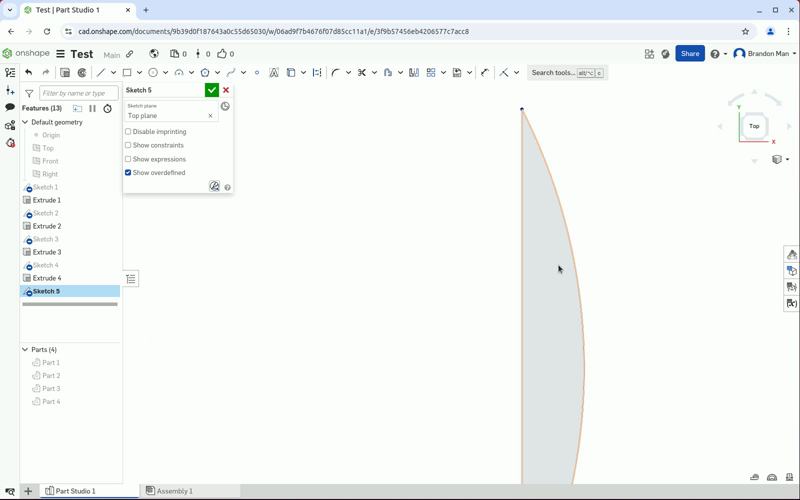
scroll(6)
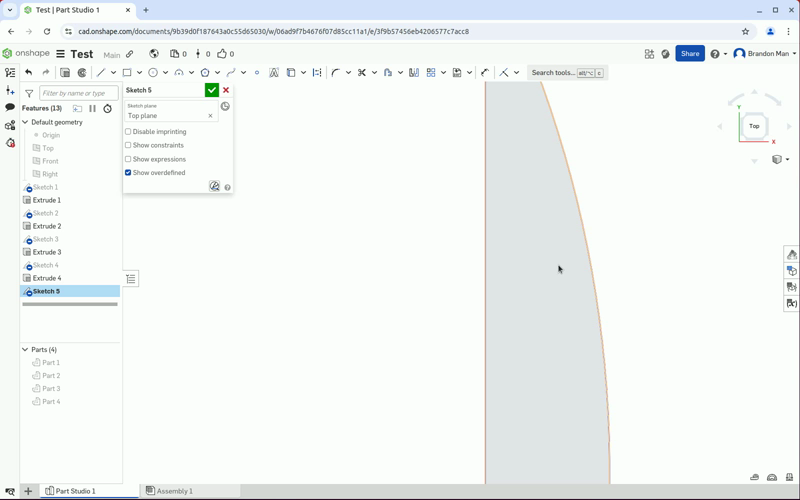
click(558, 264)
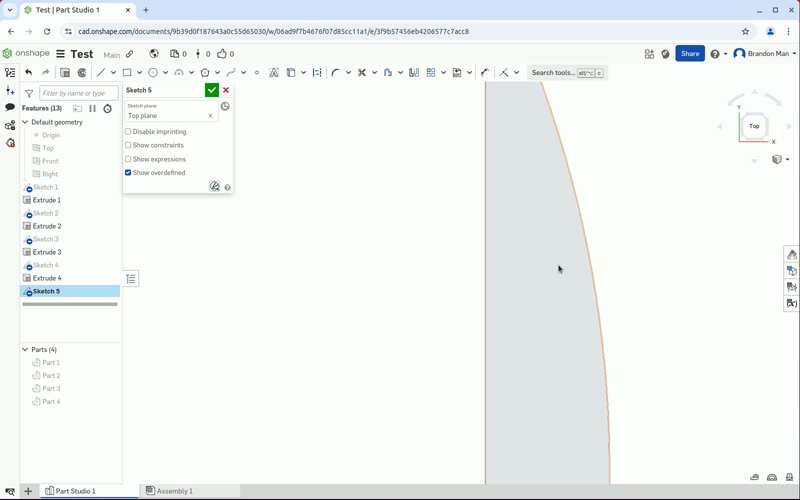
scroll(-6)
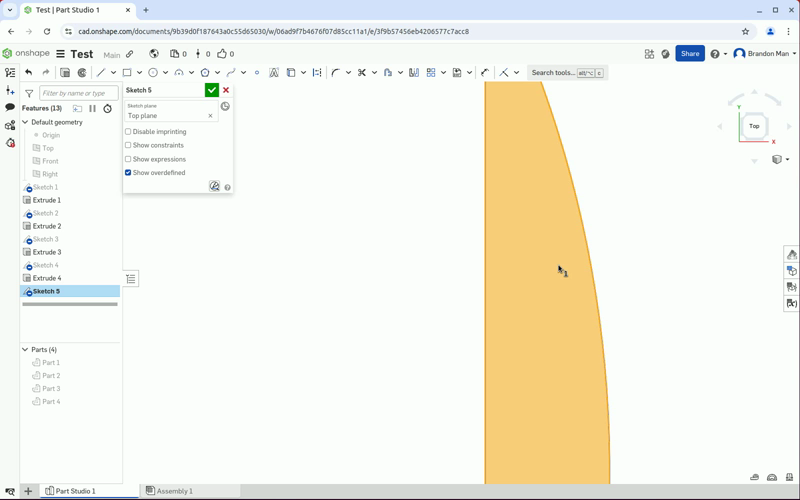
scroll(-6)
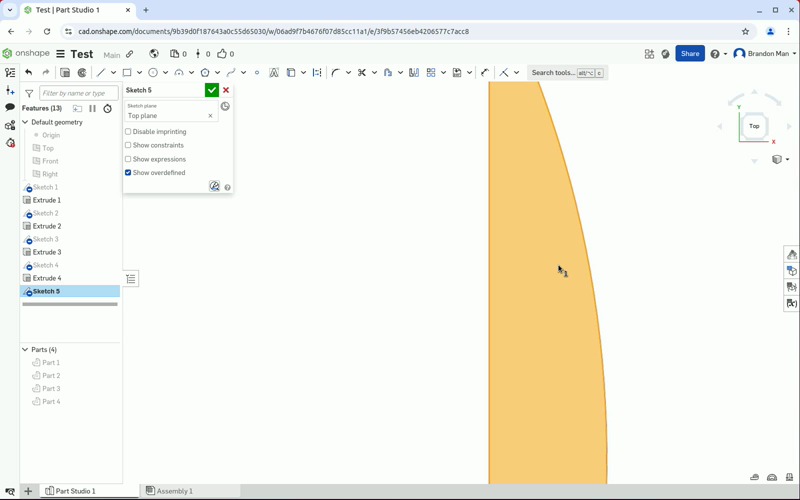
scroll(-6)
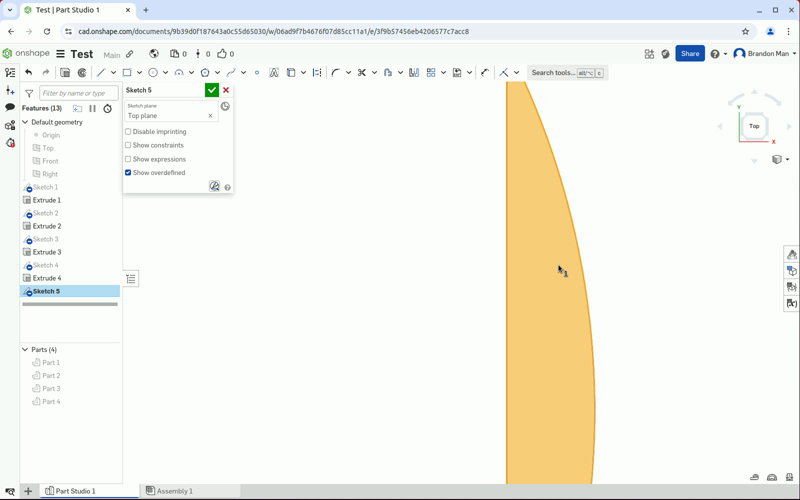
scroll(-6)
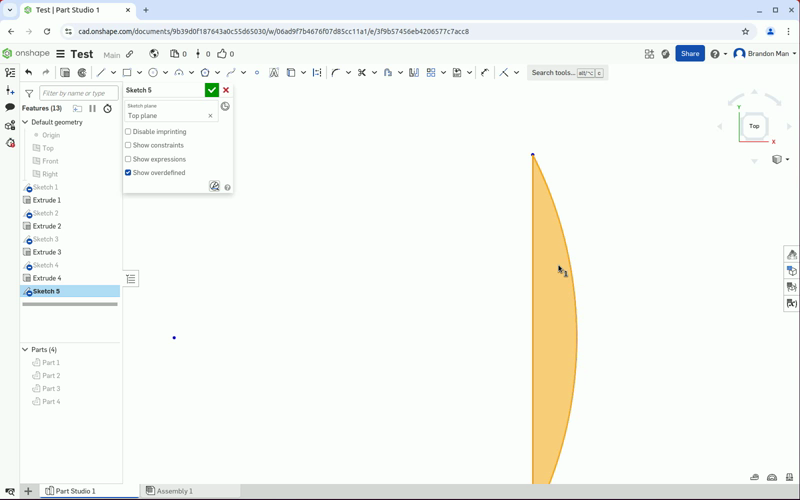
scroll(-6)
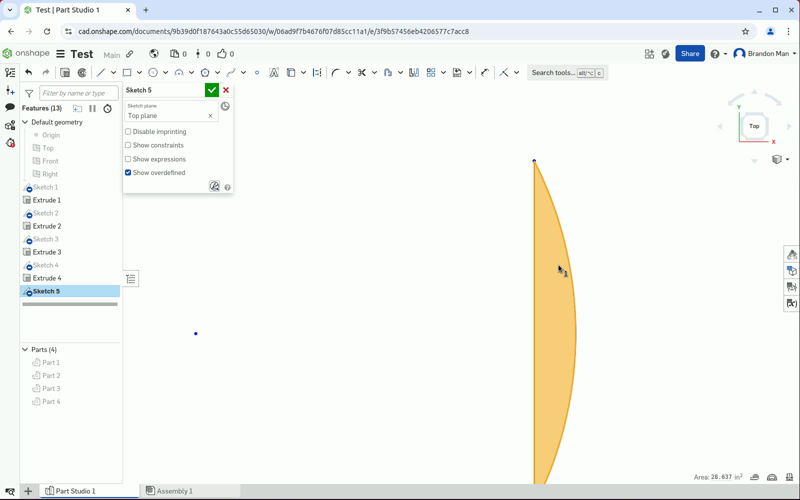
scroll(-6)
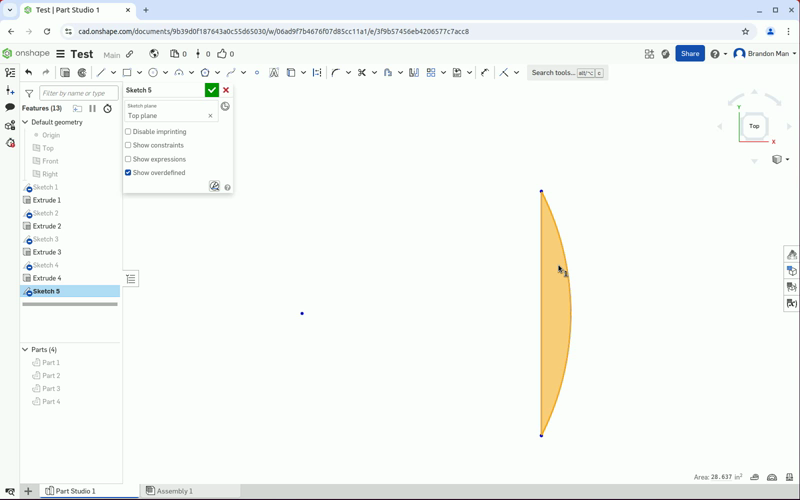
scroll(-6)
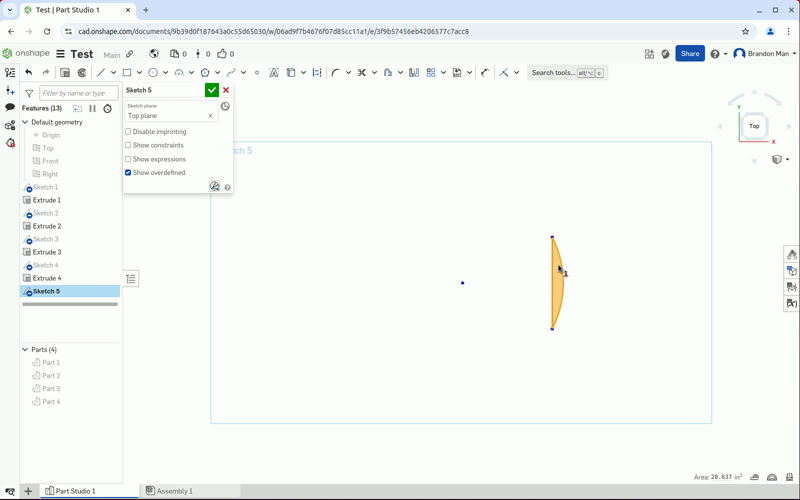
mouse_move(73, 352)
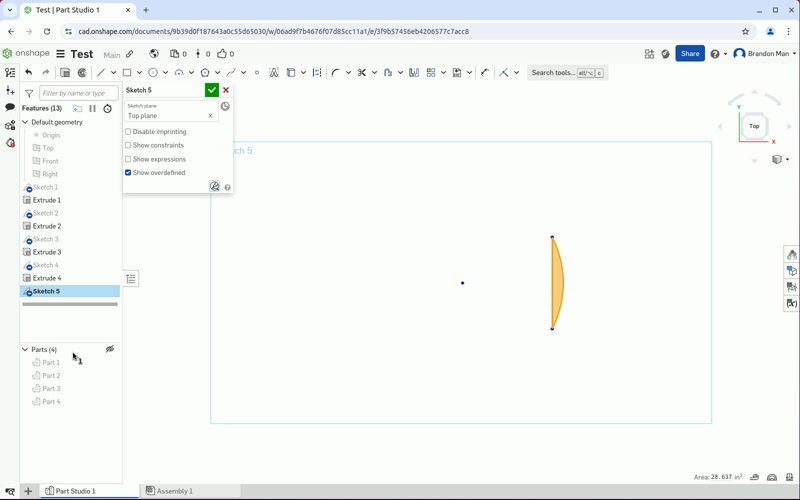
key(shift+y)
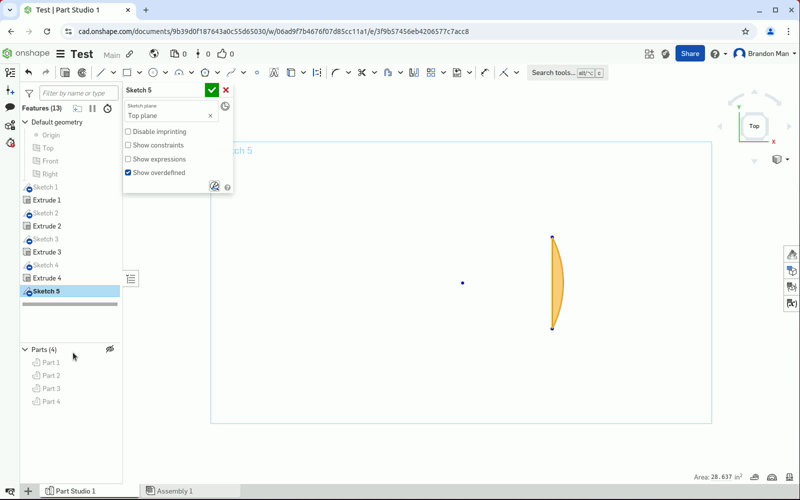
key(shift+e)
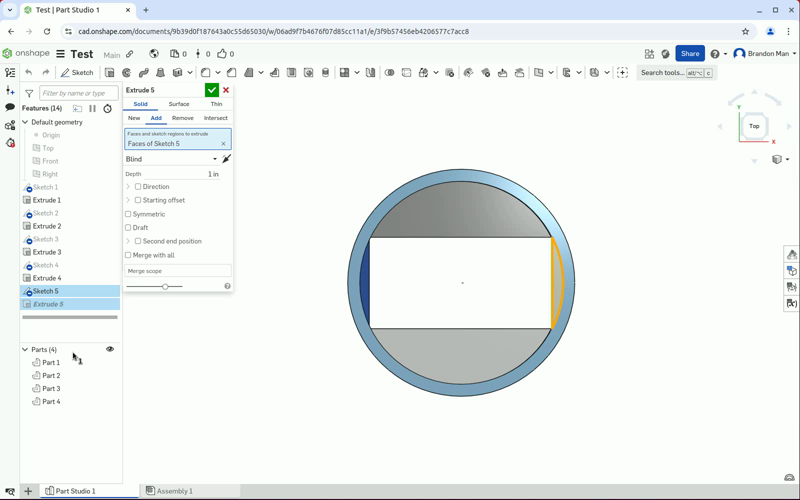
mouse_move(143, 106)
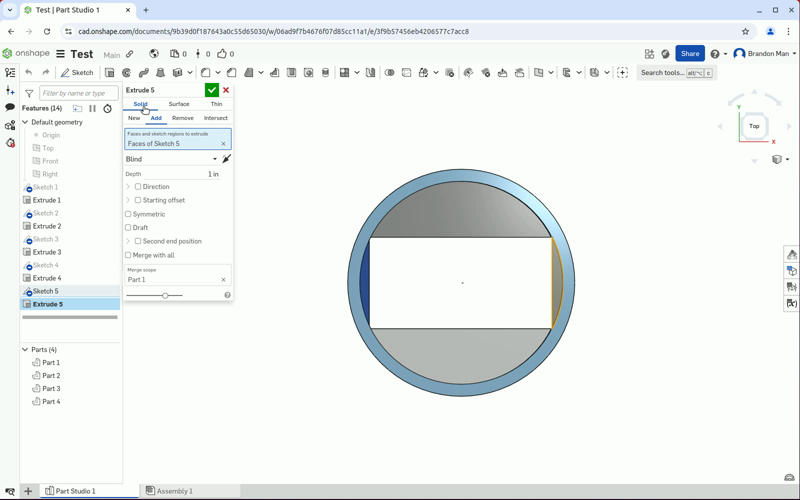
click(143, 106)
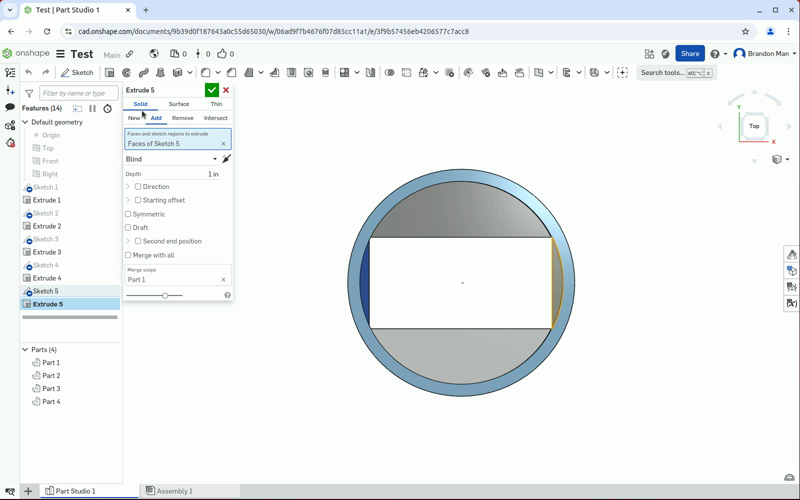
mouse_move(137, 120)
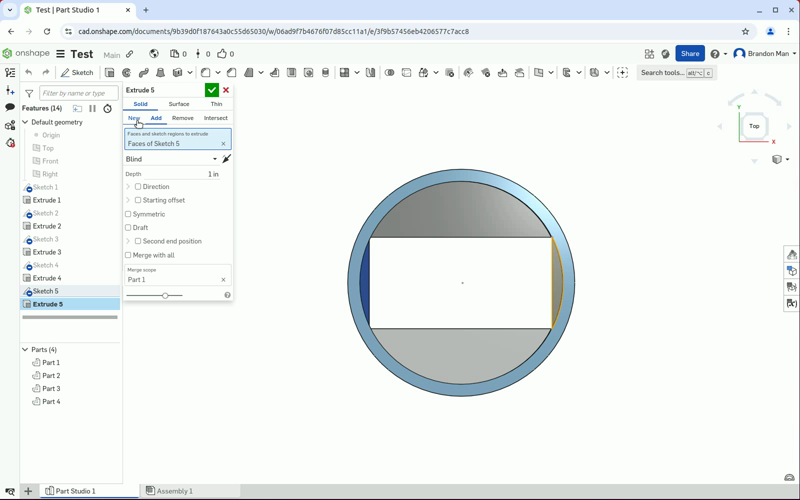
click(137, 120)
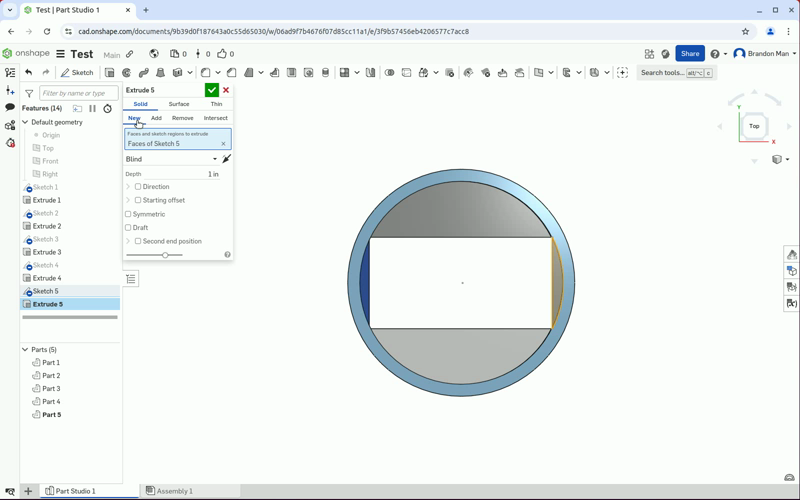
key(tab, 4)
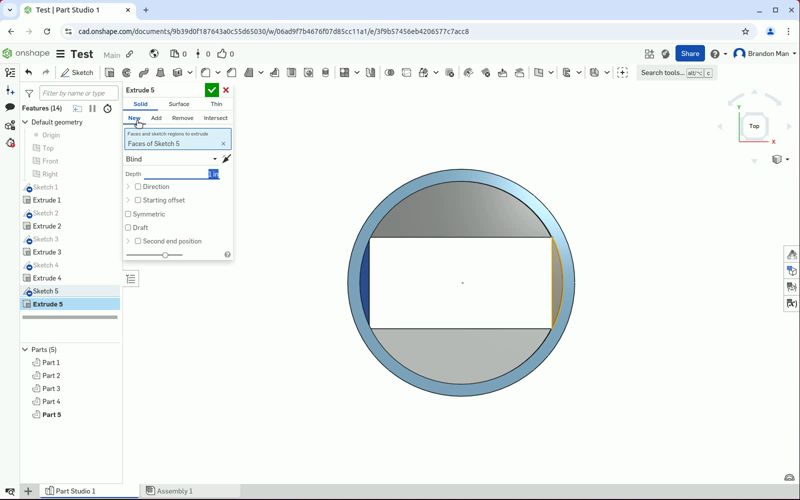
text(3.129)
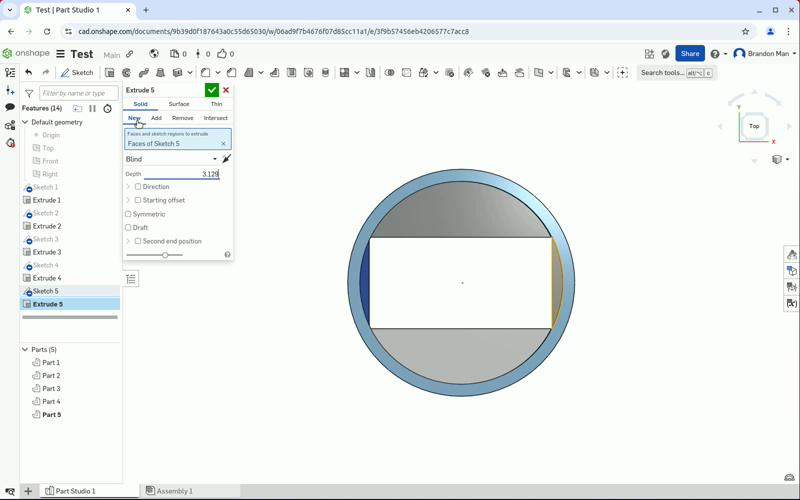
key(enter)
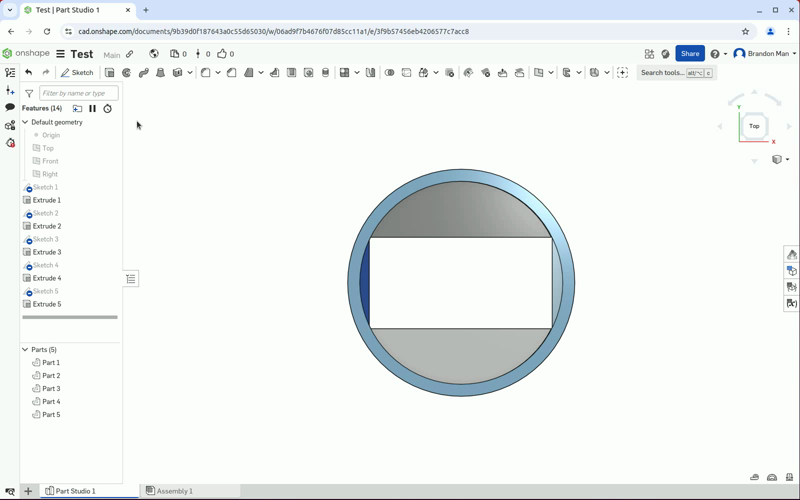
key(shift+h)
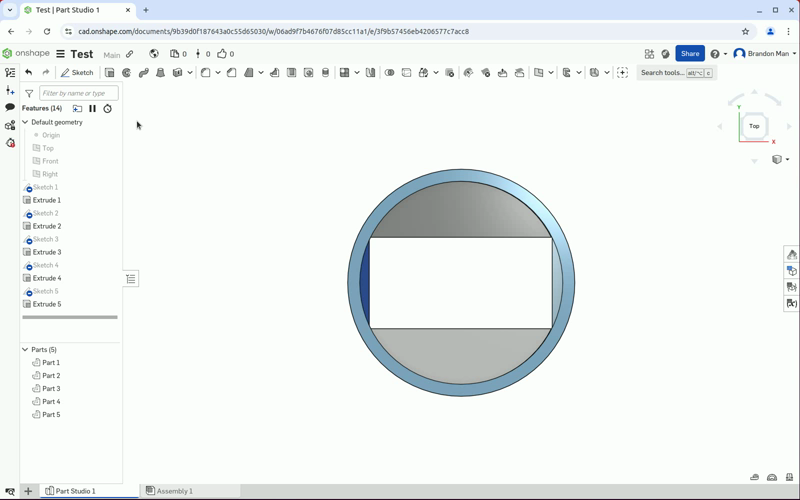
key(shift+h)
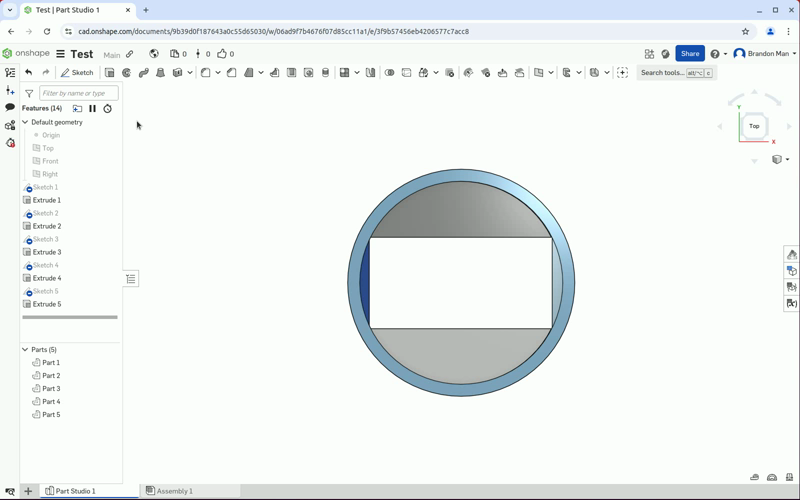
mouse_move(73, 189)
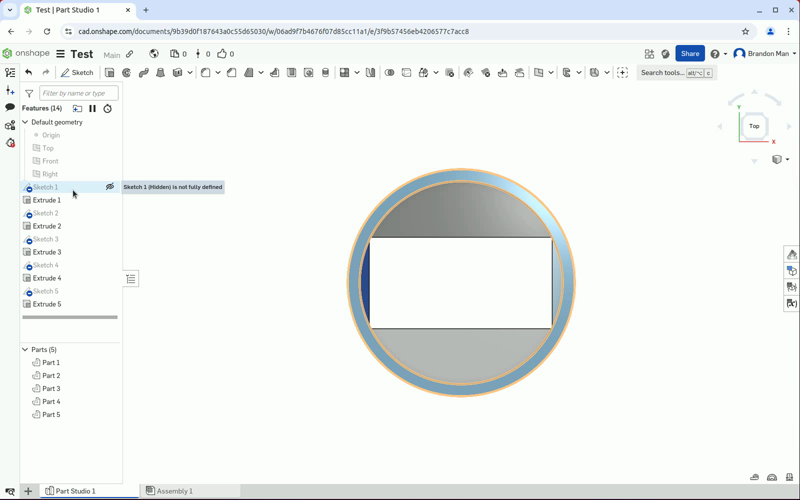
click(73, 189)
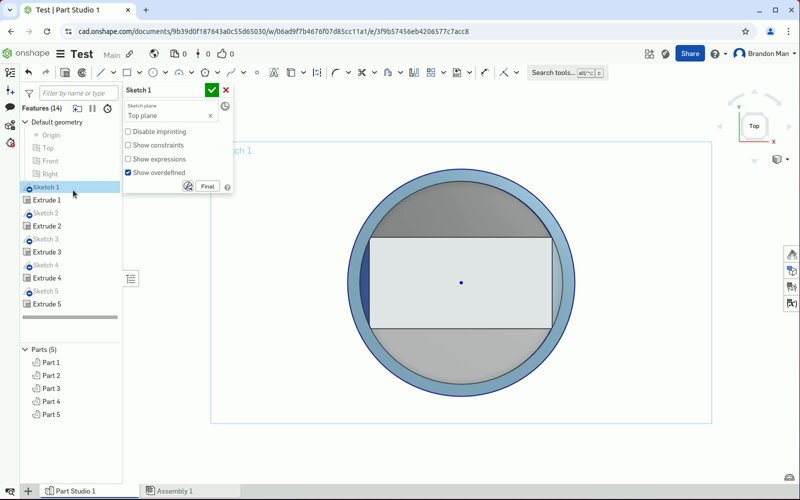
mouse_move(229, 92)
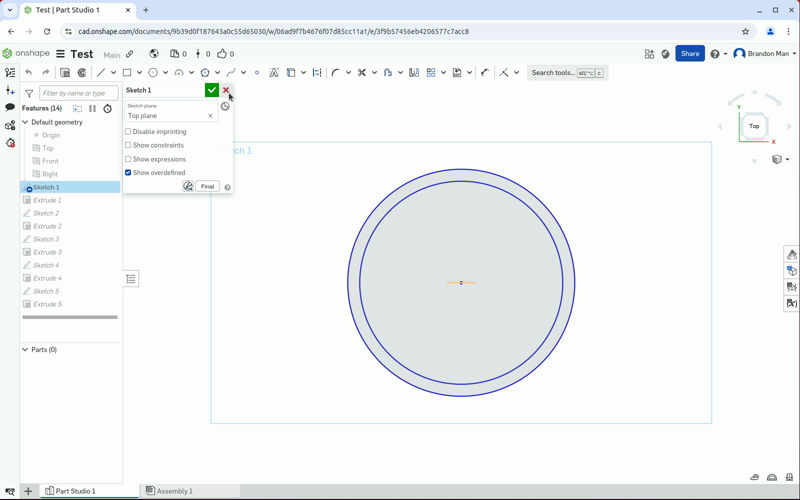
click(229, 92)
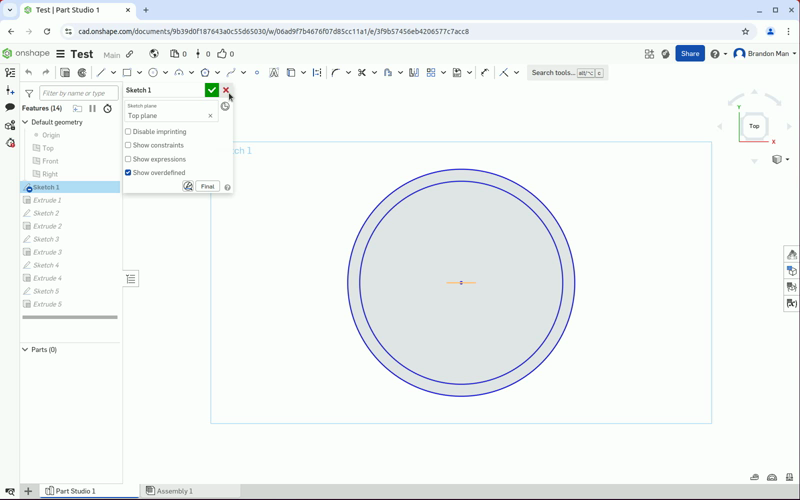
key(shift+s)
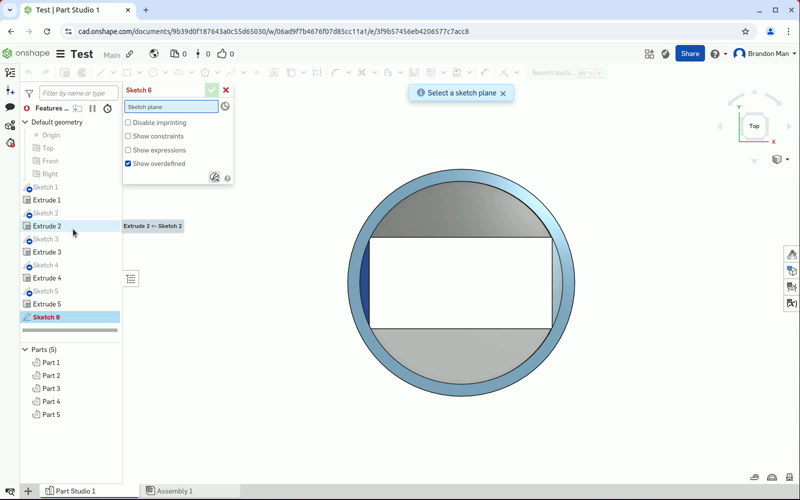
scroll(3)
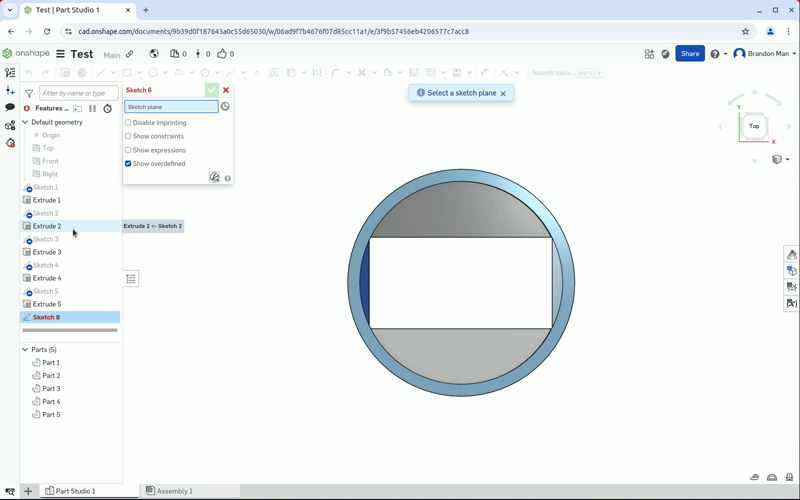
mouse_move(73, 150)
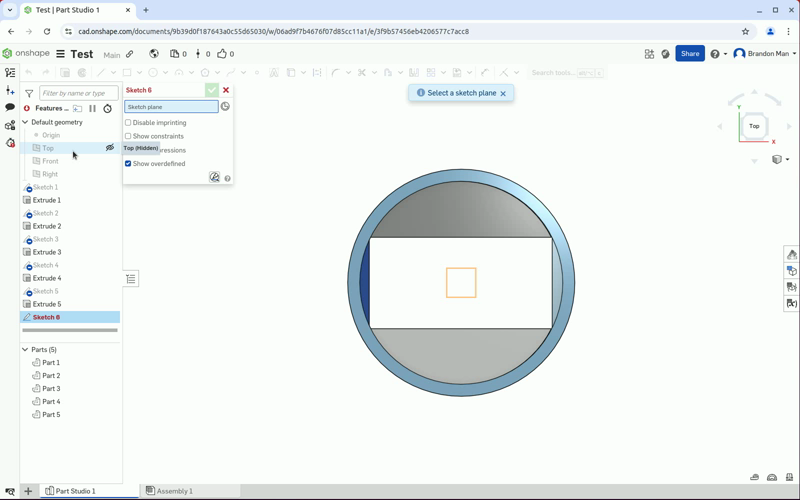
click(73, 150)
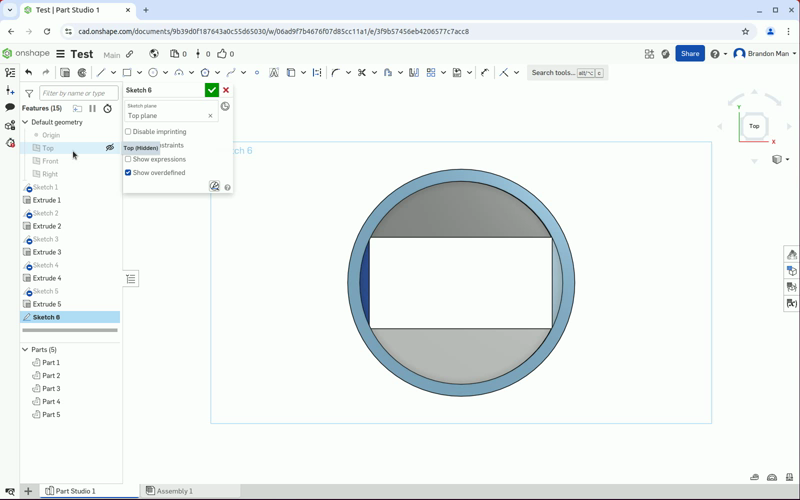
mouse_move(73, 352)
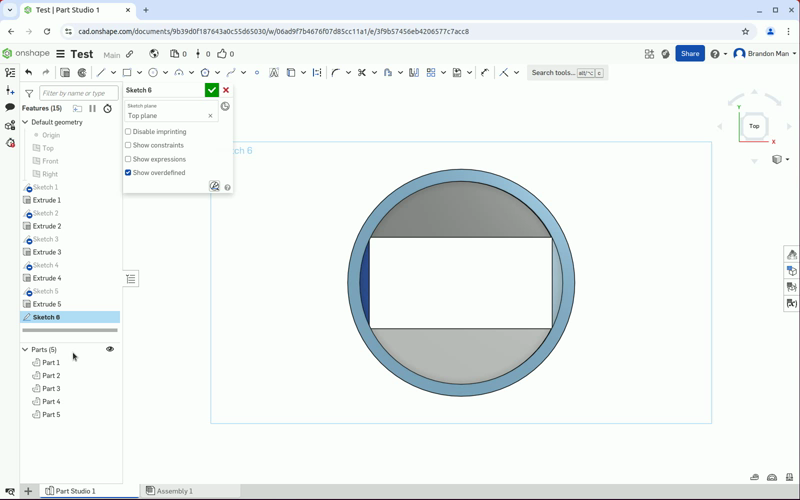
key(y)
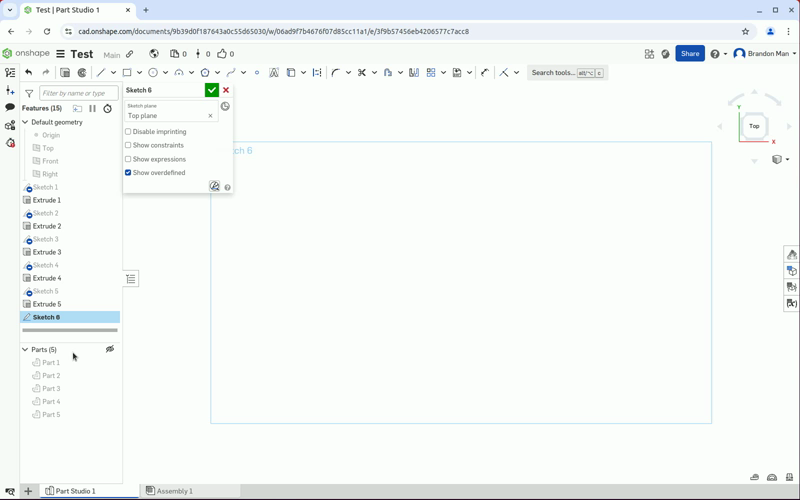
key(l)
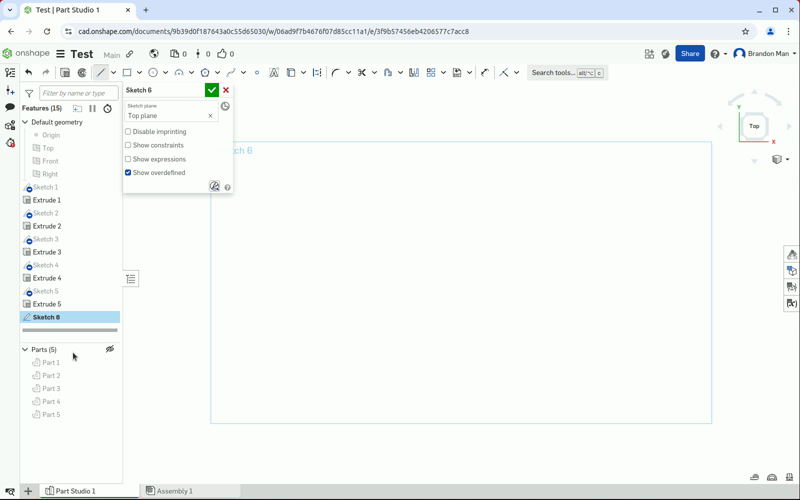
key_down(shift)
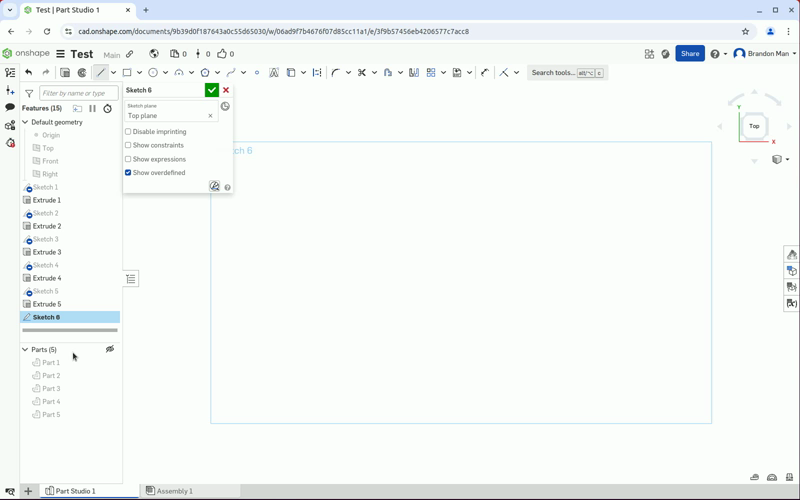
mouse_move(369, 328)
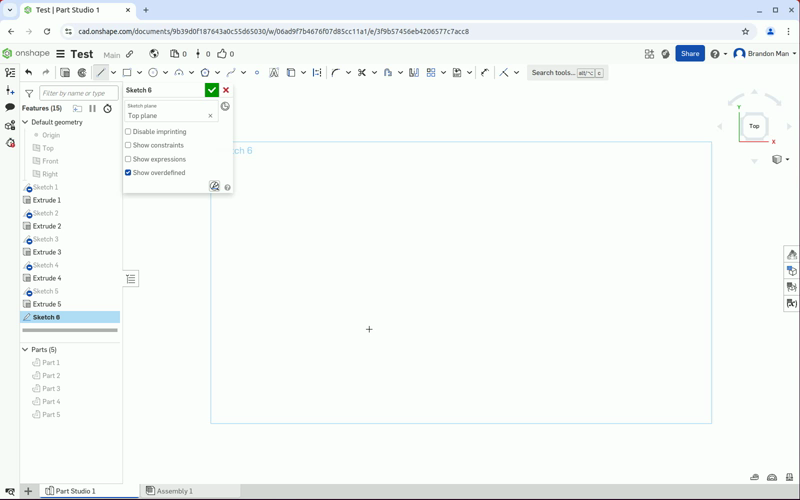
click(369, 328)
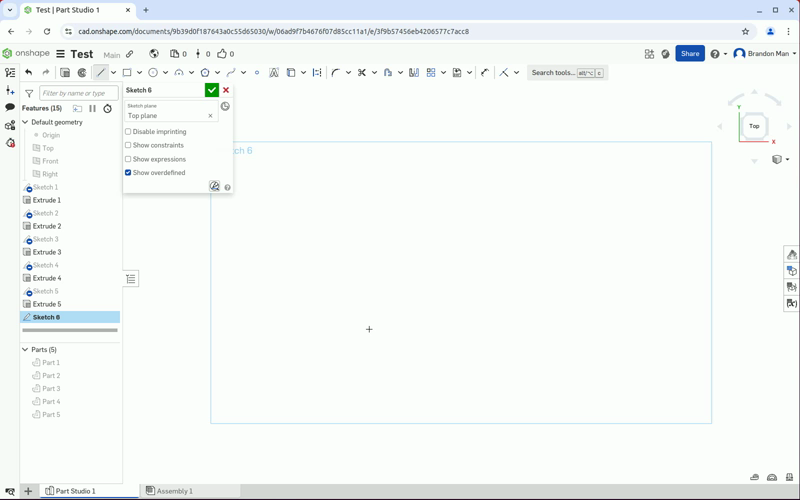
key_up(shift)
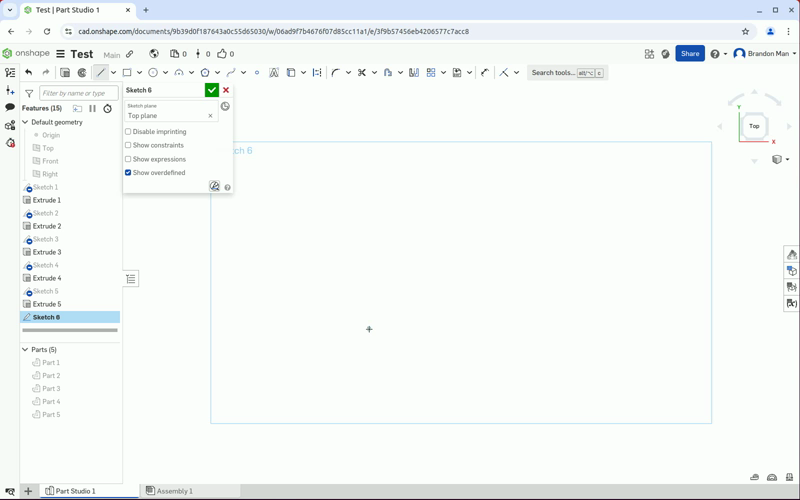
key_down(shift)
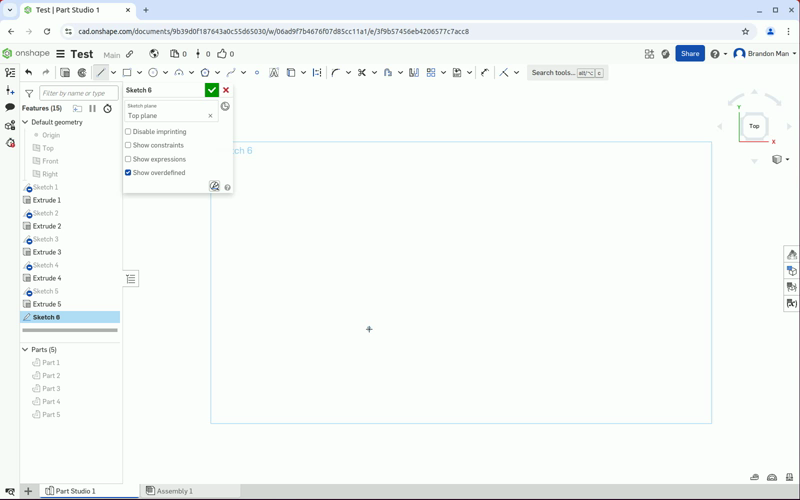
mouse_move(551, 328)
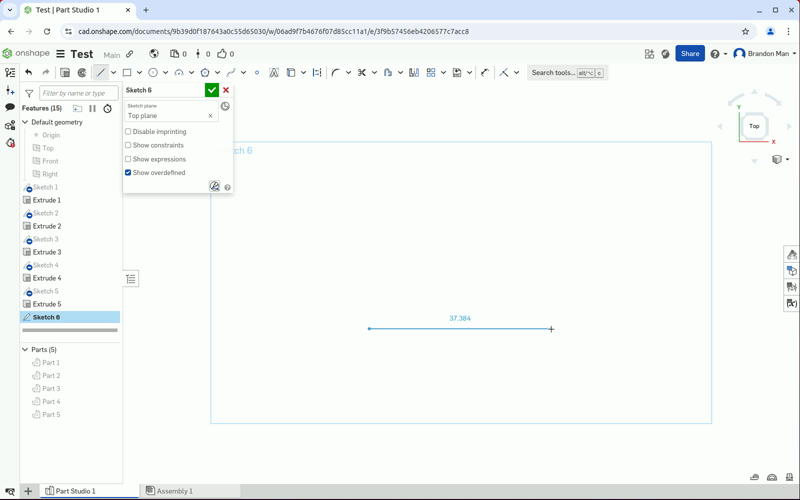
click(551, 328)
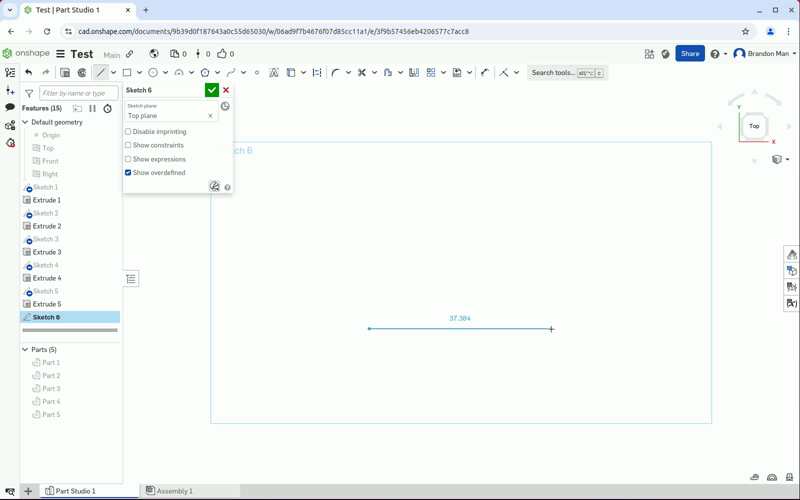
key_up(shift)
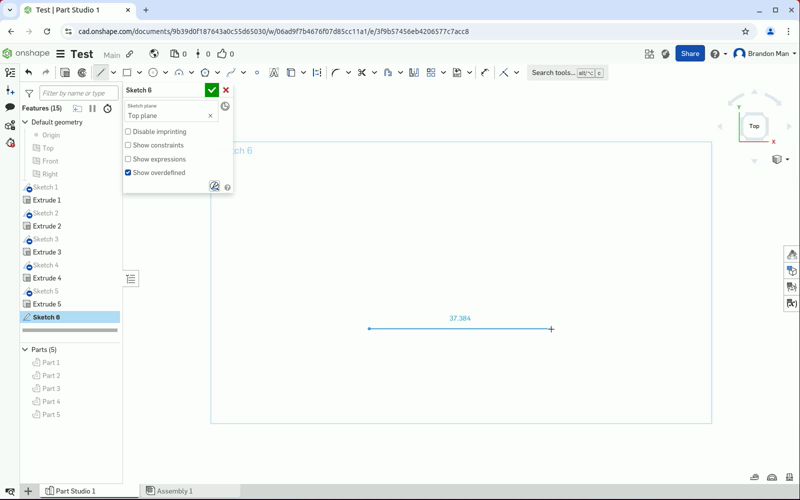
key_down(shift)
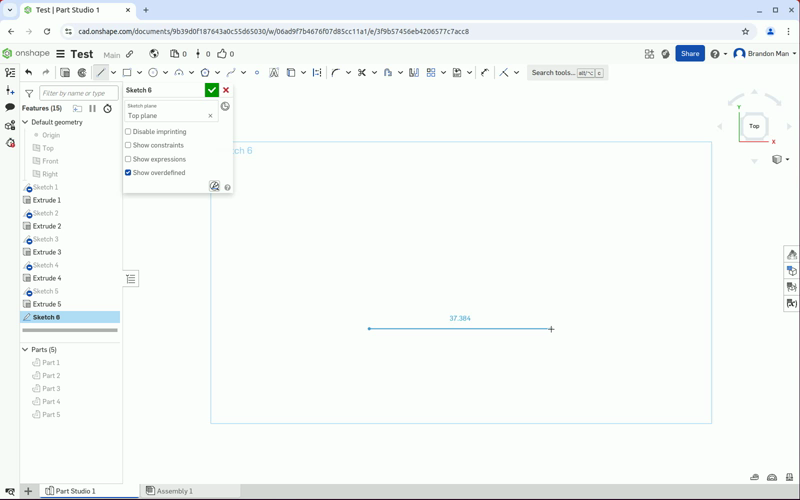
mouse_move(551, 238)
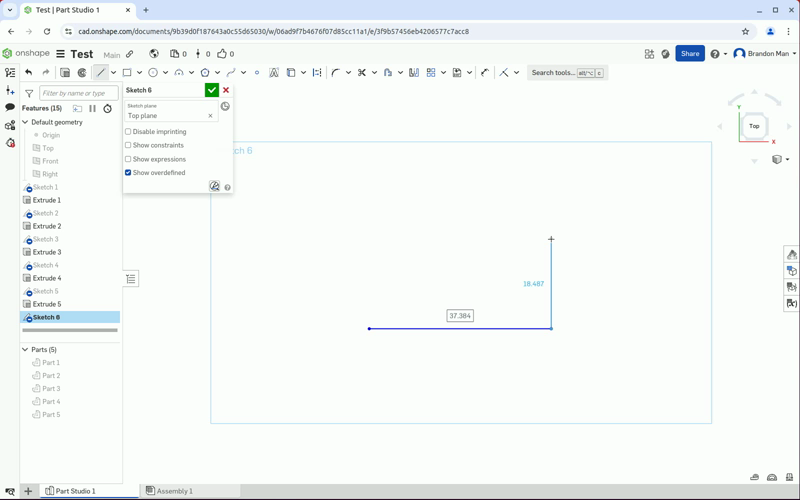
click(551, 238)
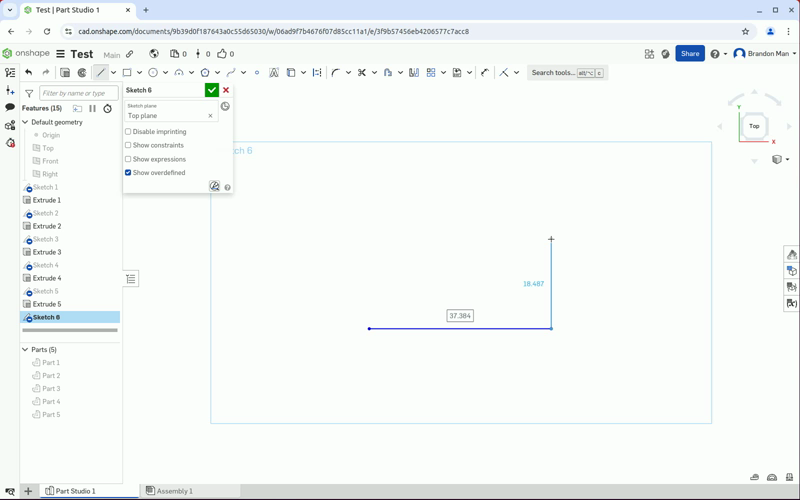
key_up(shift)
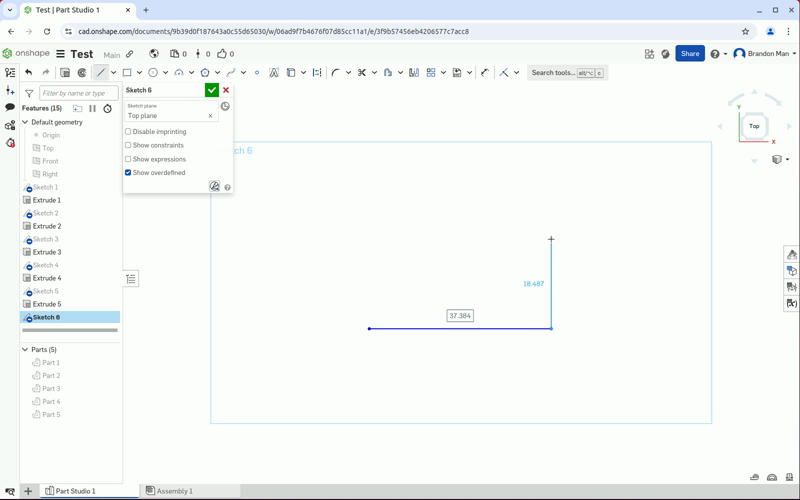
key_down(shift)
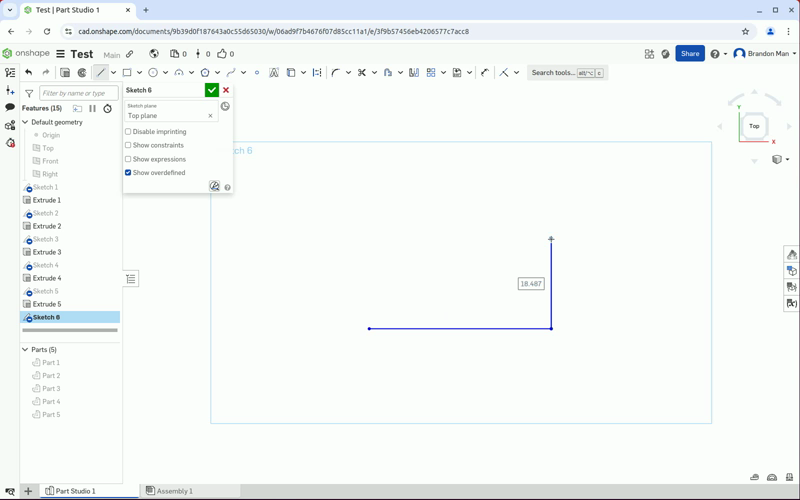
mouse_move(369, 238)
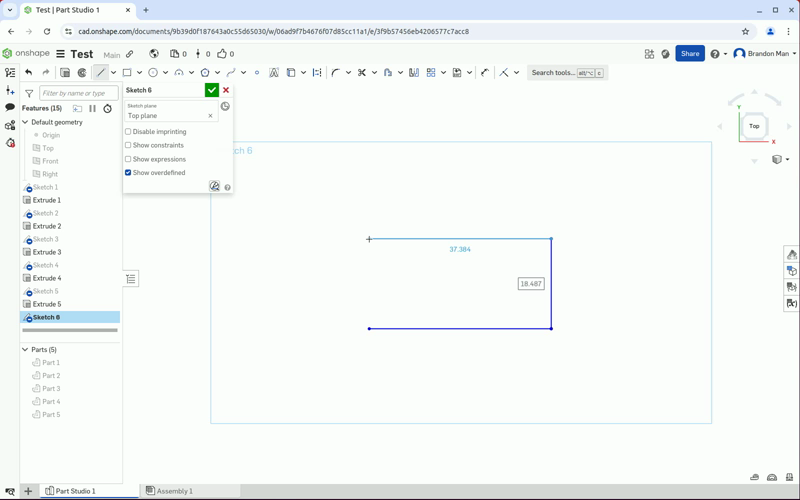
click(369, 238)
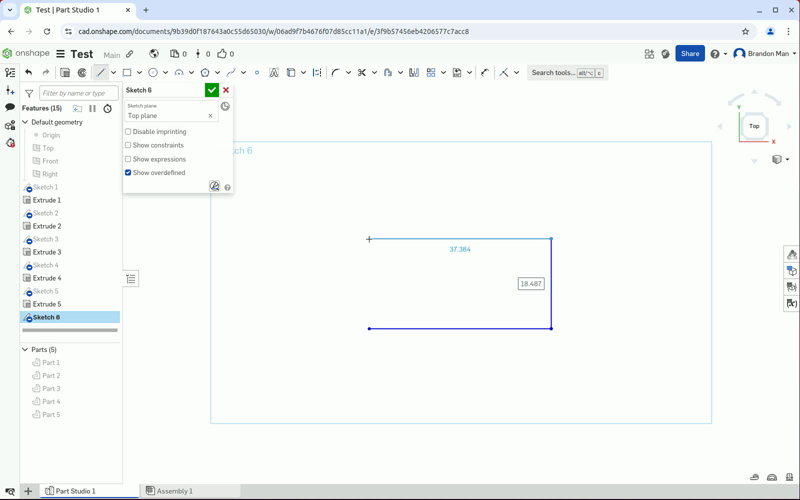
key_up(shift)
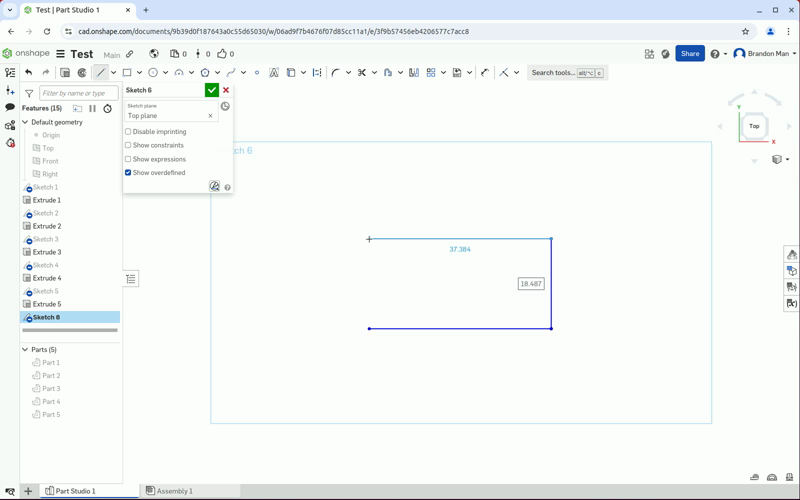
key_down(shift)
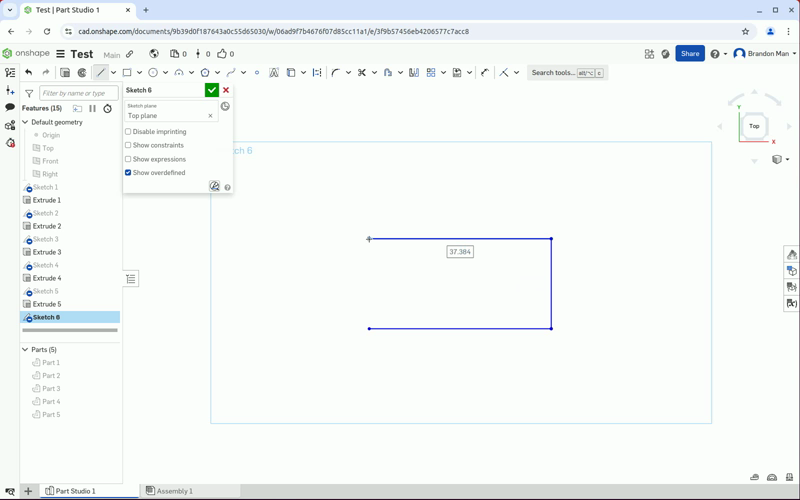
mouse_move(369, 328)
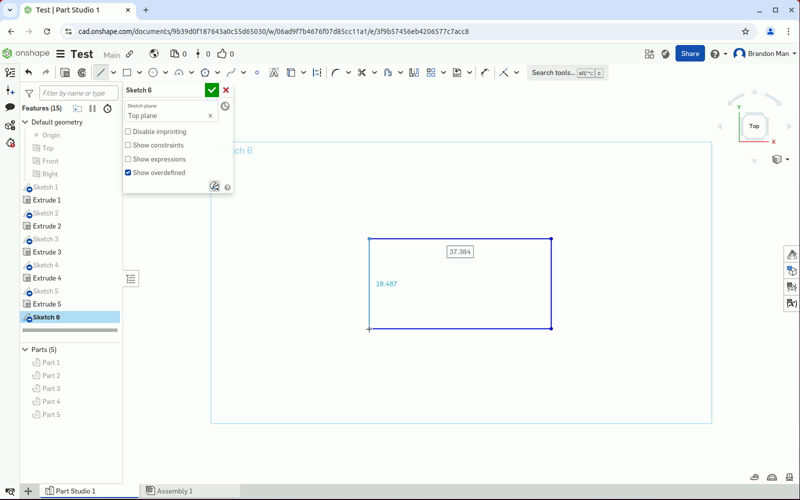
key_up(shift)
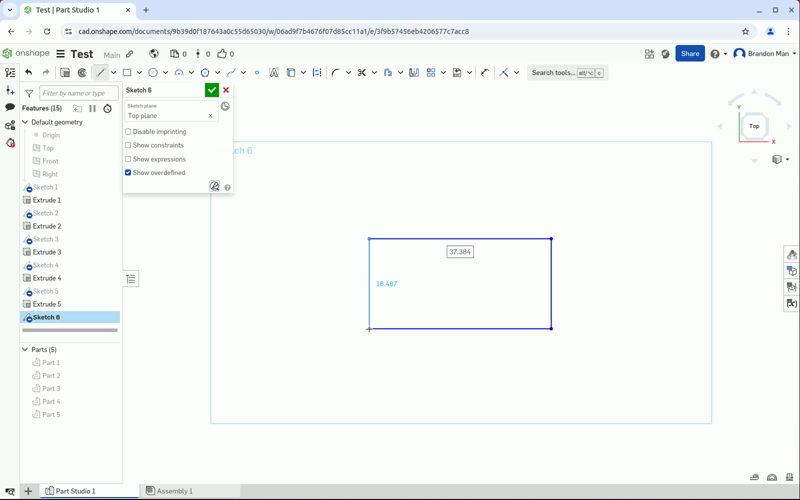
click(369, 328)
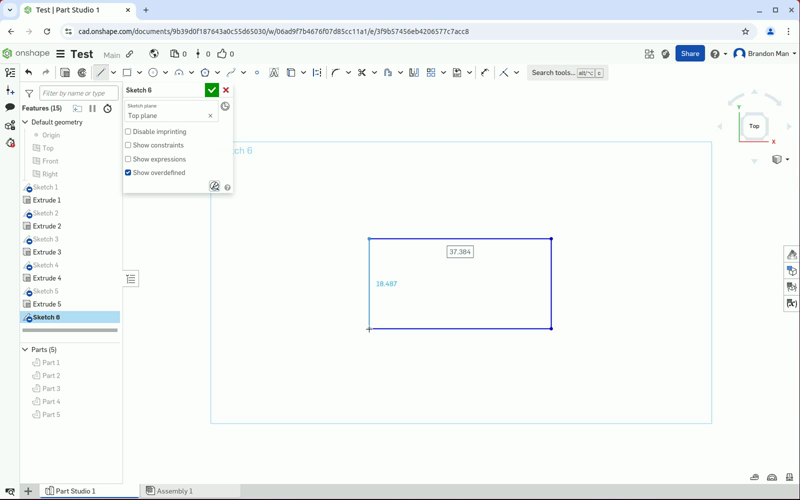
key(esc)
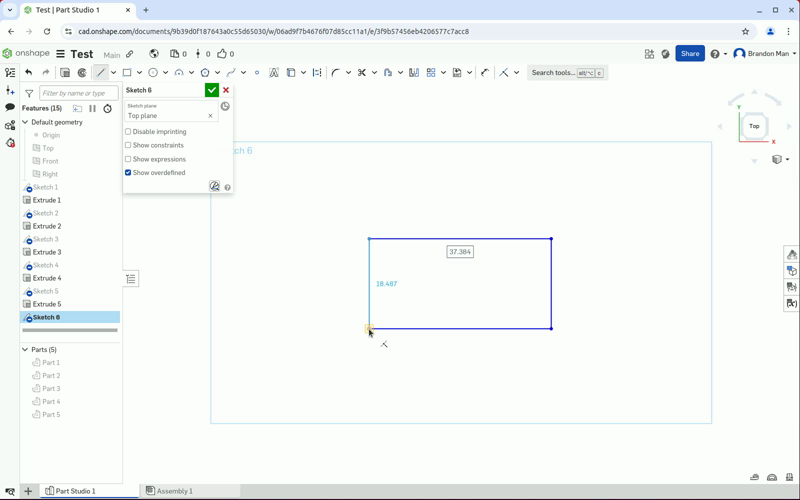
key(c)
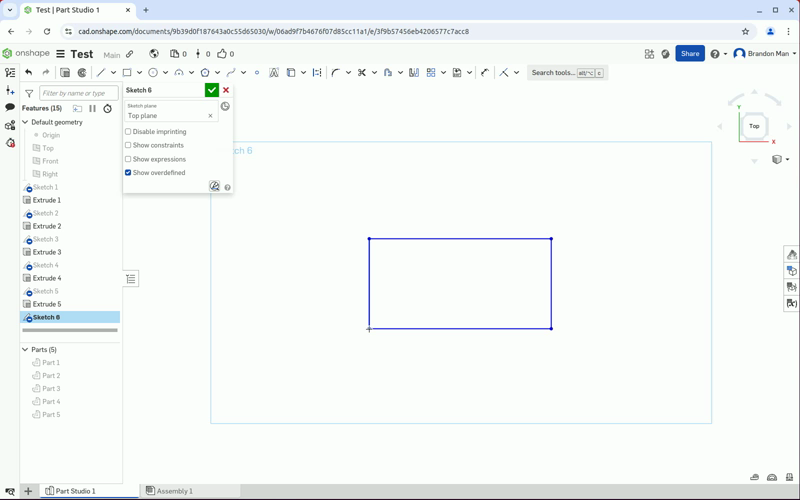
key_down(shift)
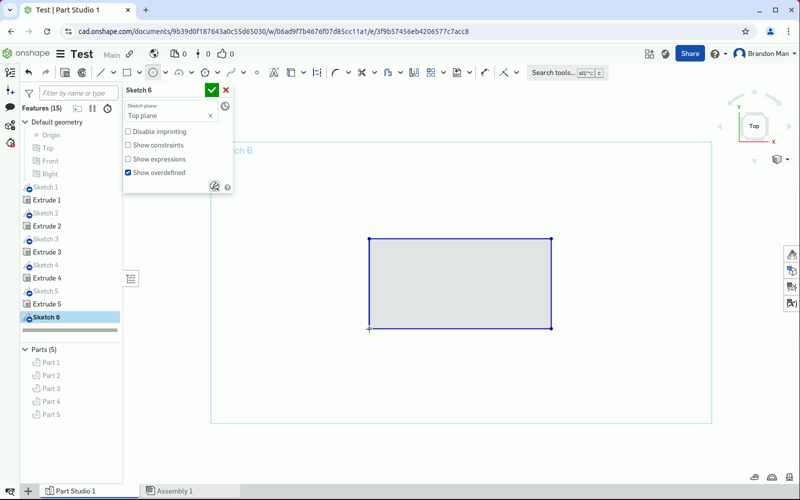
mouse_move(411, 282)
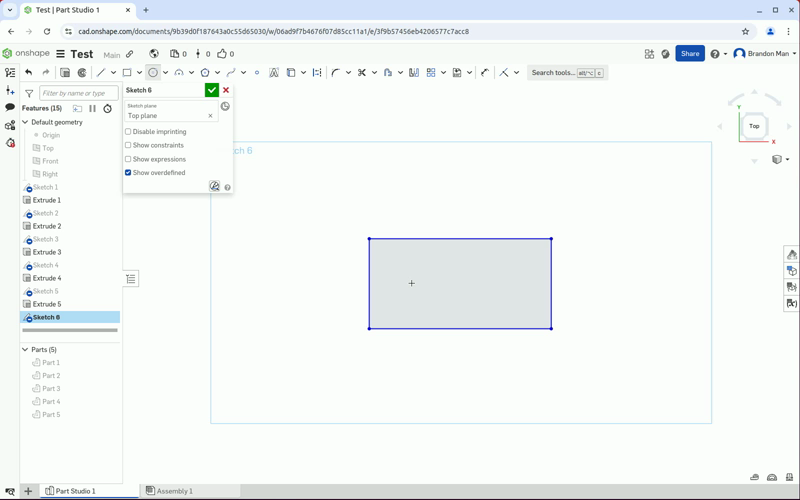
click(411, 282)
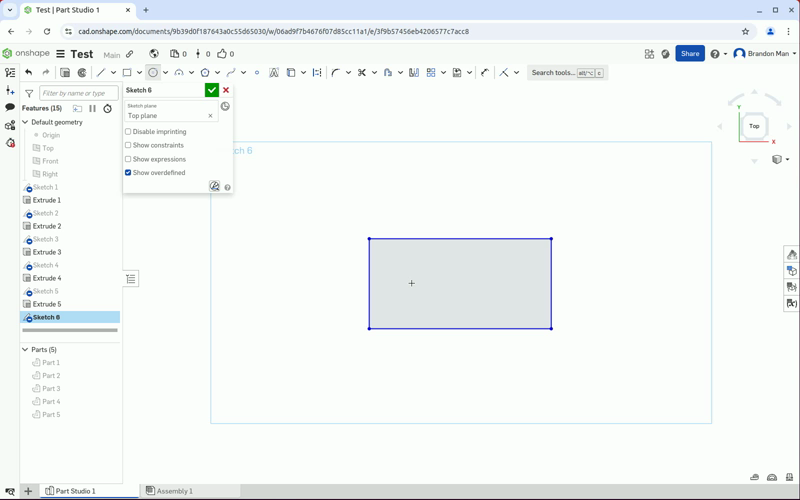
key_up(shift)
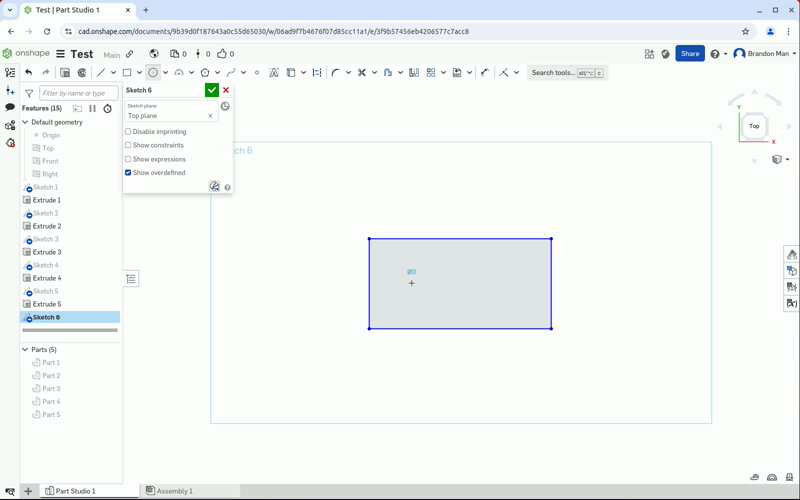
mouse_move(440, 282)
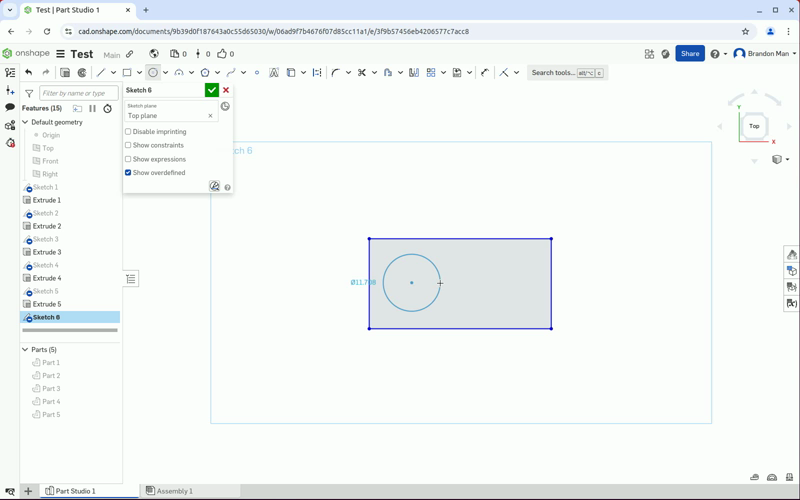
click(440, 282)
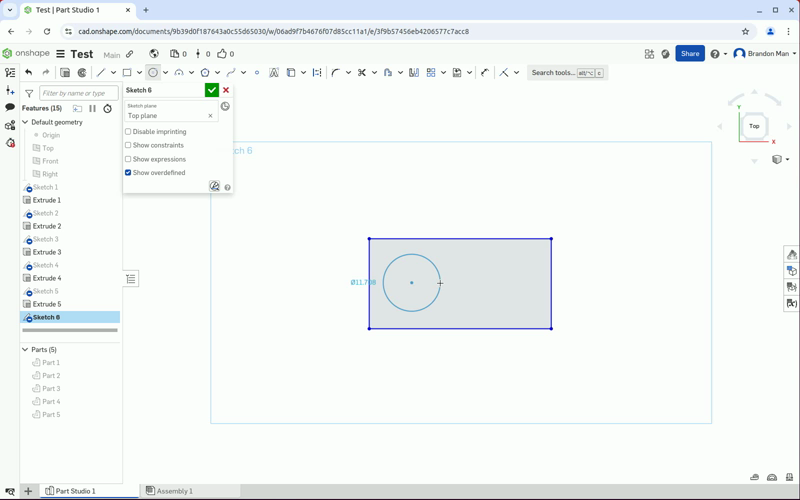
key(esc)
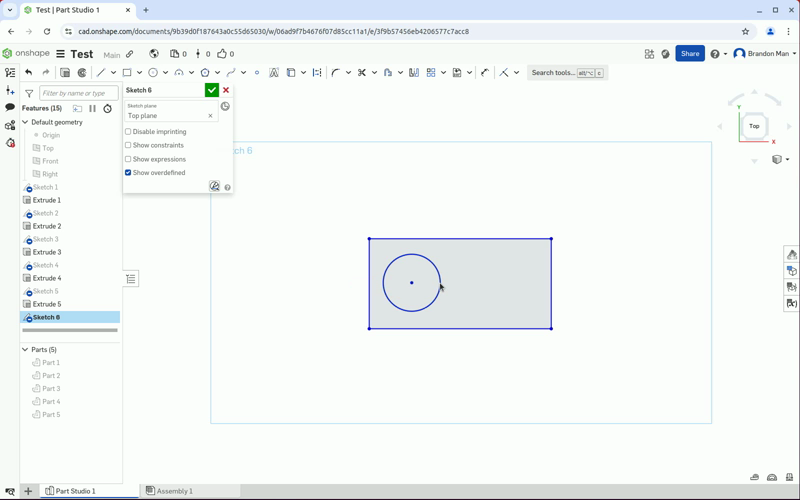
key(c)
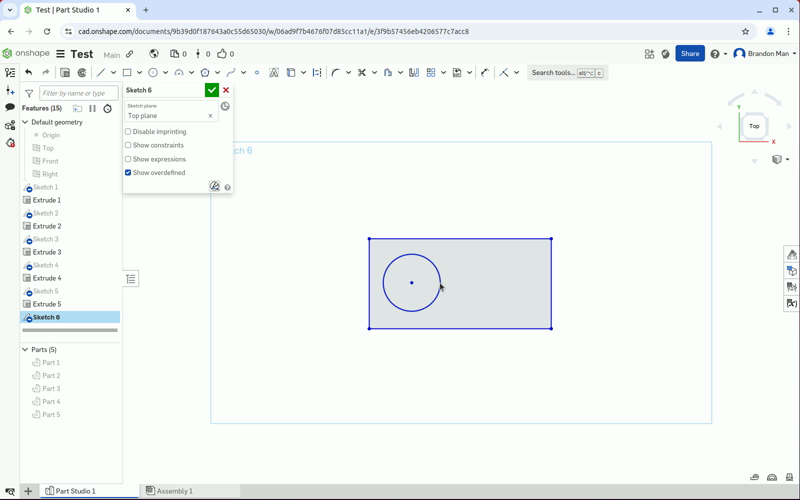
key_down(shift)
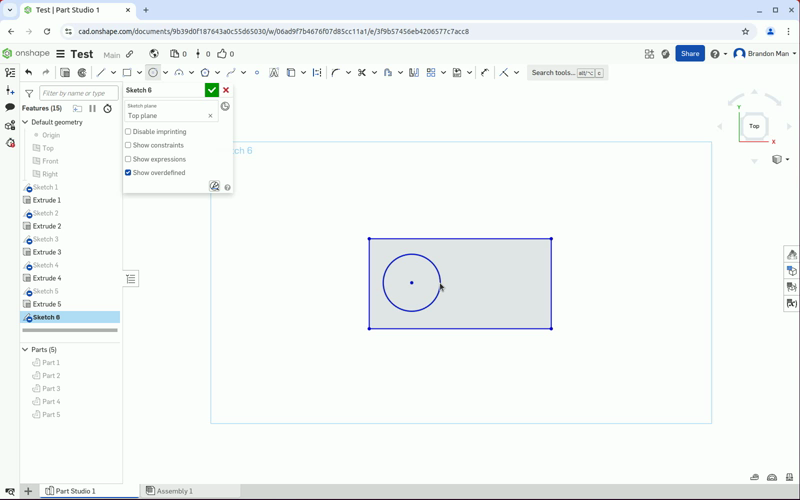
mouse_move(509, 282)
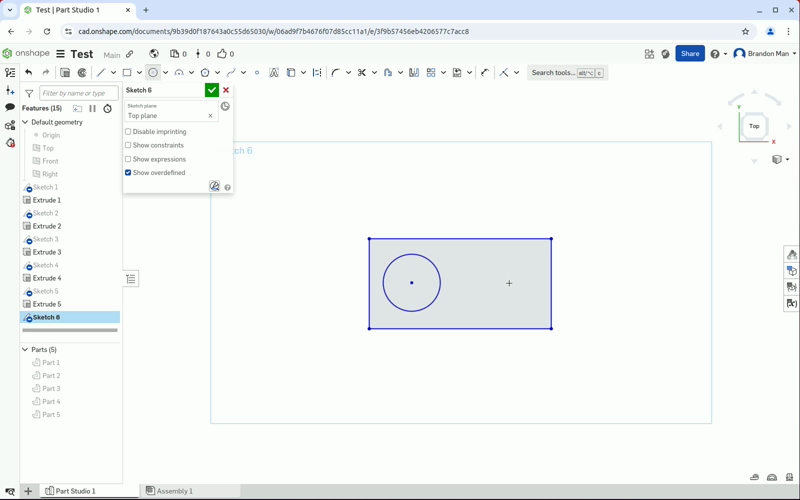
click(509, 282)
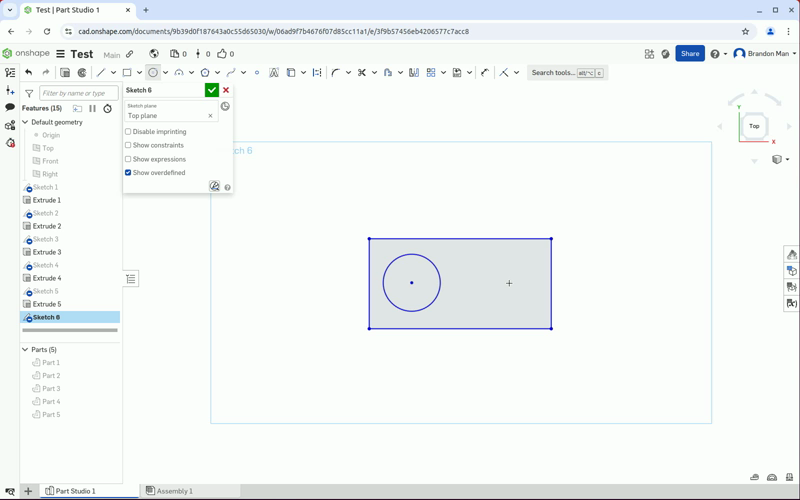
key_up(shift)
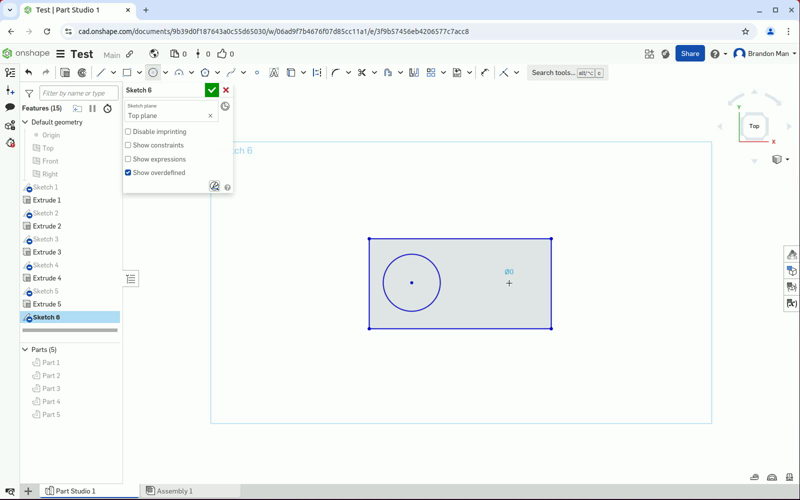
mouse_move(538, 282)
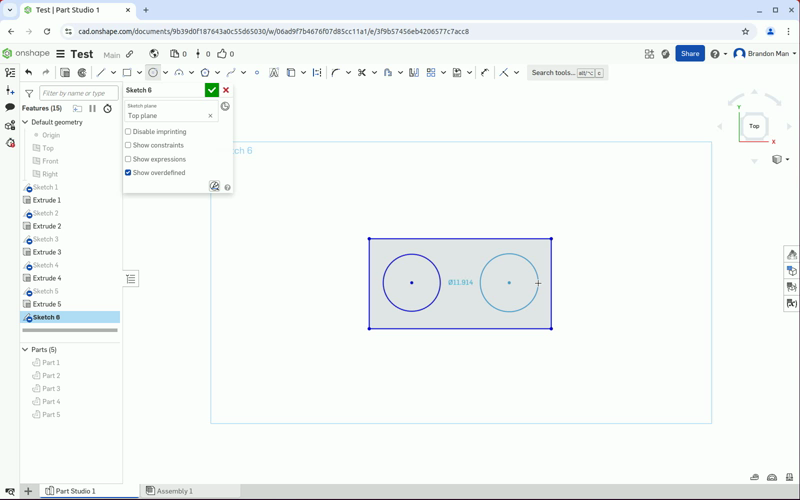
click(538, 282)
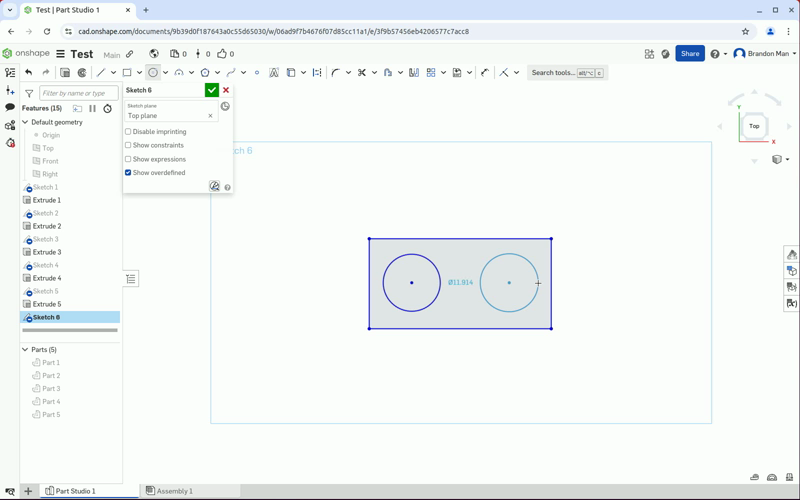
key(esc)
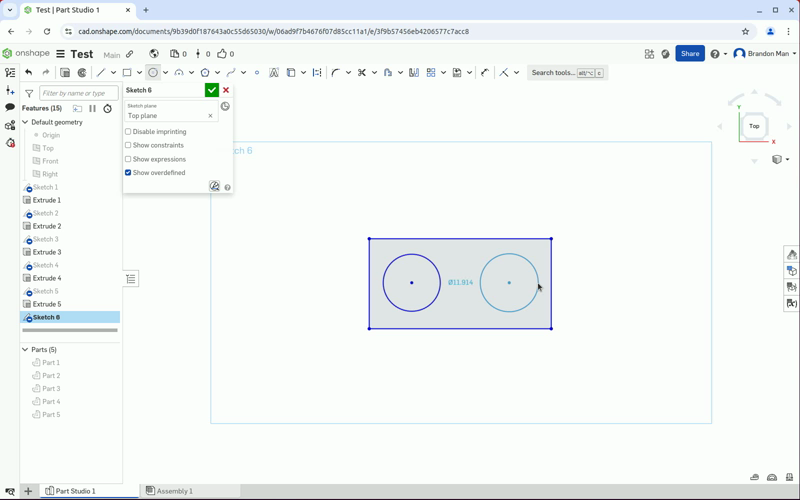
mouse_move(476, 246)
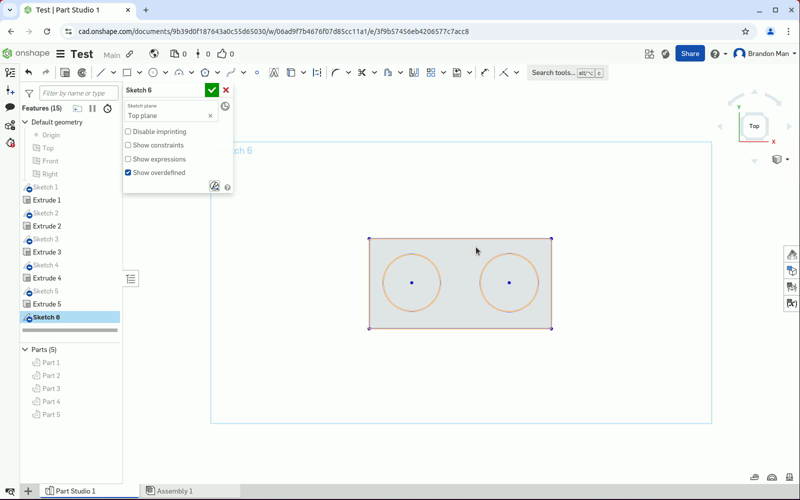
click(476, 246)
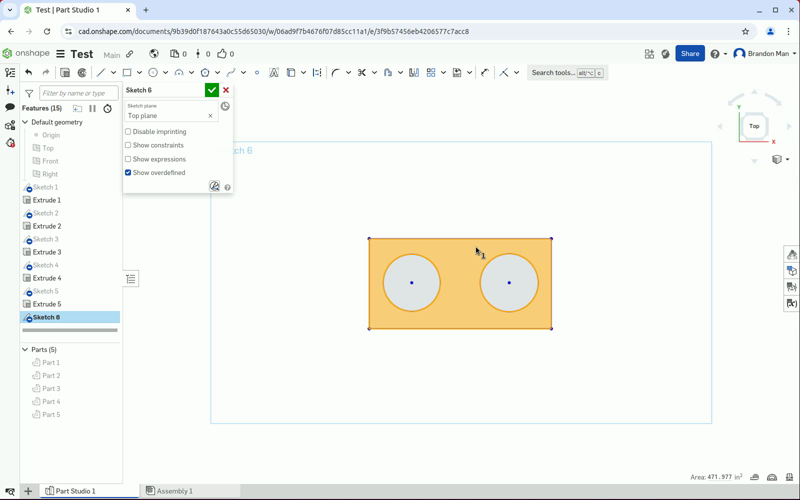
mouse_move(73, 352)
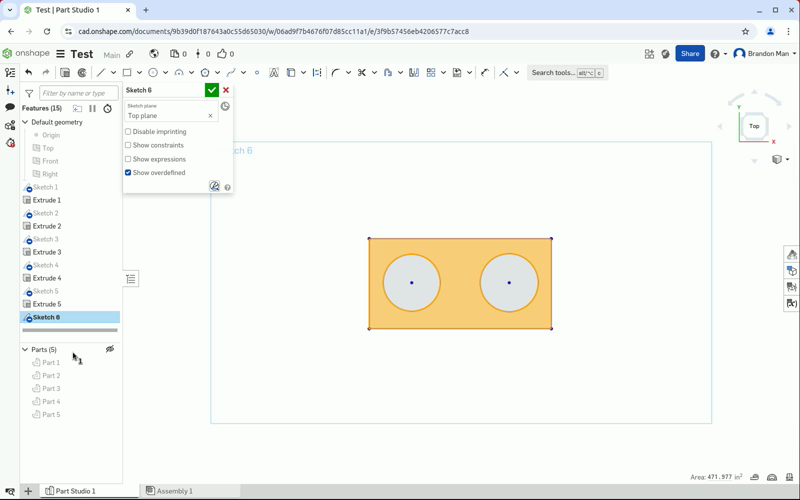
key(shift+y)
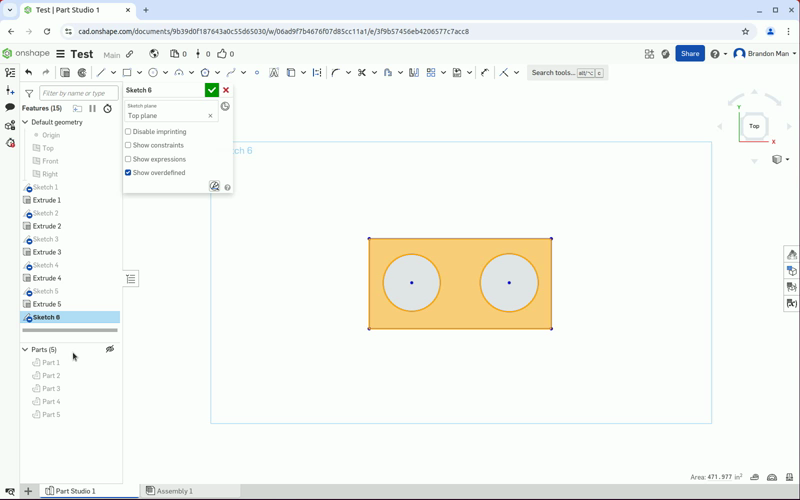
key(shift+e)
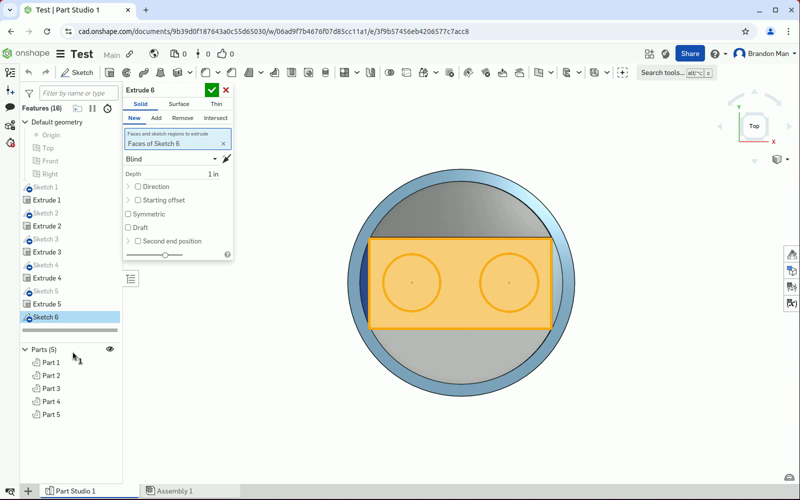
mouse_move(143, 106)
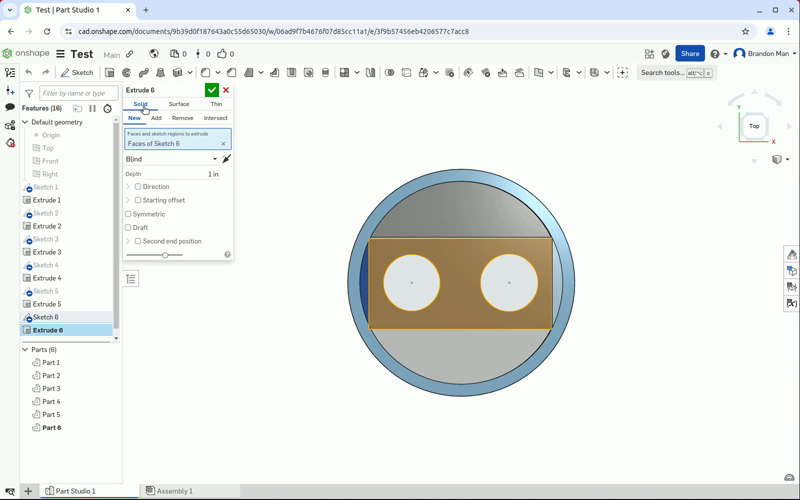
click(143, 106)
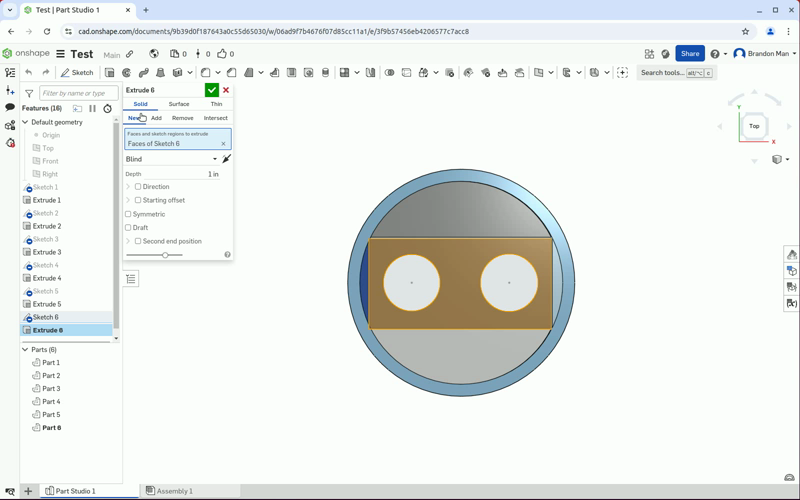
mouse_move(137, 120)
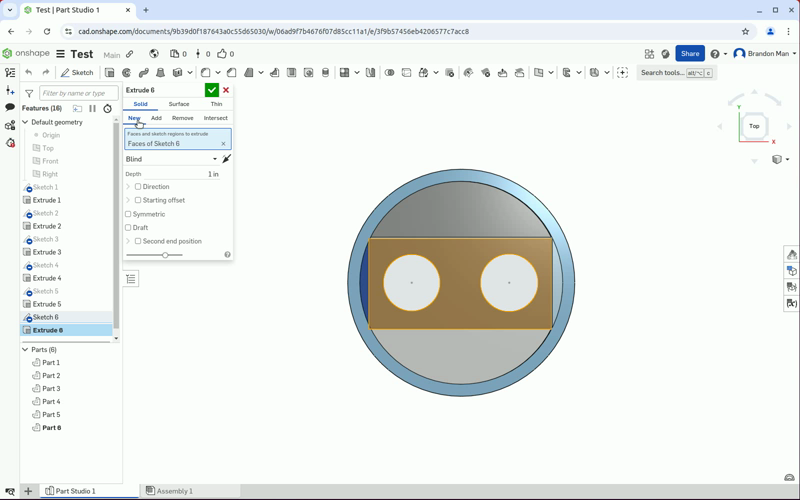
click(137, 120)
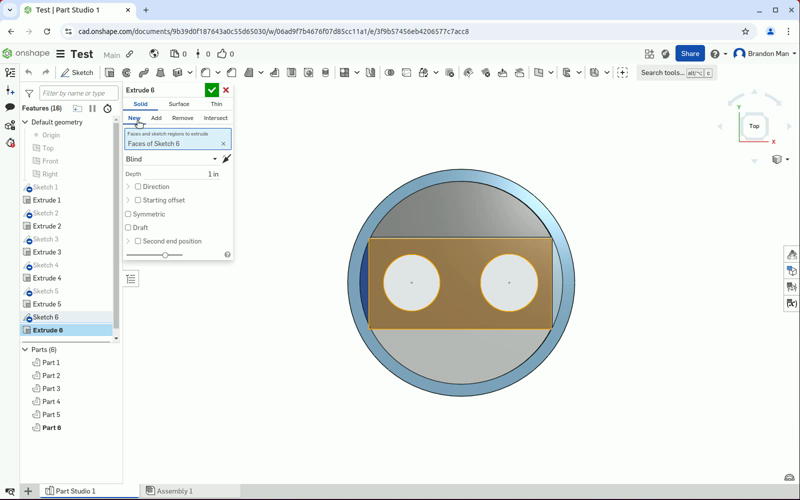
key(tab, 4)
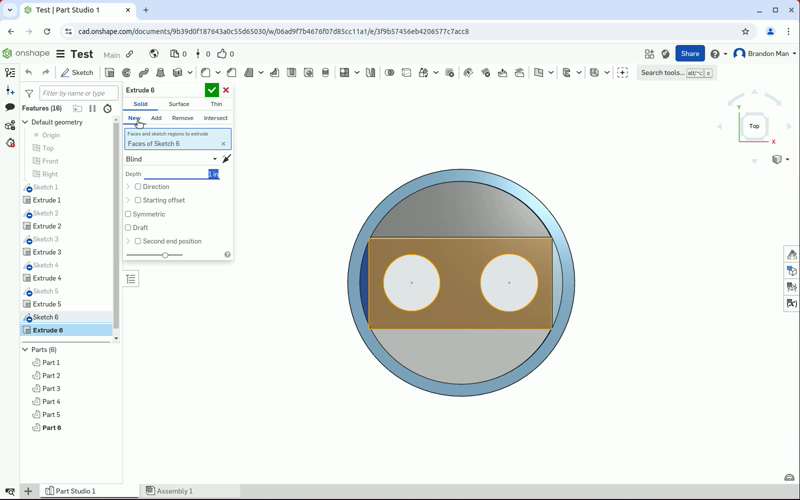
text(0.963)
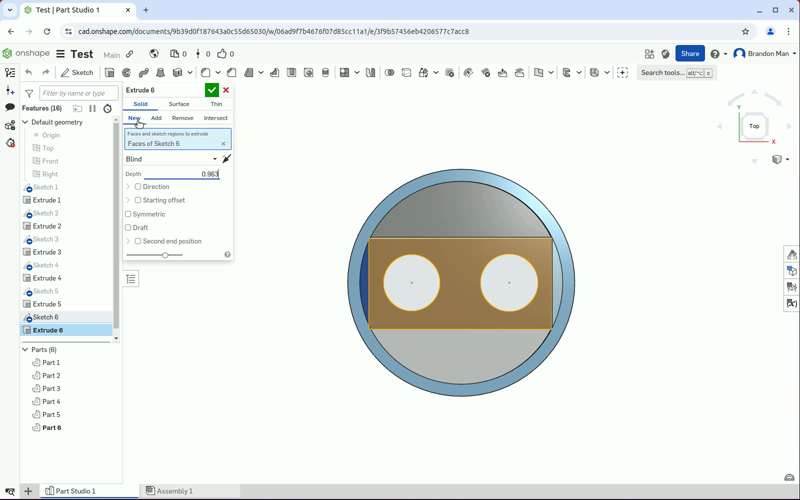
key(enter)
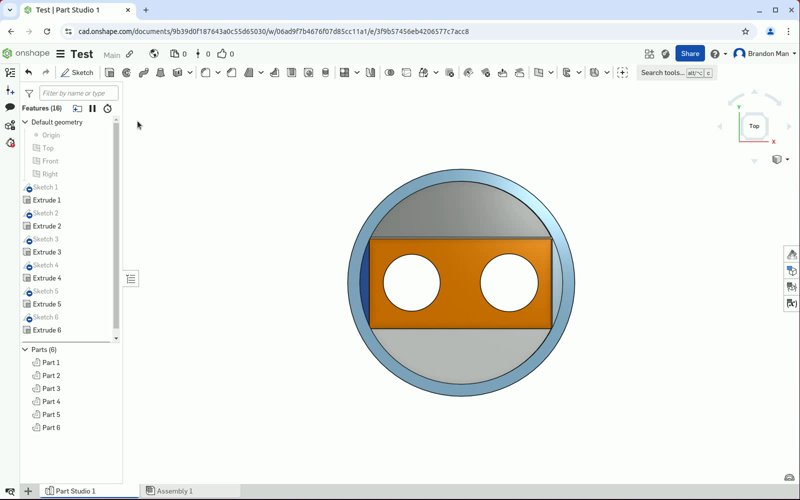
key(shift+h)
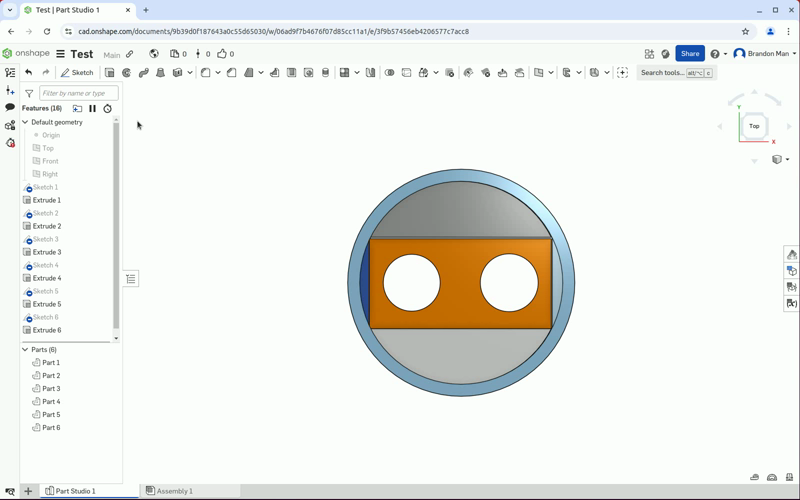
key(shift+h)
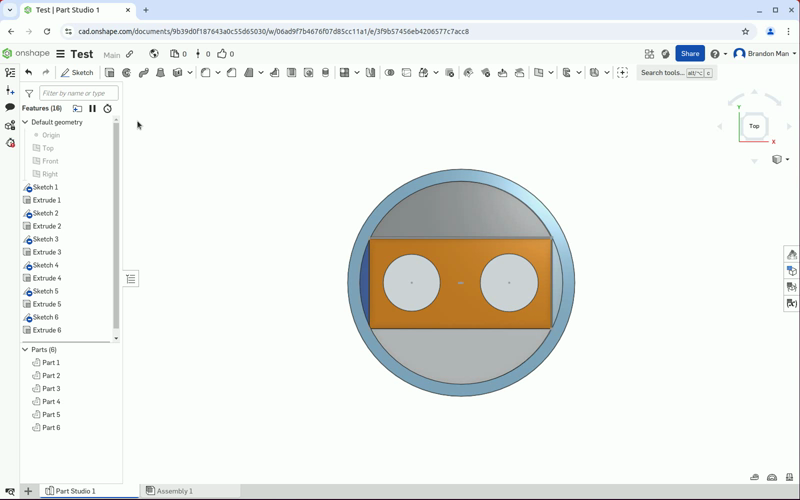
key(shift+7)
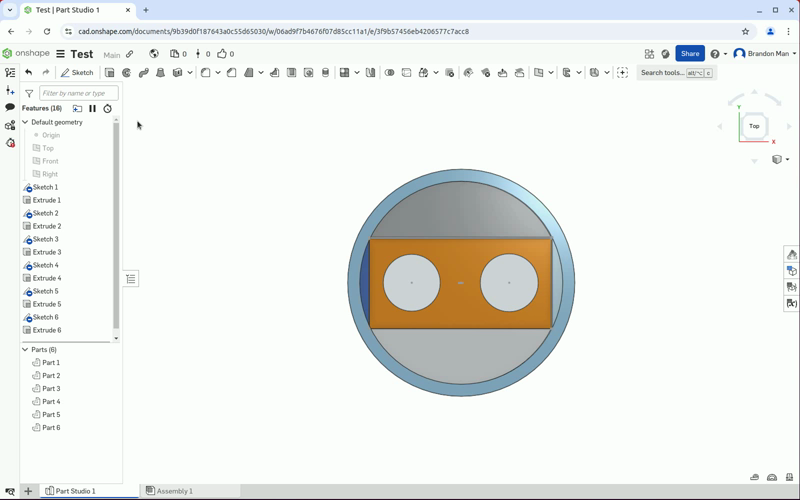
key(up, 3)
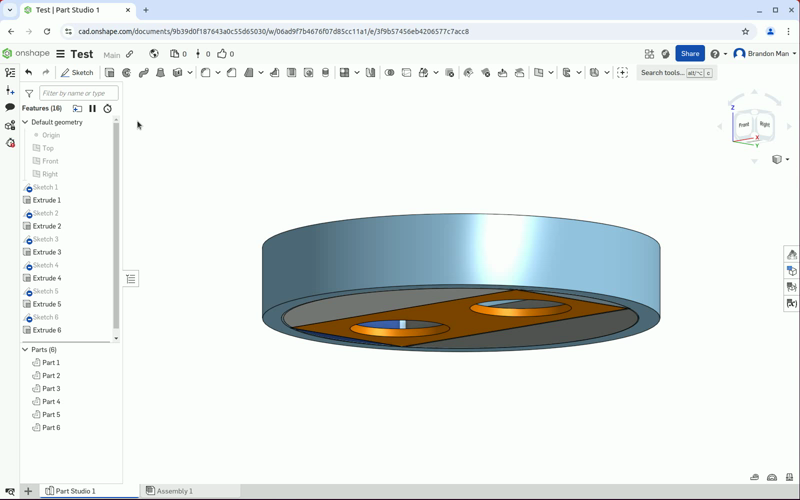
key(left, 3)
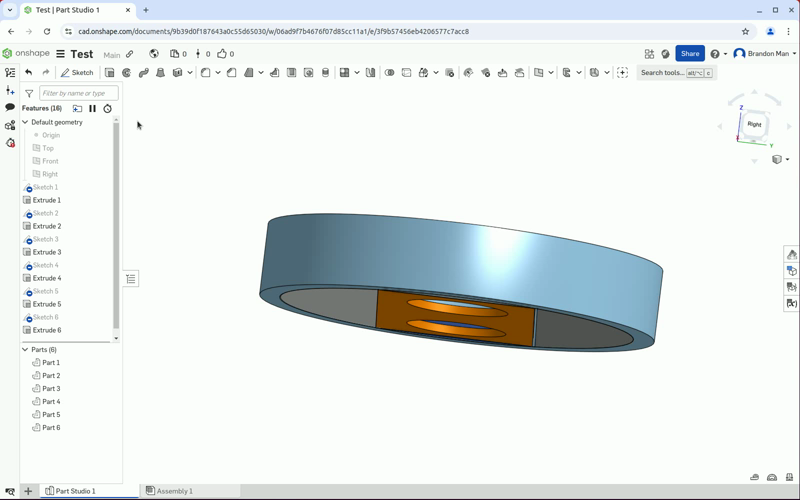
key(right, 3)
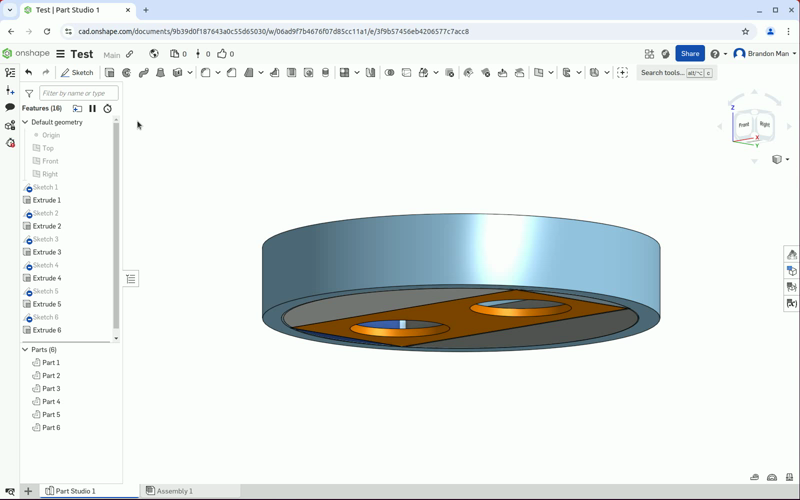
key(down, 3)
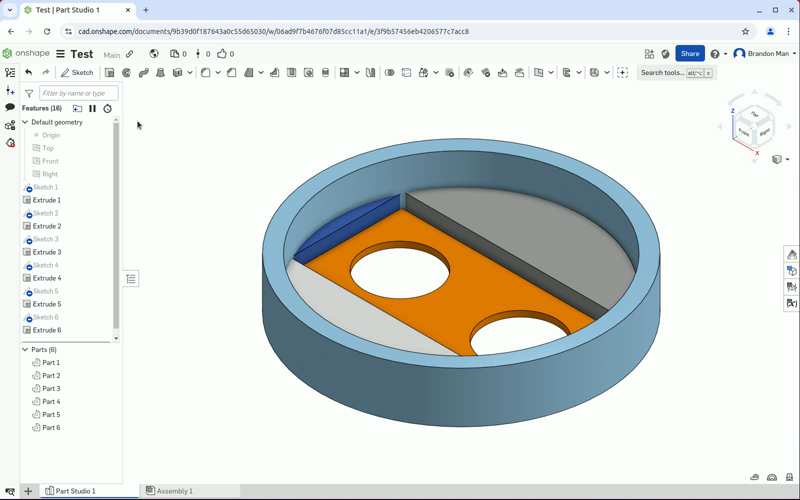
mouse_move(69, 189)
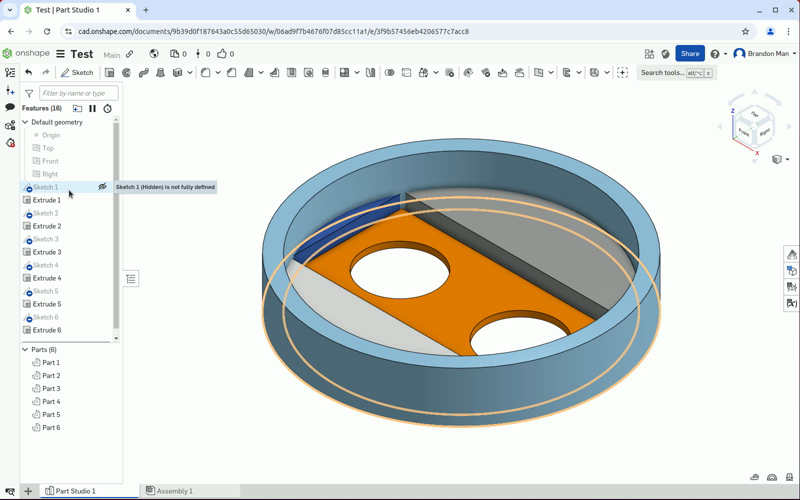
click(69, 189)